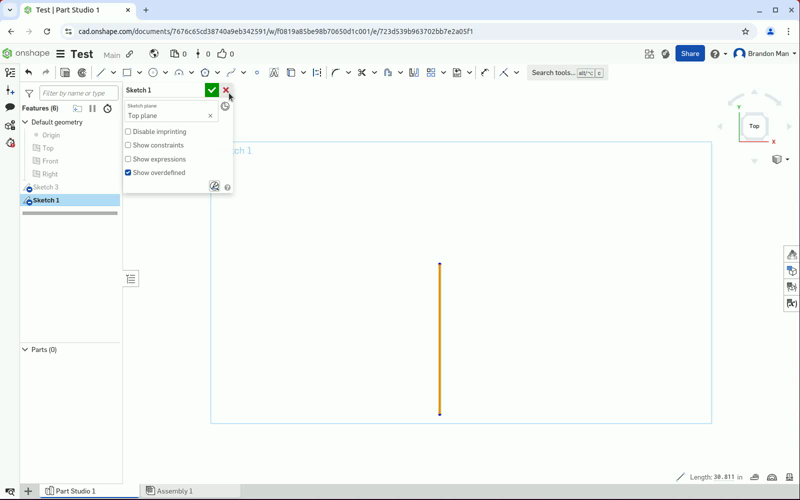
key(shift+h)
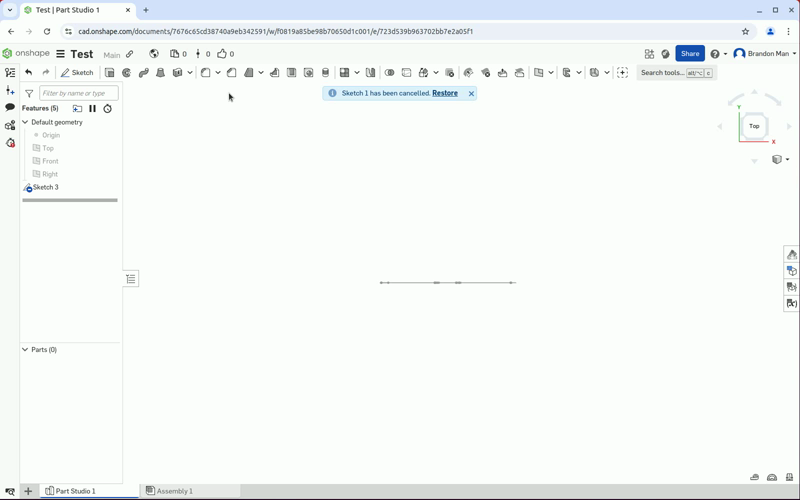
mouse_move(73, 352)
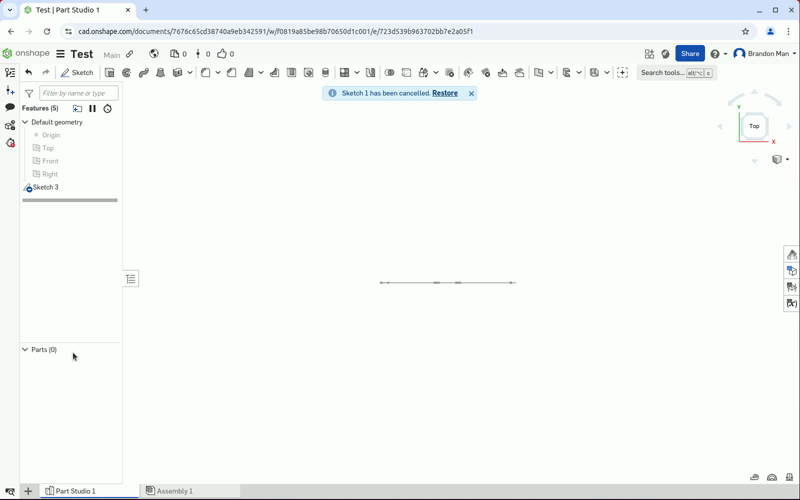
key(y)
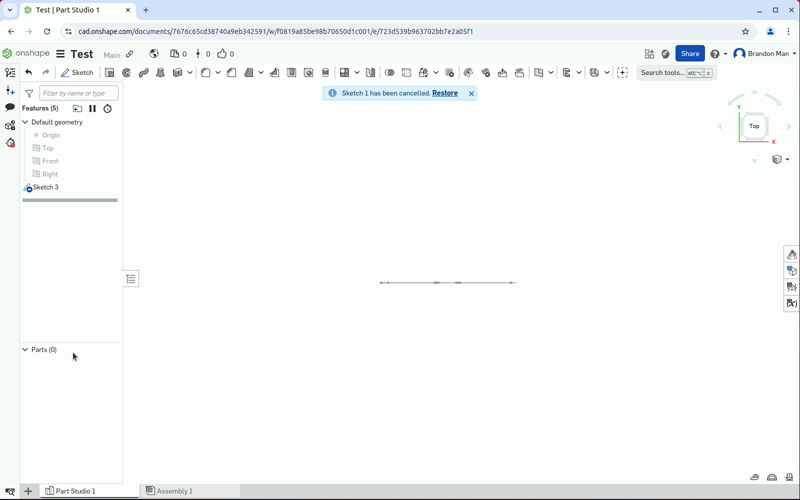
key(shift+p)
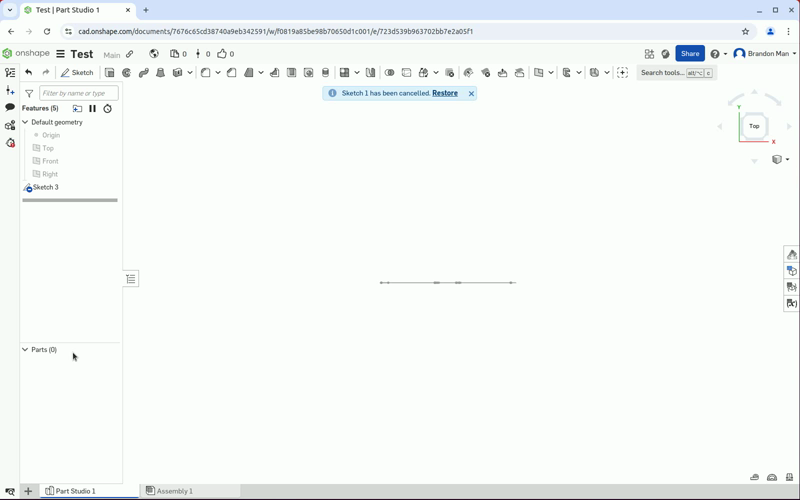
key(space)
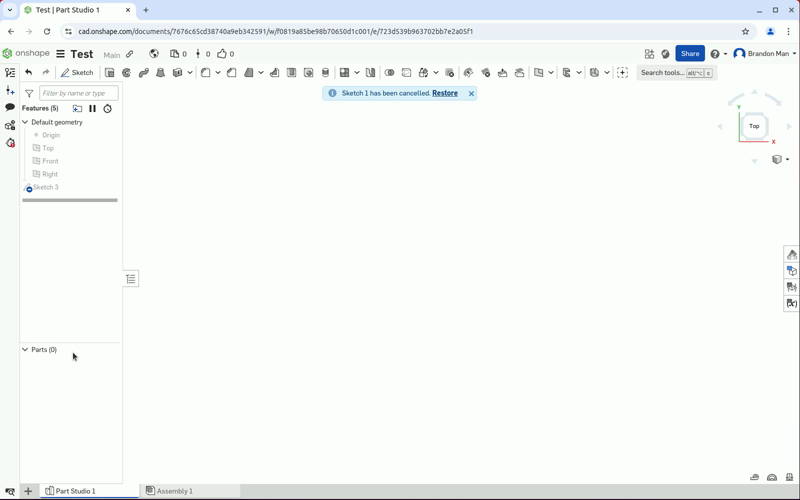
key_down(shift)
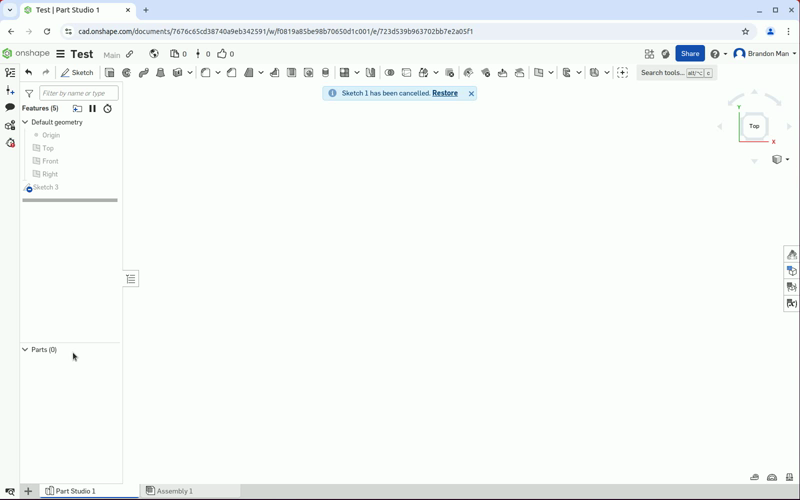
key(up)
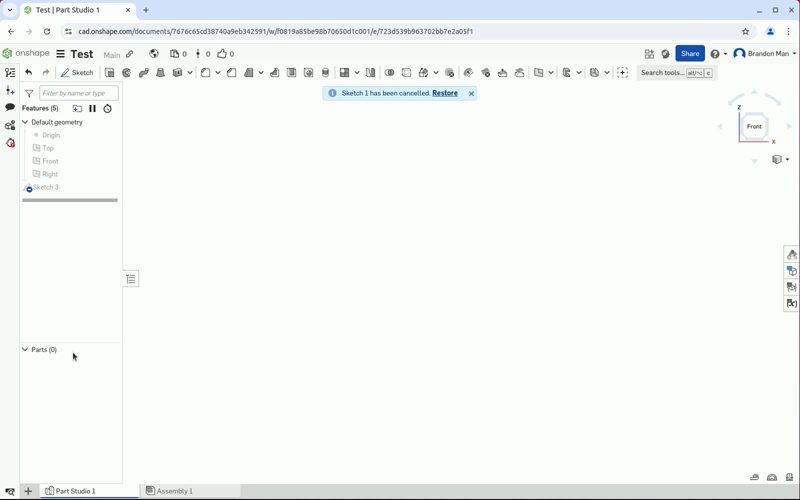
key_up(shift)
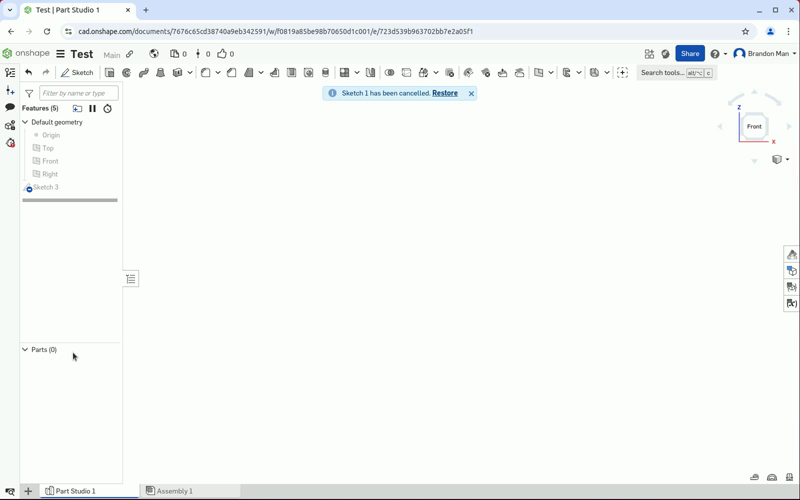
mouse_move(73, 352)
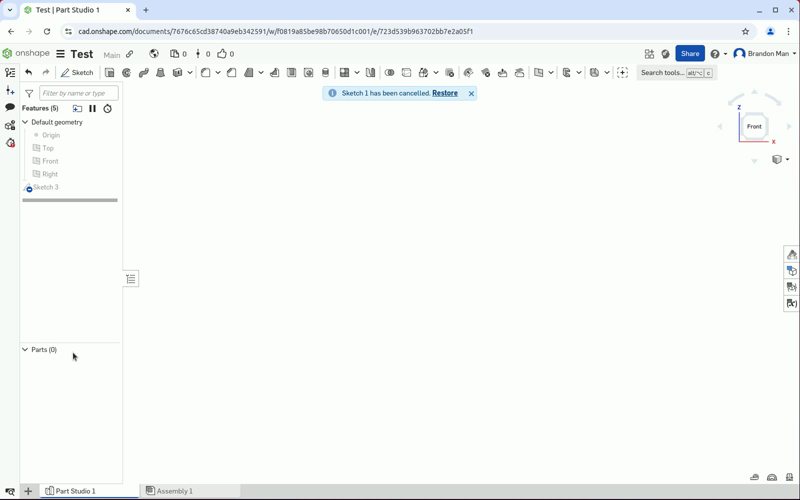
key(shift+y)
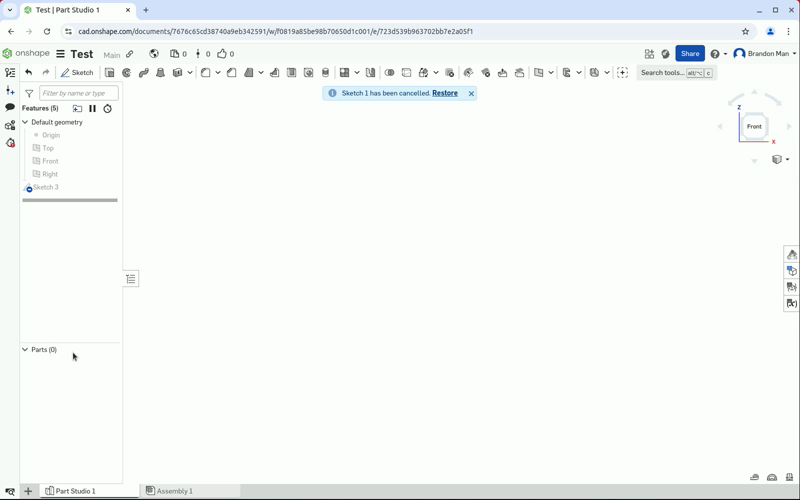
key(shift+s)
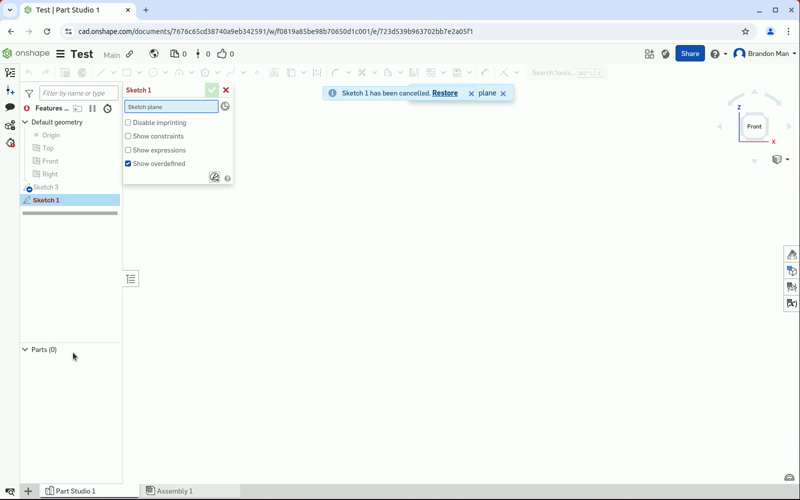
mouse_move(73, 163)
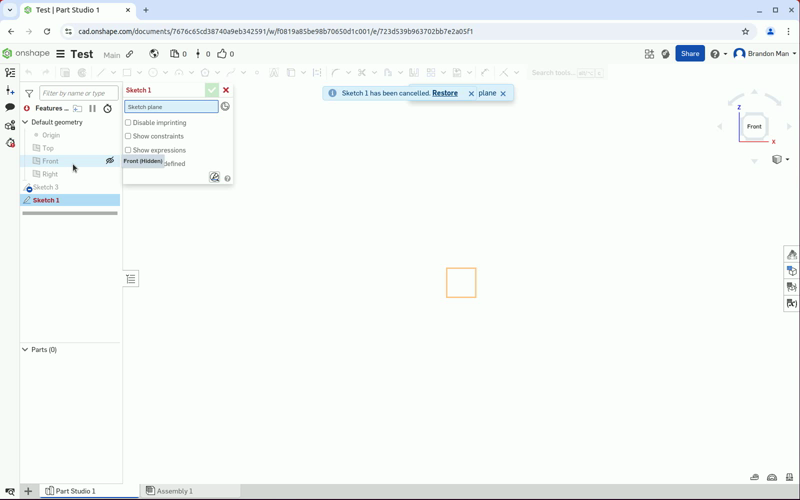
click(73, 163)
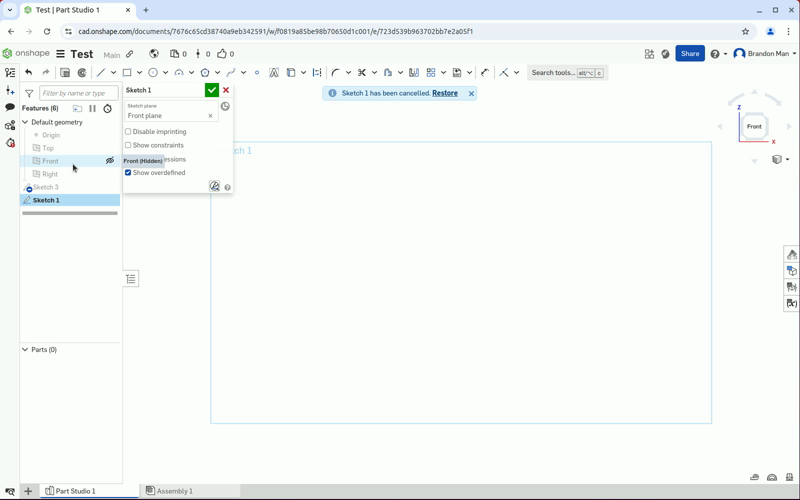
mouse_move(73, 352)
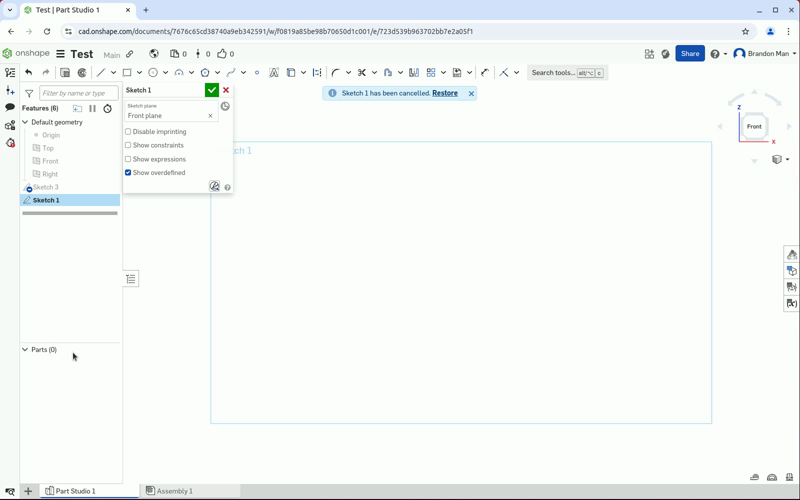
key(y)
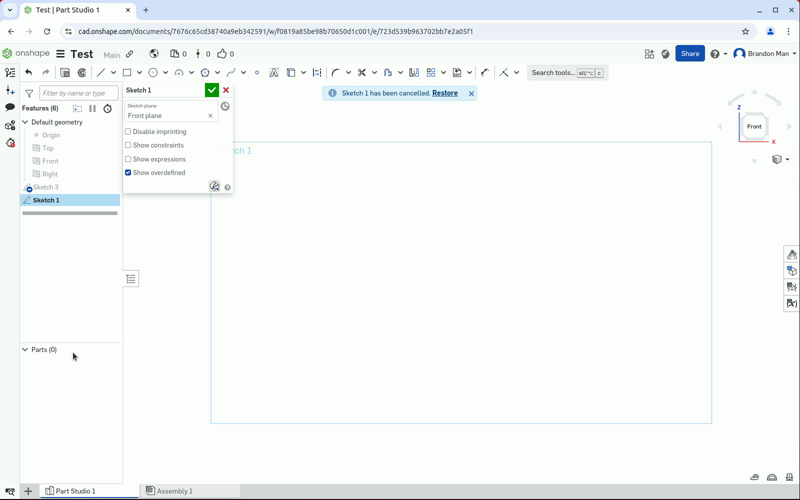
key(l)
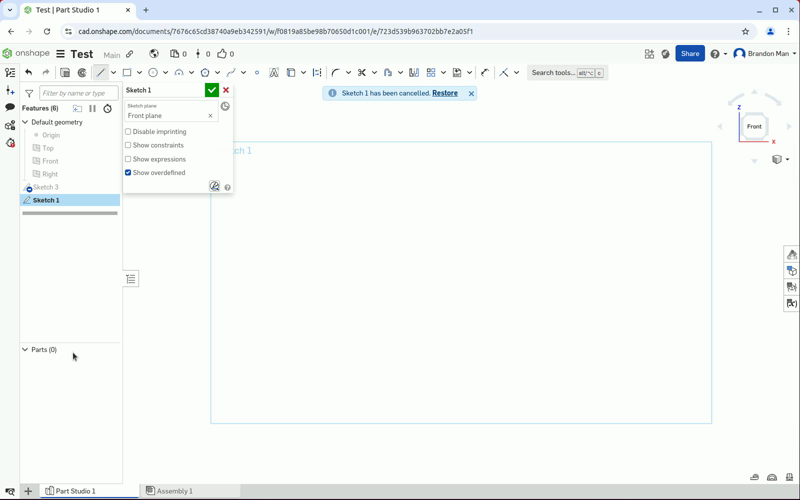
key_down(shift)
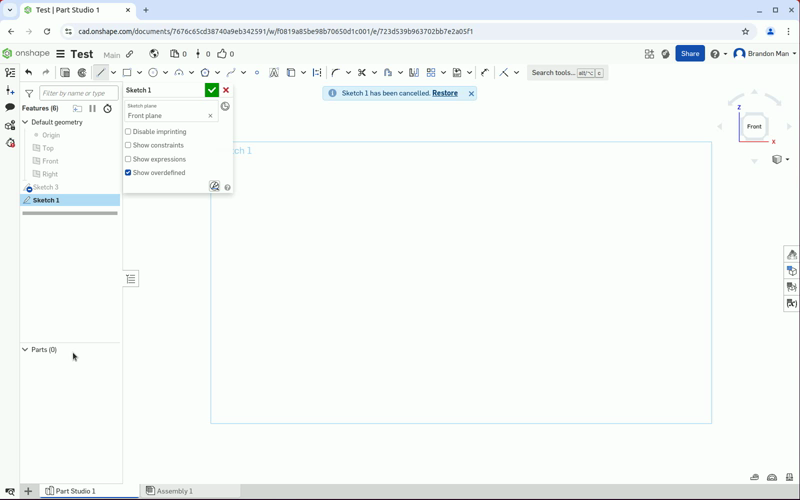
mouse_move(457, 284)
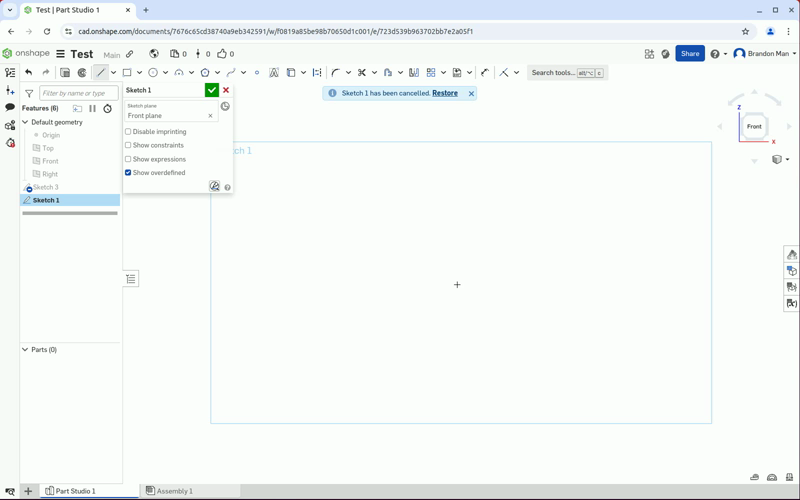
click(457, 284)
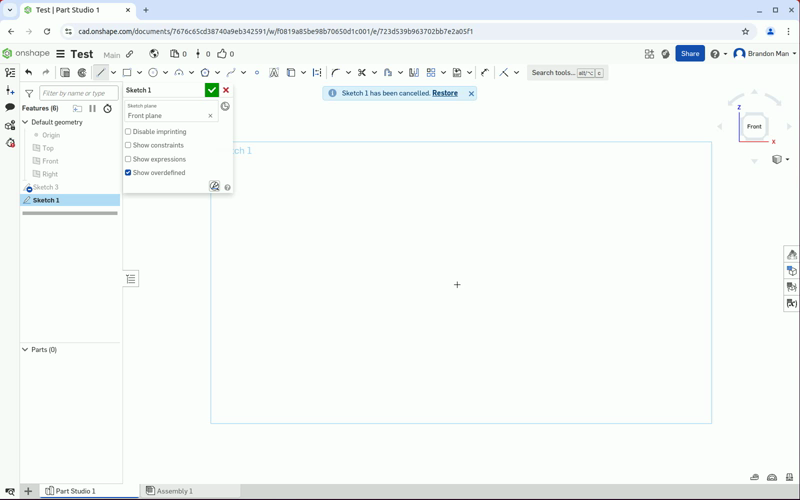
key_up(shift)
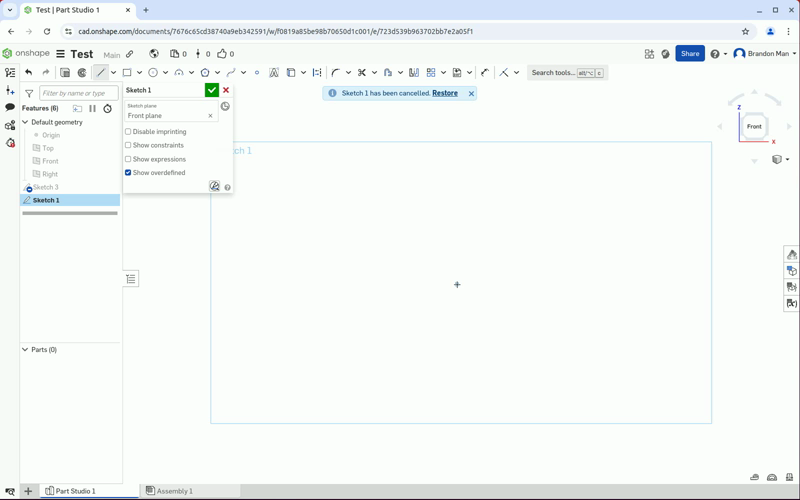
key_down(shift)
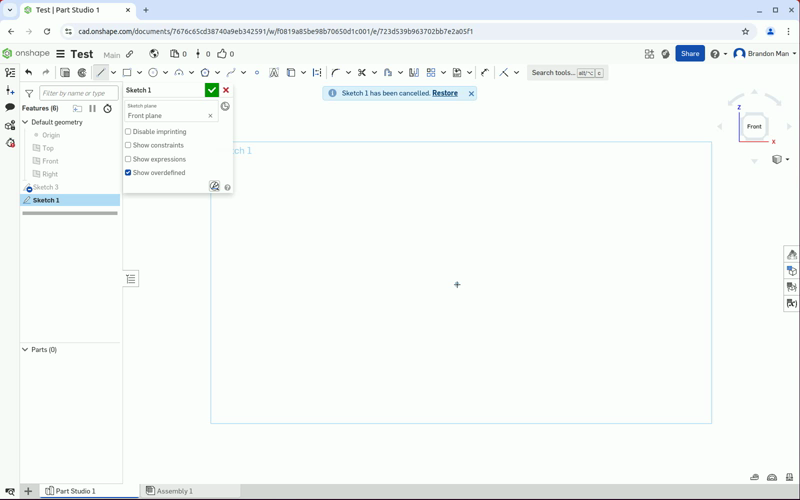
mouse_move(487, 284)
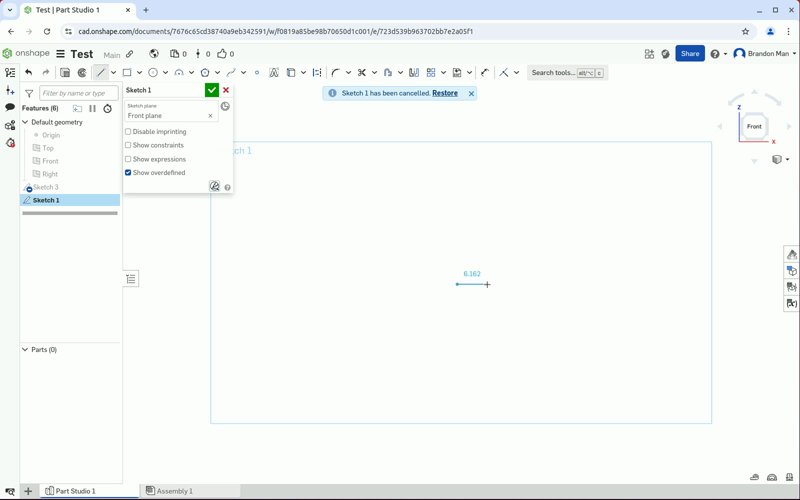
mouse_move(465, 284)
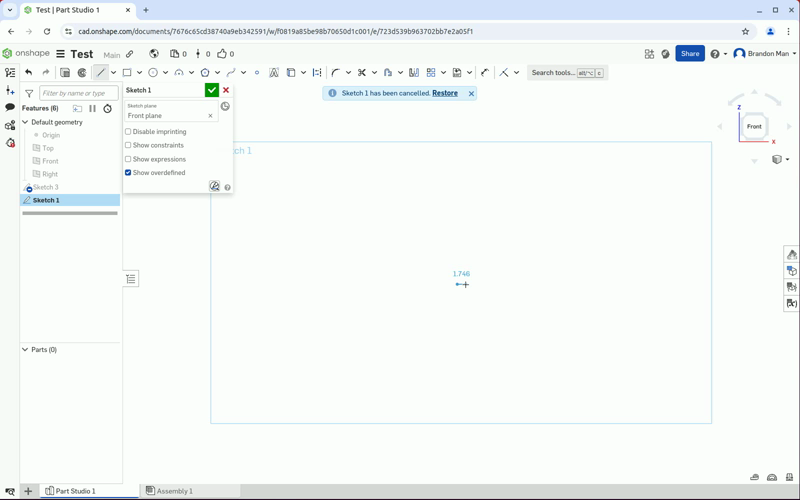
click(465, 284)
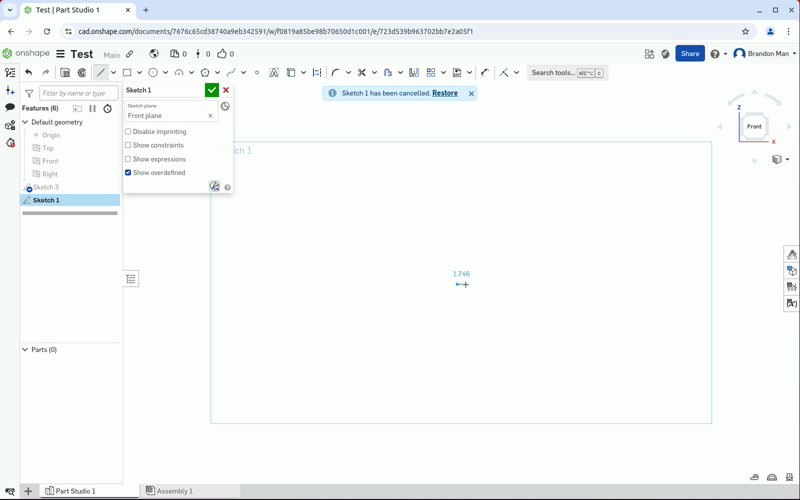
key_up(shift)
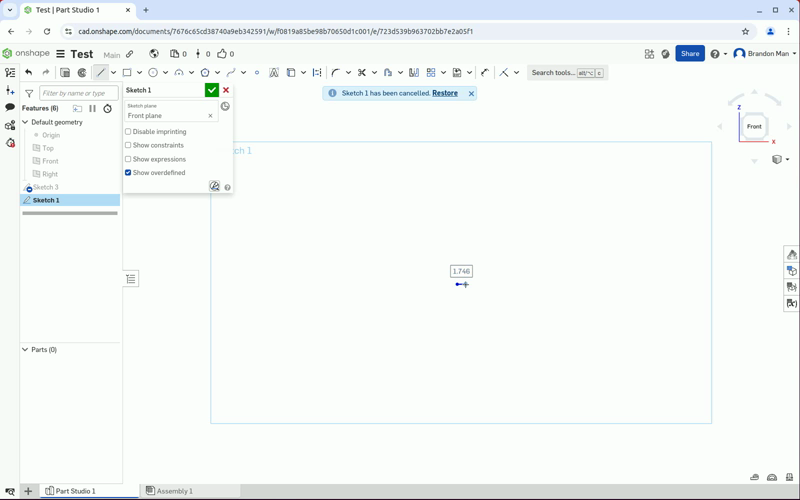
key_down(shift)
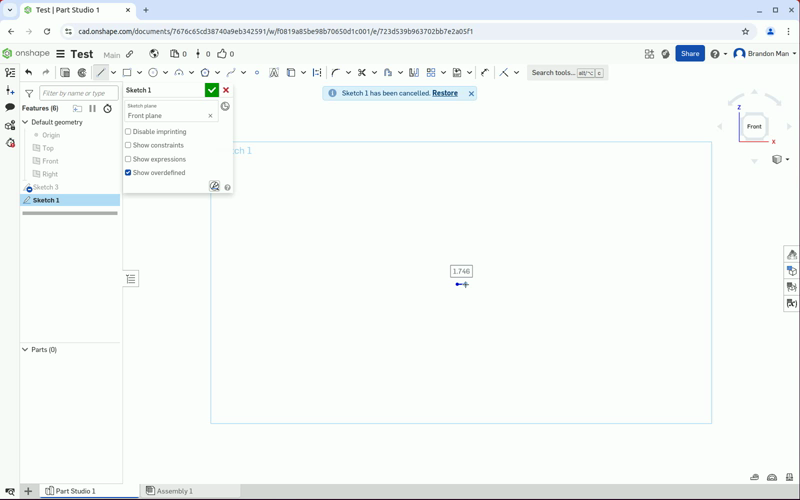
mouse_move(495, 284)
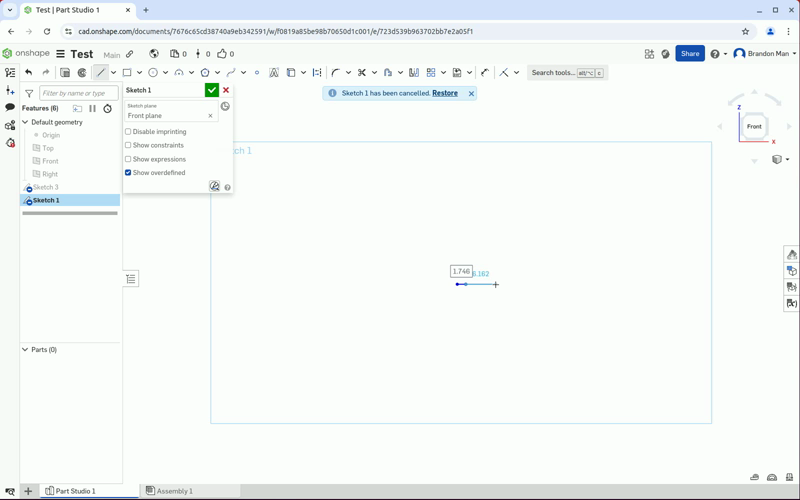
mouse_move(465, 280)
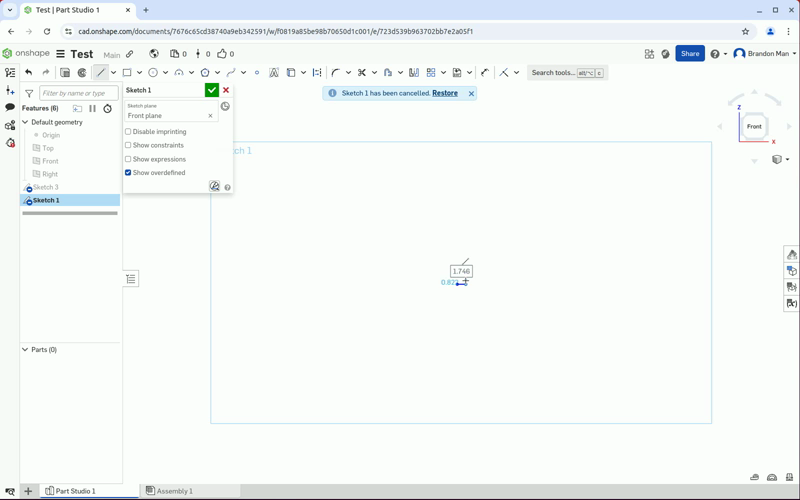
scroll(6)
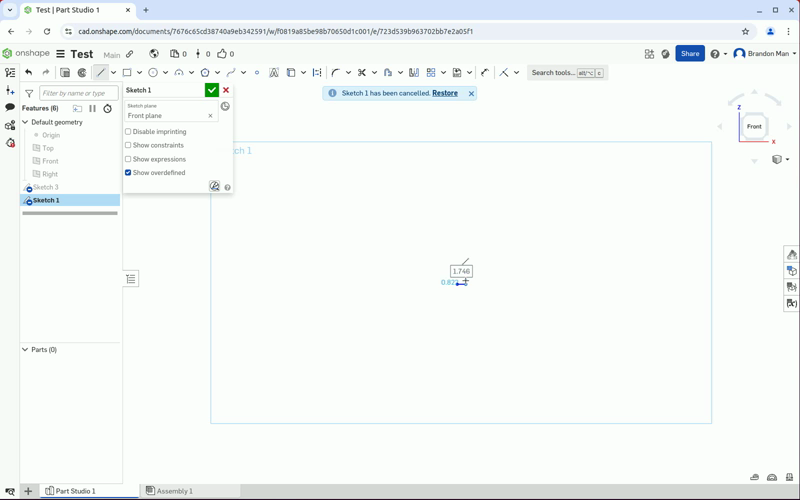
scroll(6)
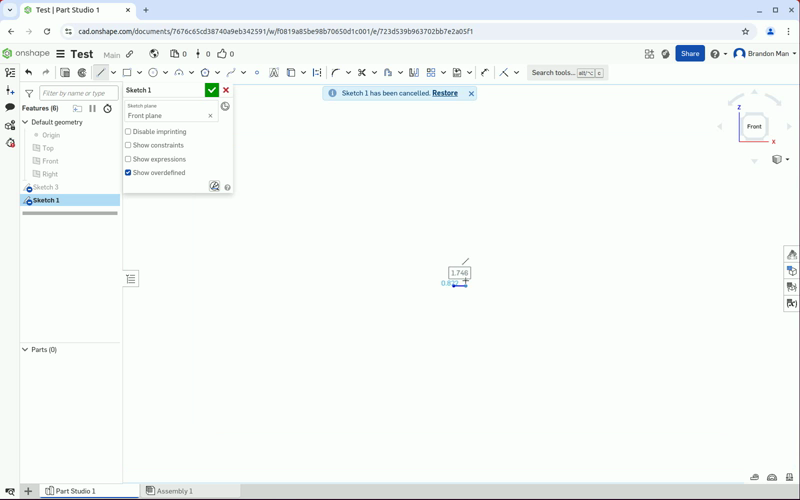
scroll(6)
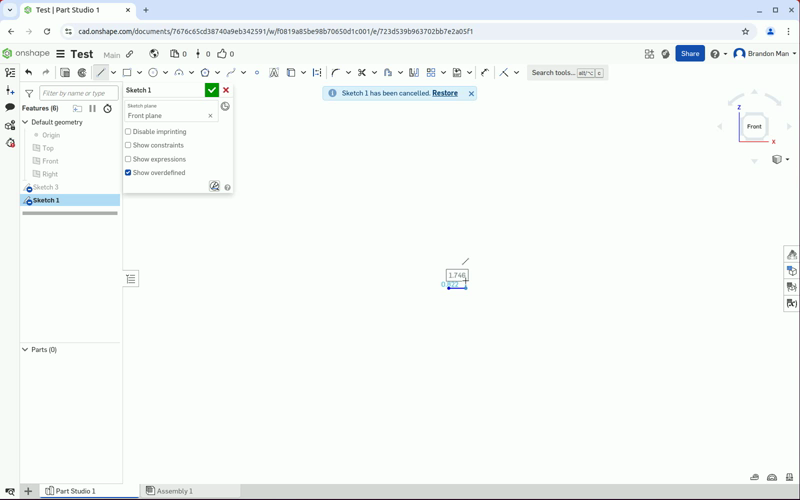
scroll(6)
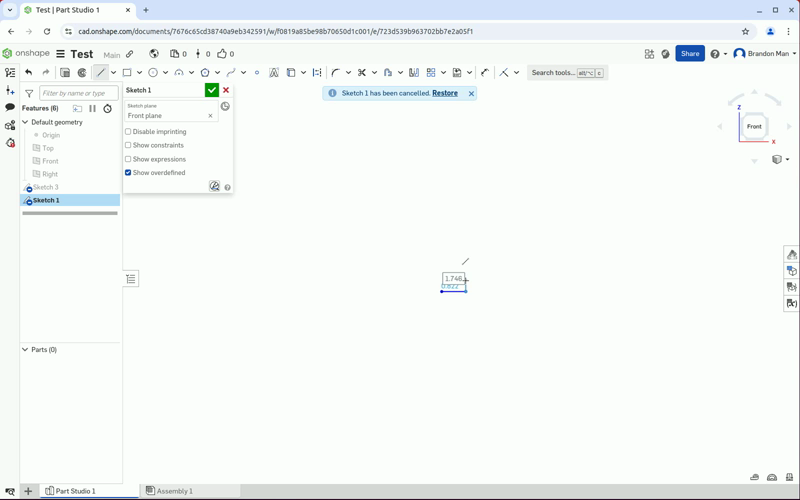
scroll(6)
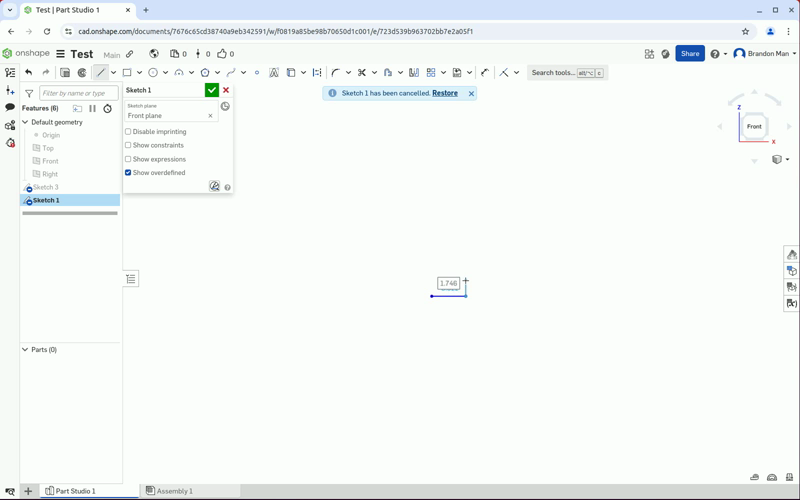
scroll(6)
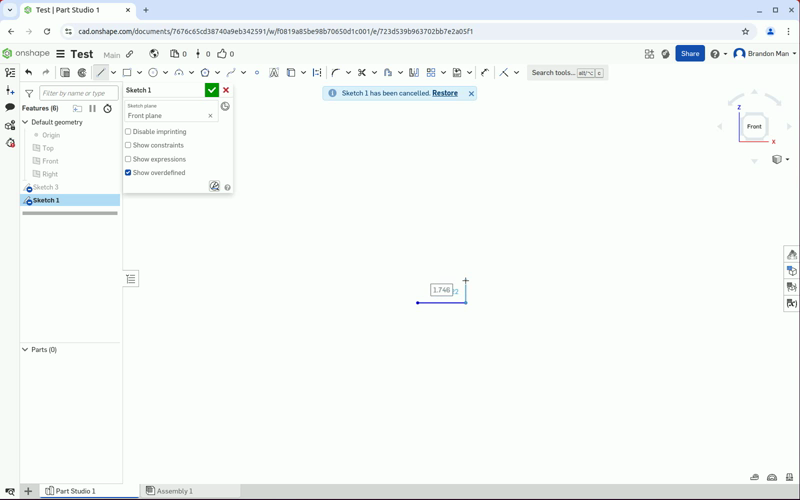
scroll(6)
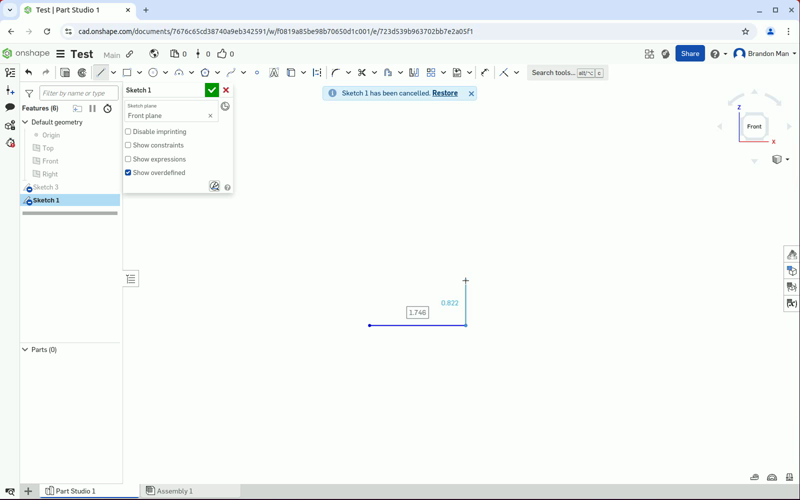
click(465, 280)
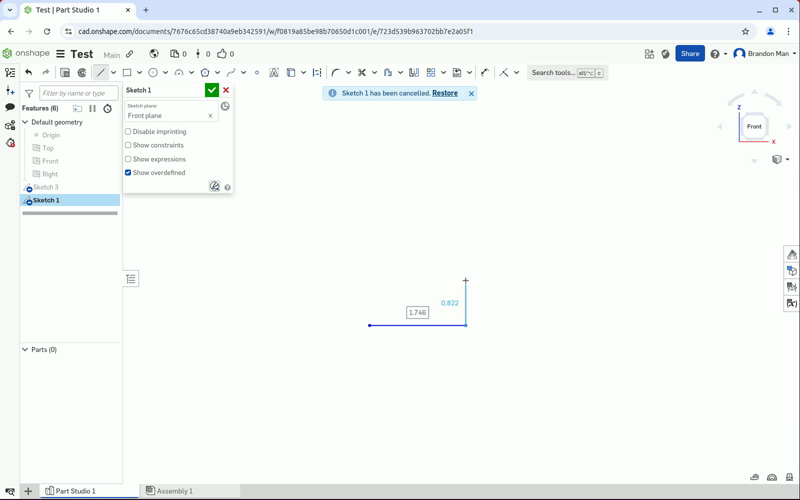
scroll(-6)
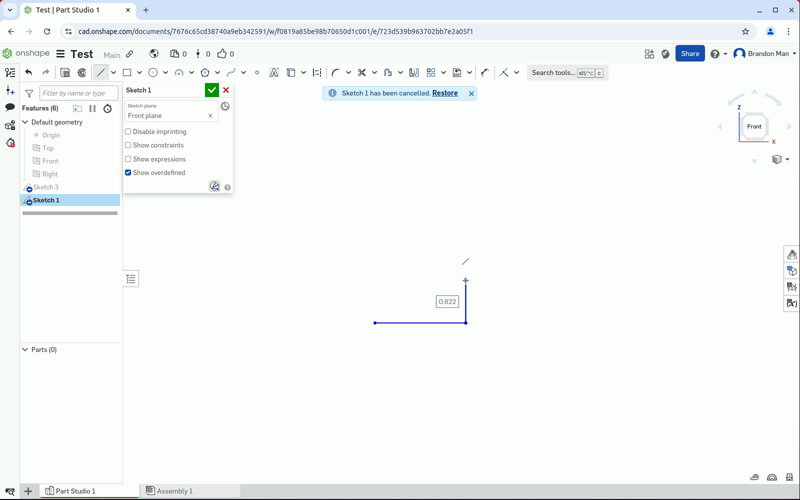
scroll(-6)
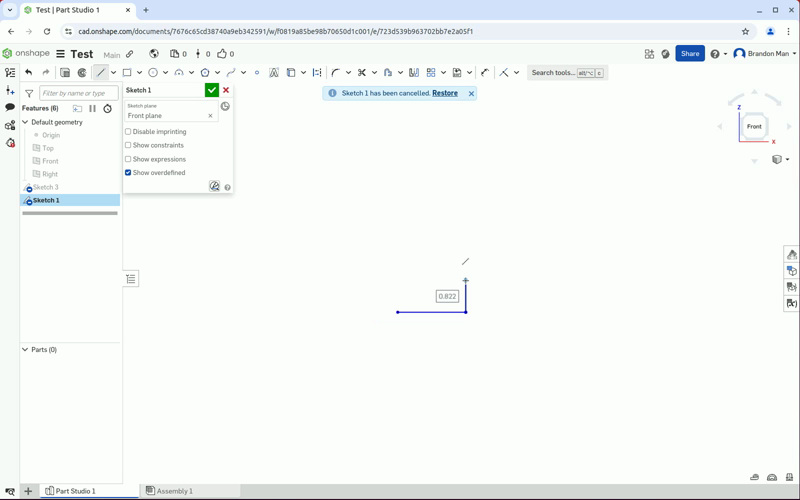
scroll(-6)
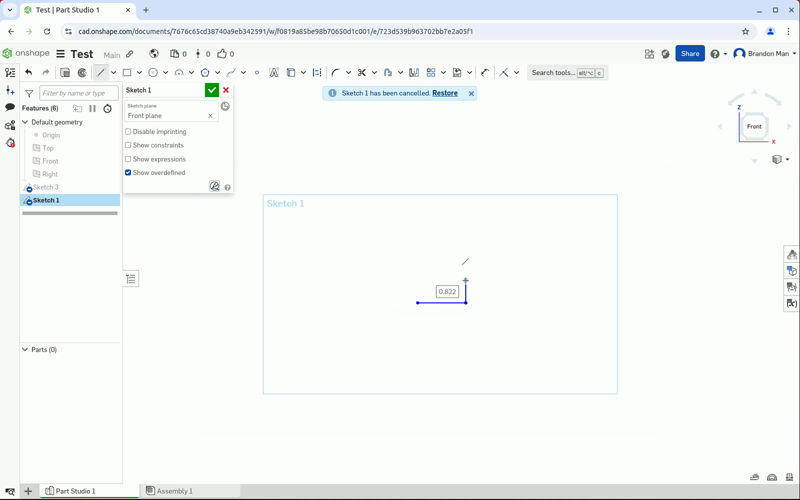
scroll(-6)
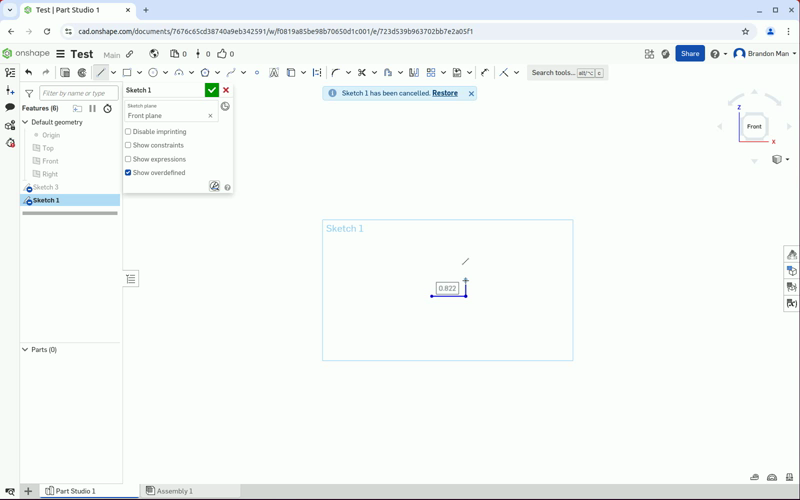
scroll(-6)
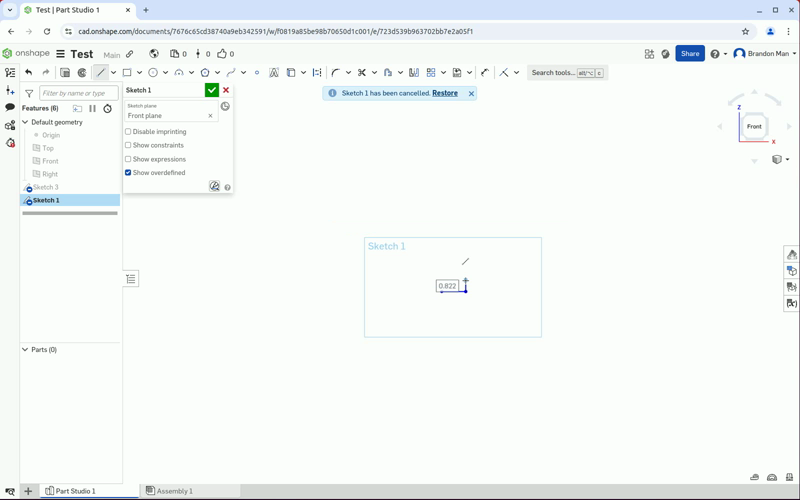
scroll(-6)
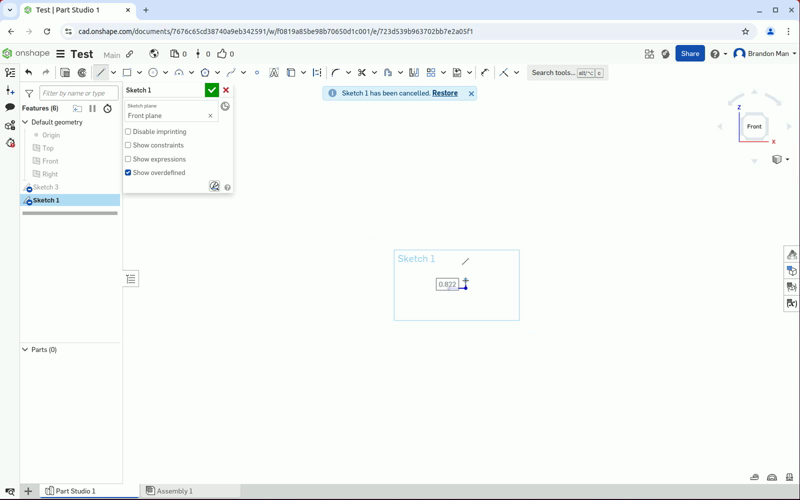
scroll(-6)
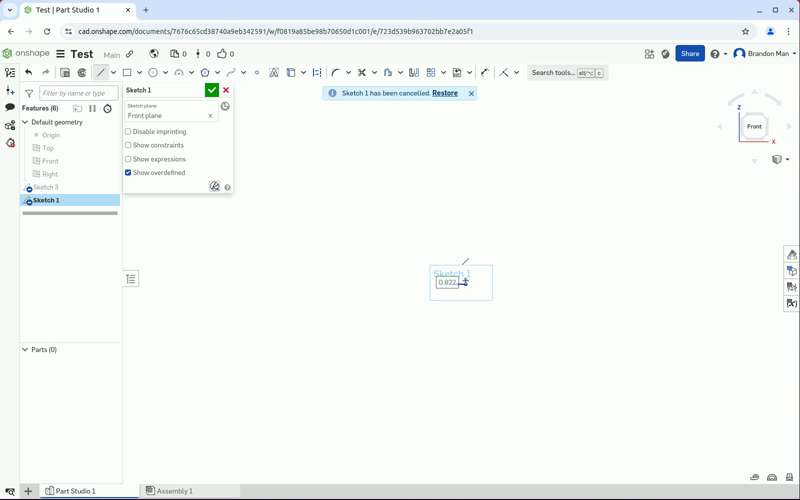
key_up(shift)
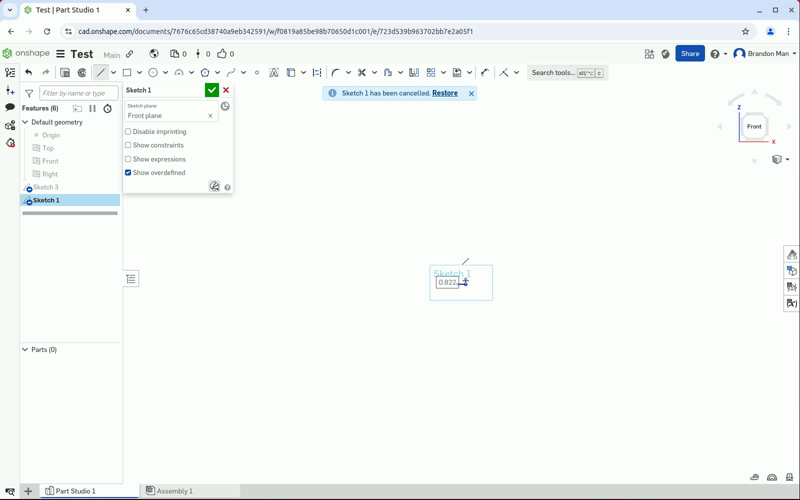
key_down(shift)
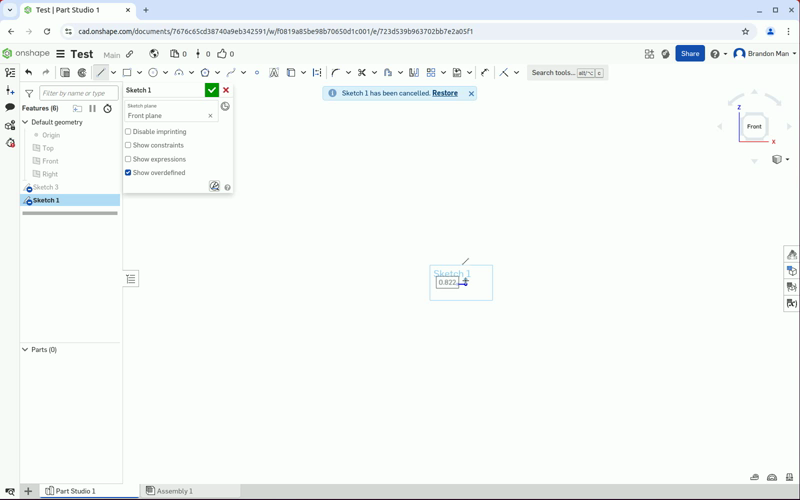
mouse_move(495, 280)
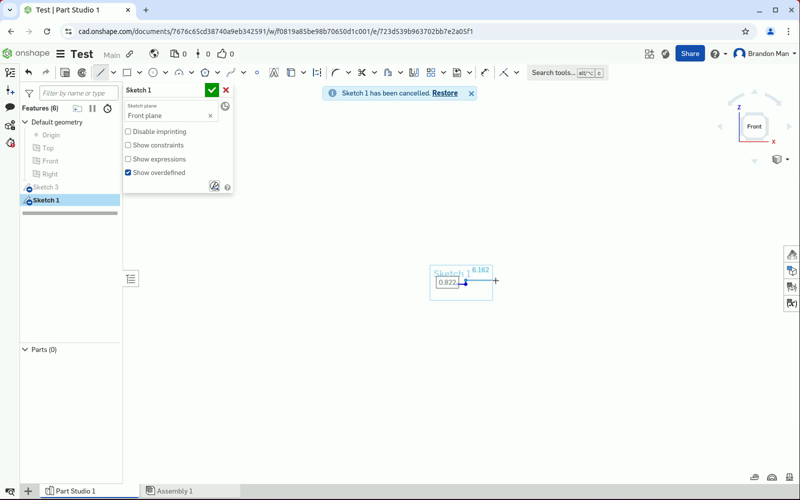
mouse_move(457, 280)
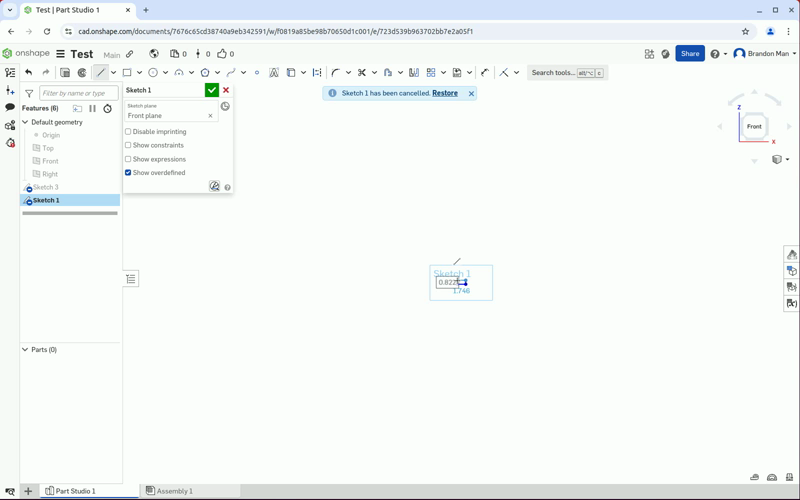
scroll(6)
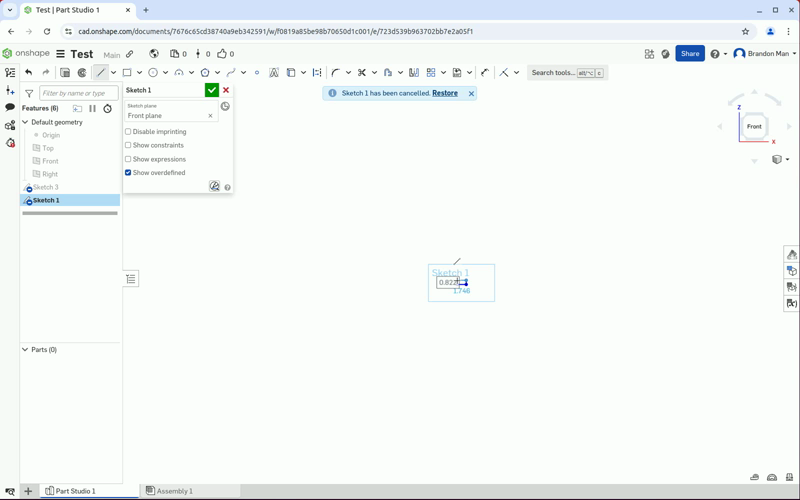
scroll(6)
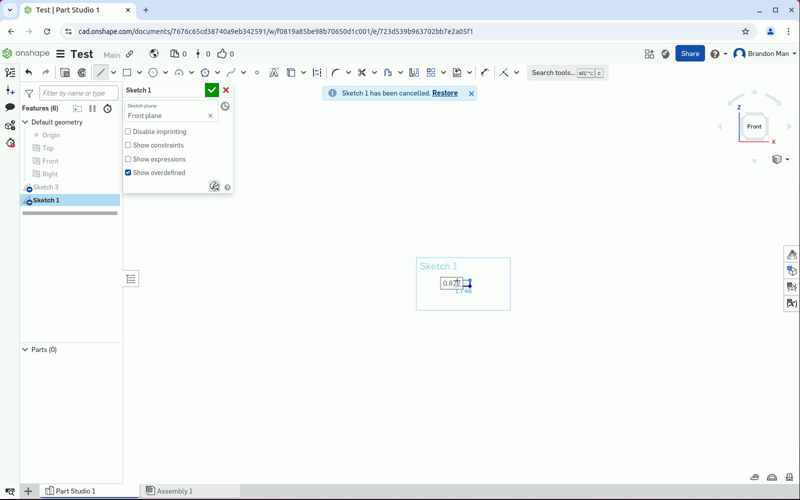
scroll(6)
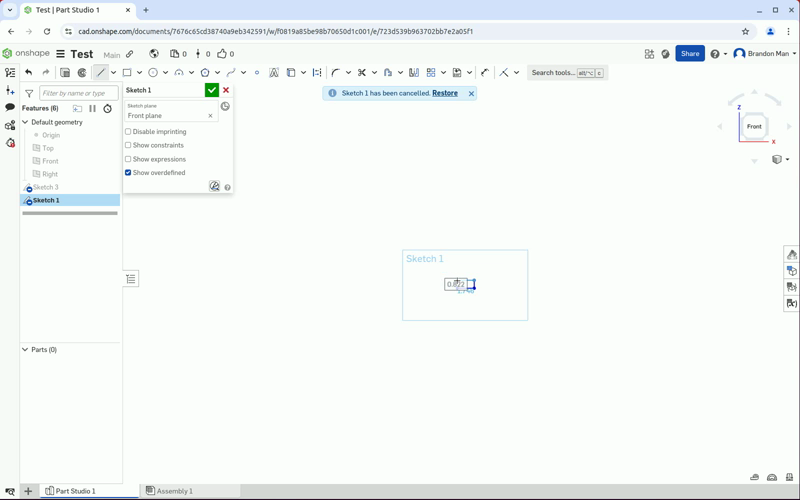
scroll(6)
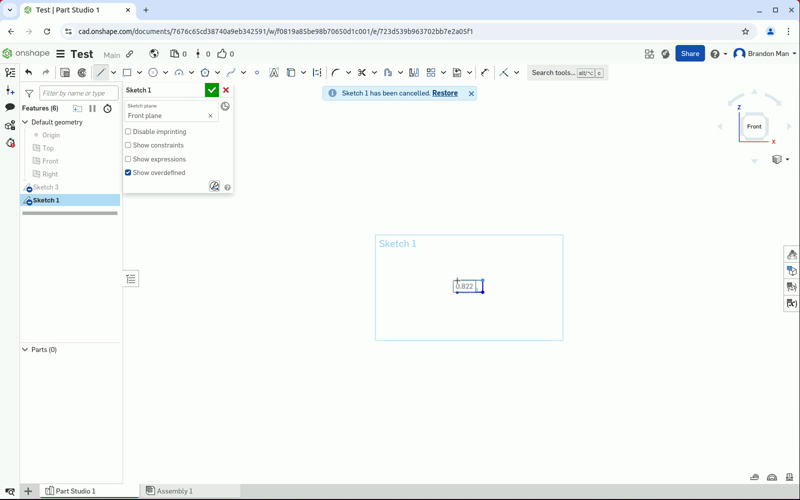
scroll(6)
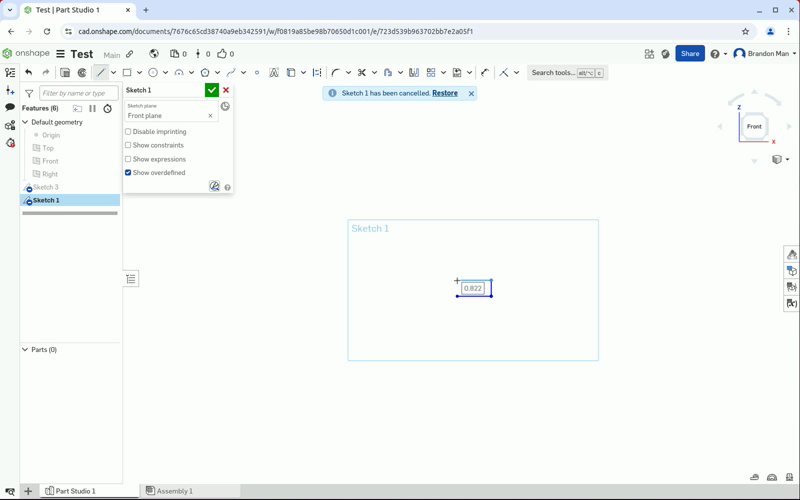
scroll(6)
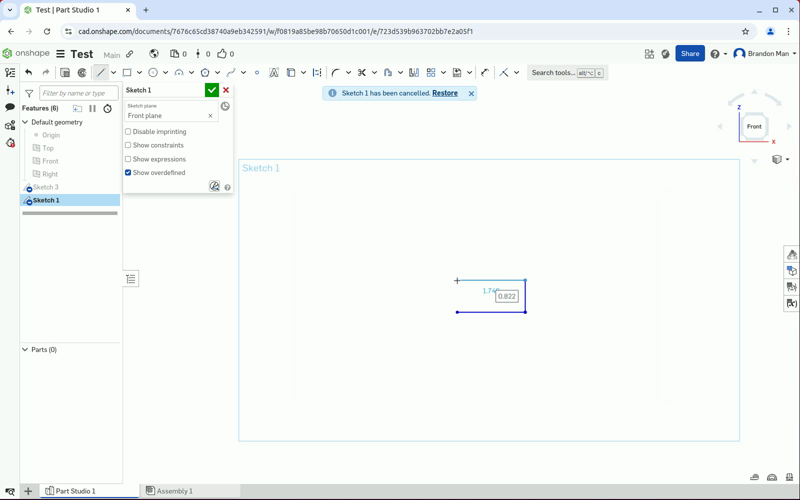
scroll(6)
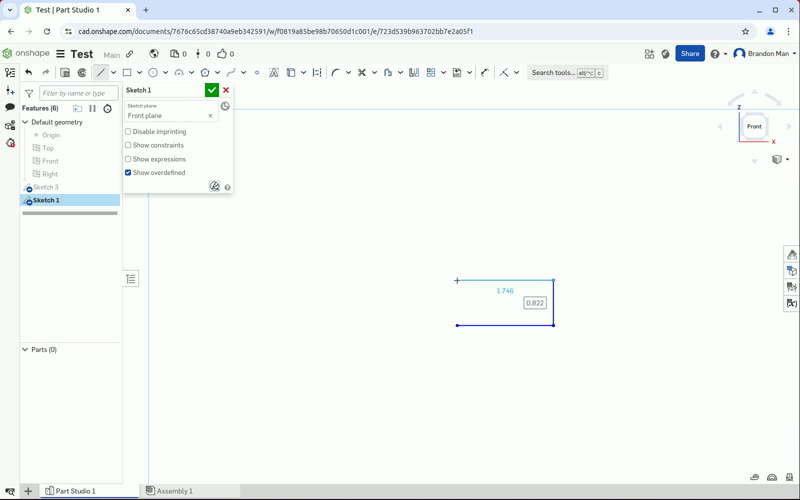
click(457, 280)
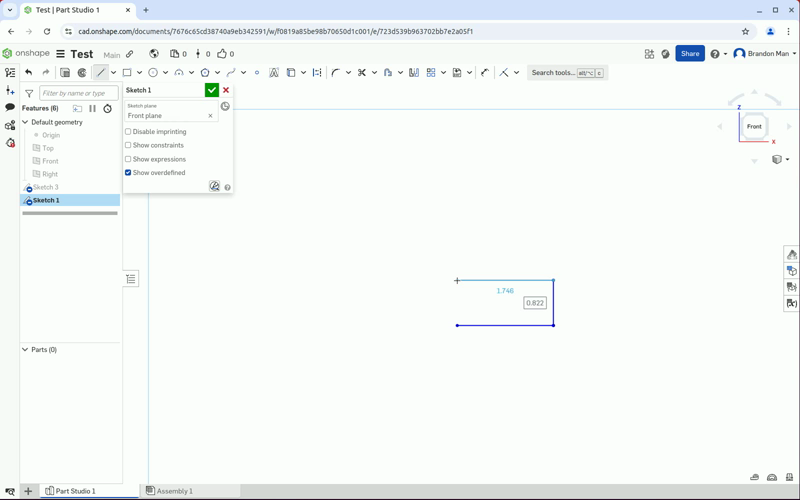
scroll(-6)
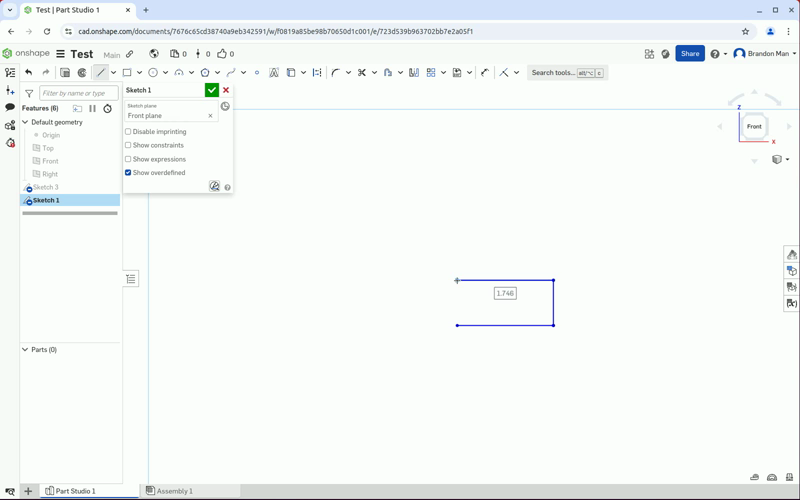
scroll(-6)
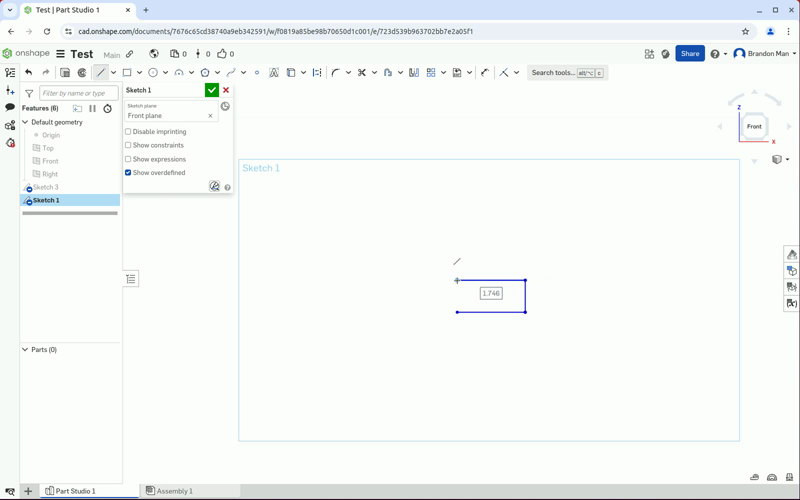
scroll(-6)
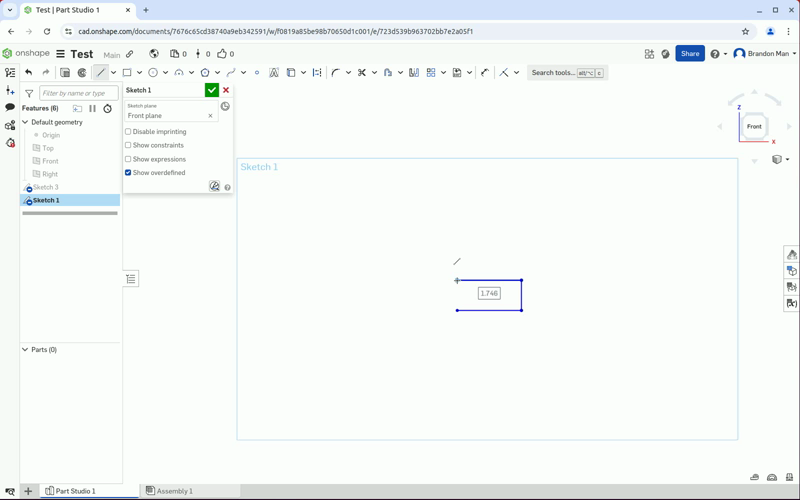
scroll(-6)
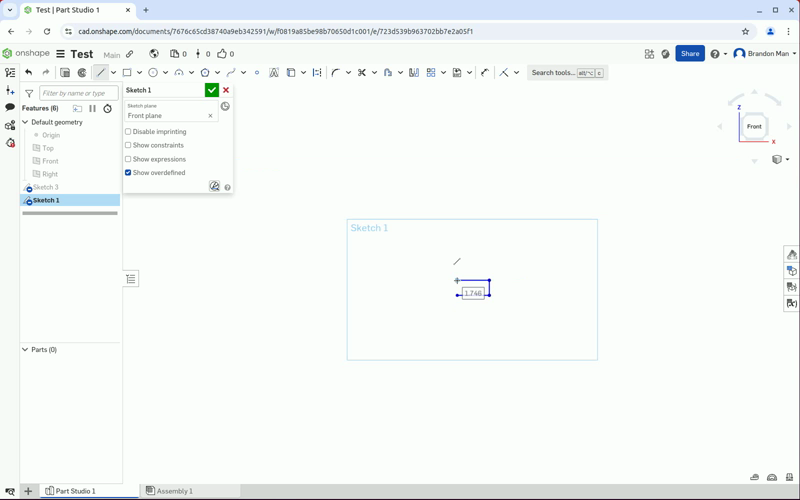
scroll(-6)
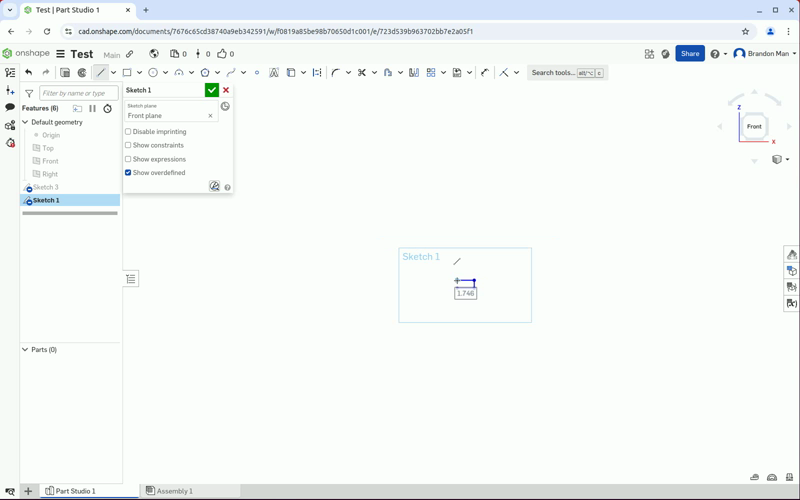
scroll(-6)
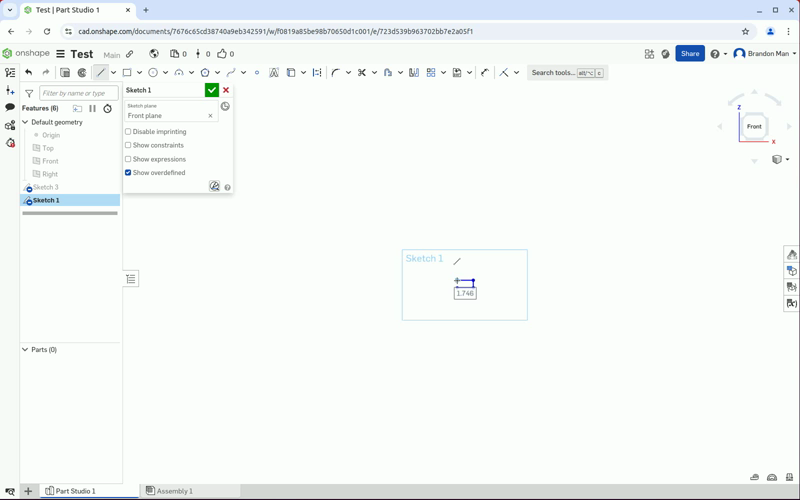
scroll(-6)
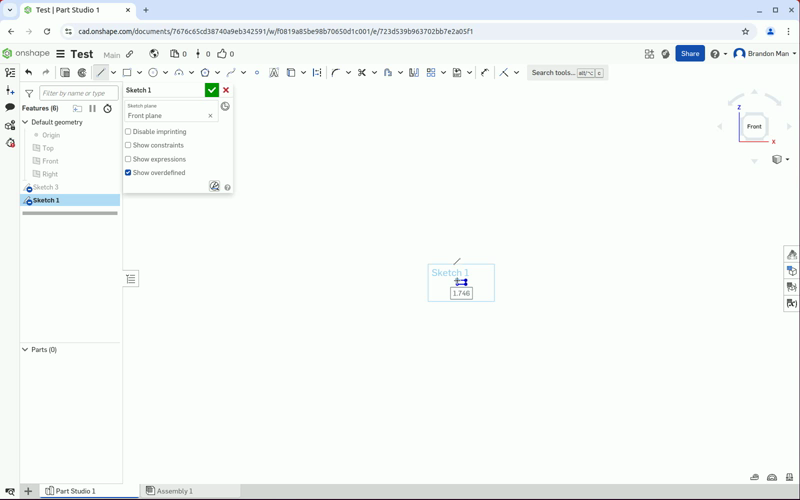
key_up(shift)
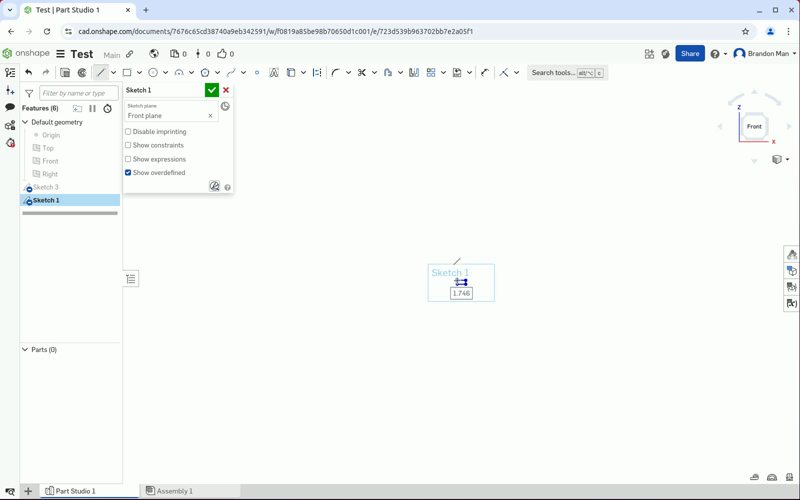
mouse_move(487, 280)
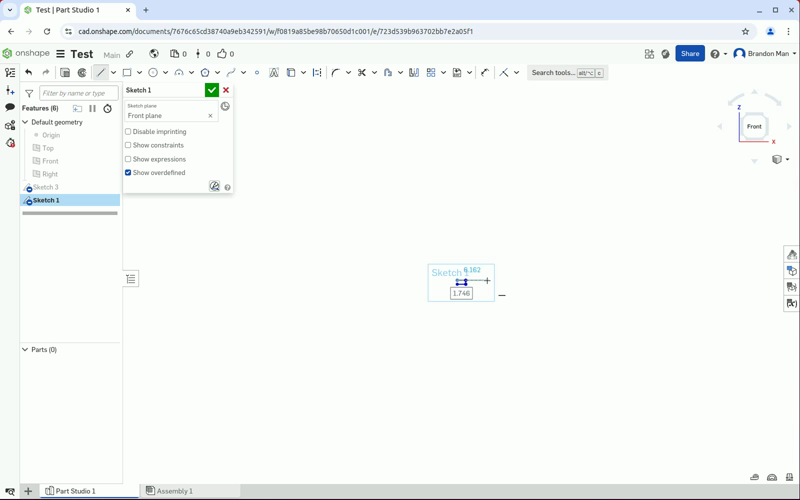
key_down(shift)
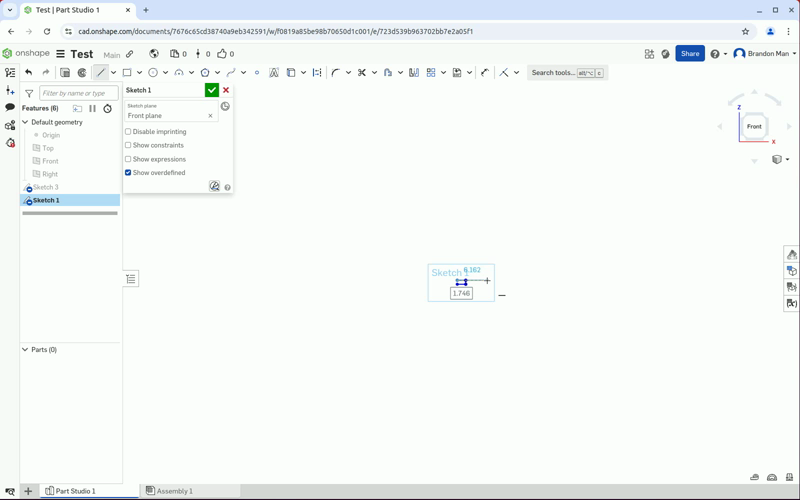
mouse_move(457, 284)
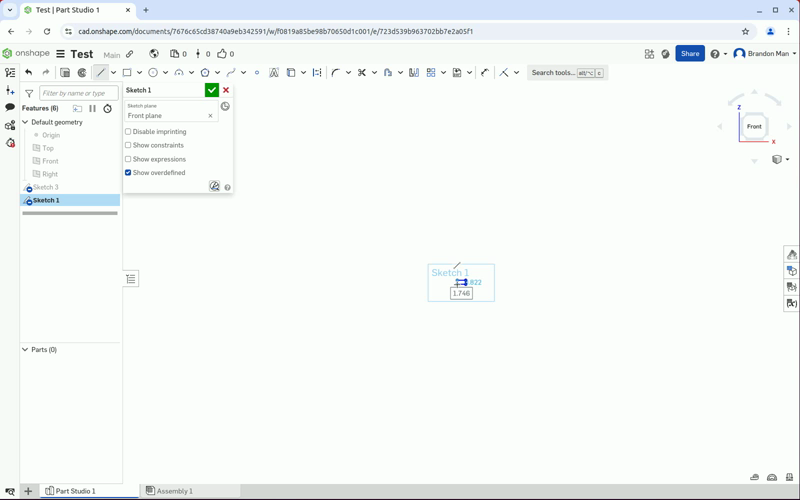
scroll(6)
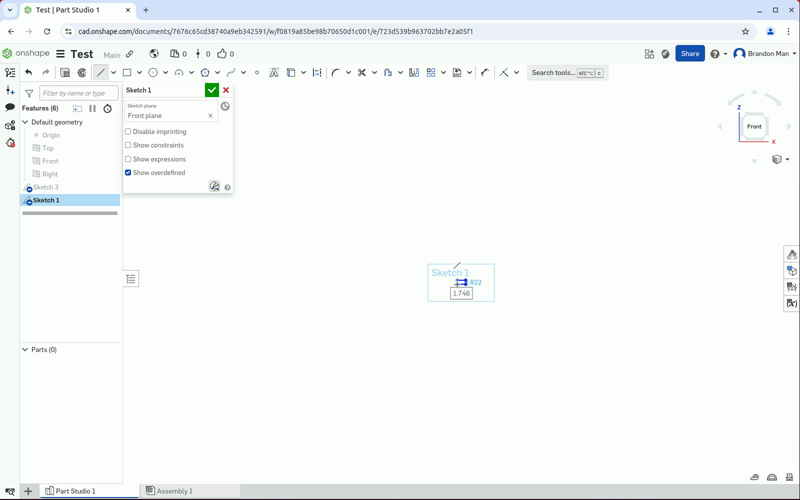
scroll(6)
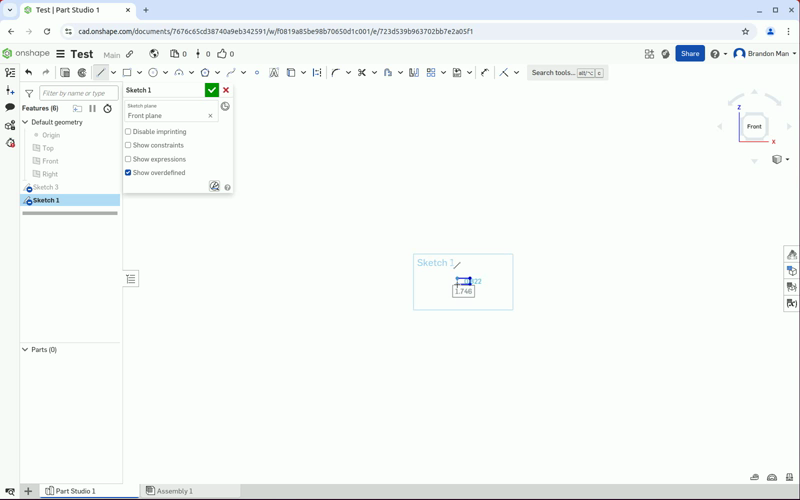
scroll(6)
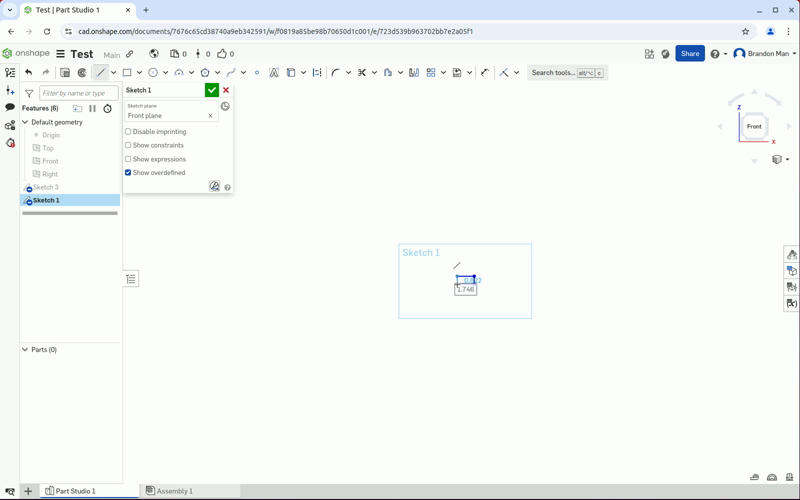
scroll(6)
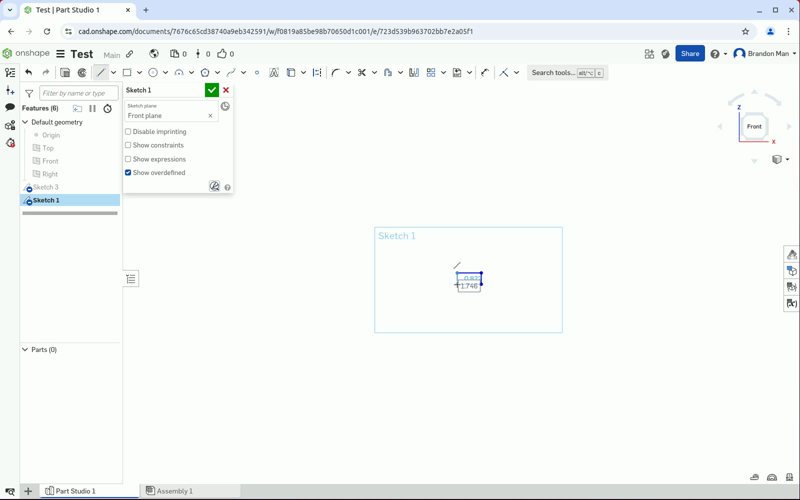
scroll(6)
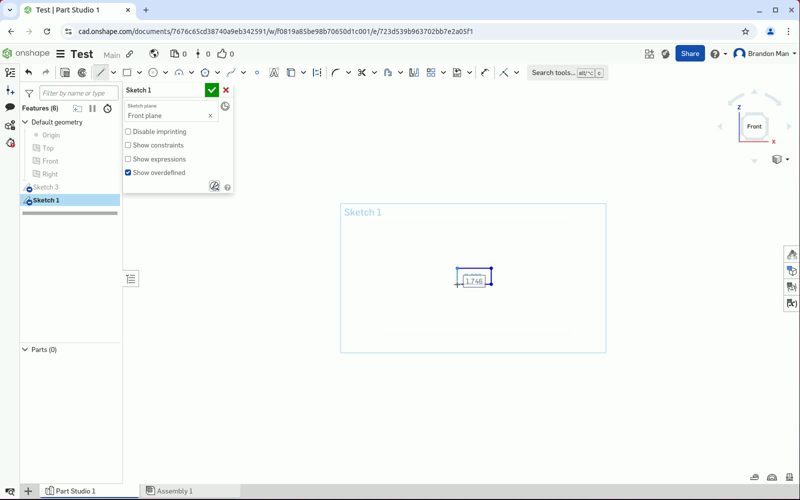
scroll(6)
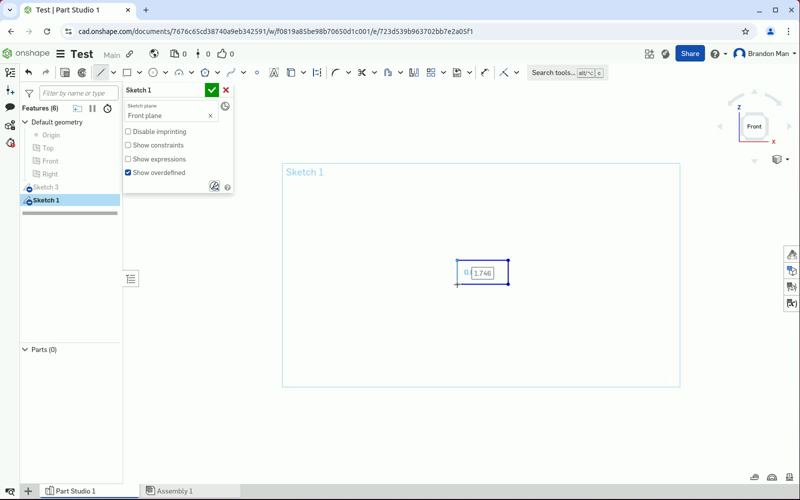
scroll(6)
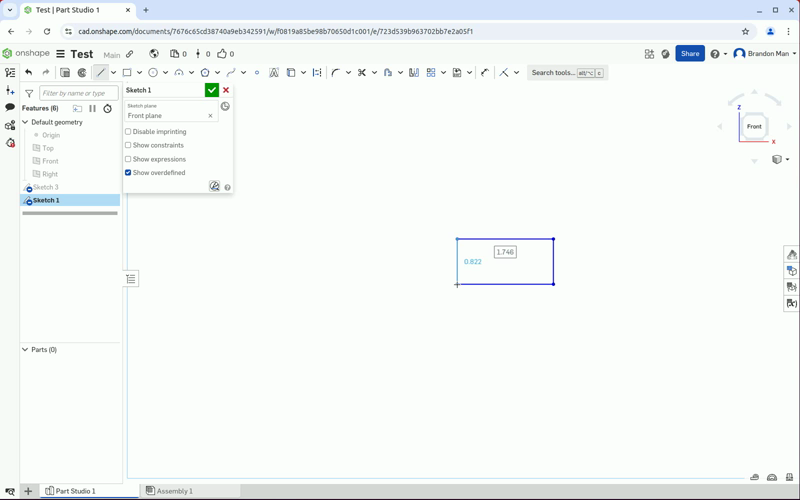
key_up(shift)
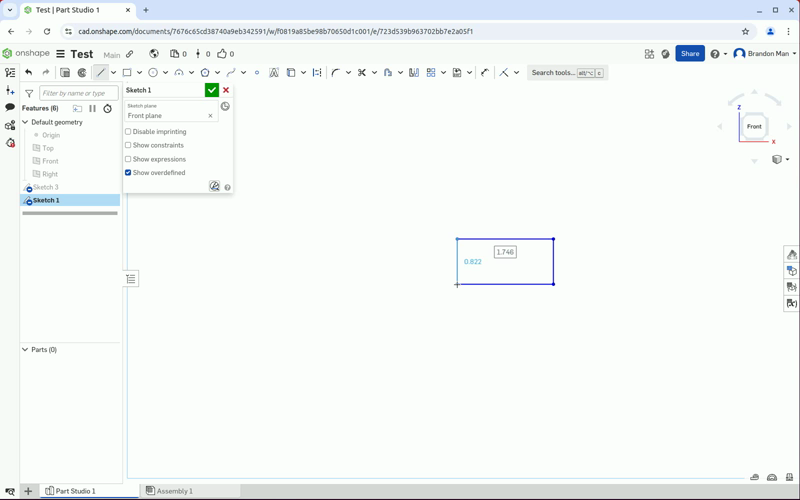
click(457, 284)
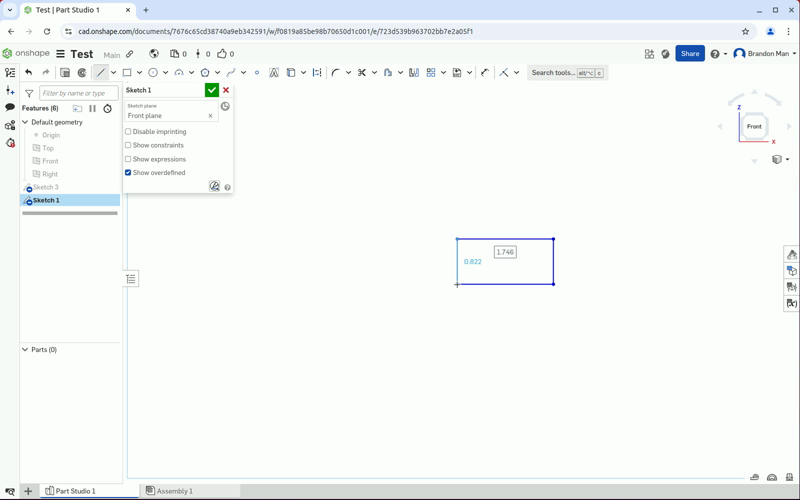
scroll(-6)
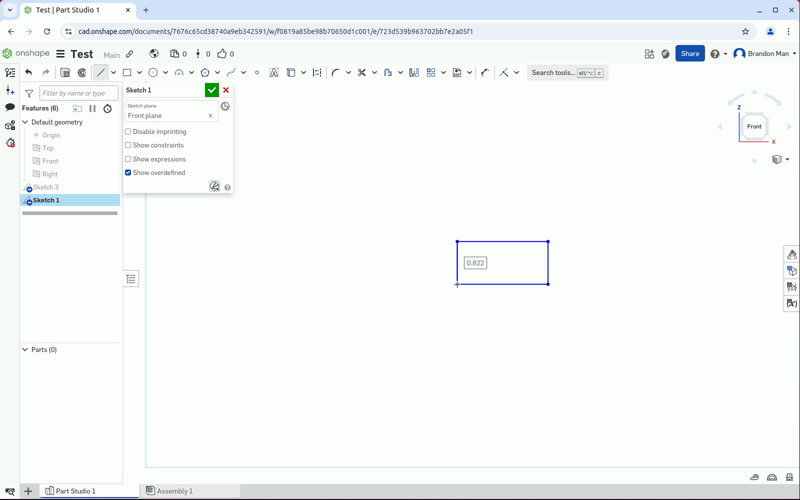
scroll(-6)
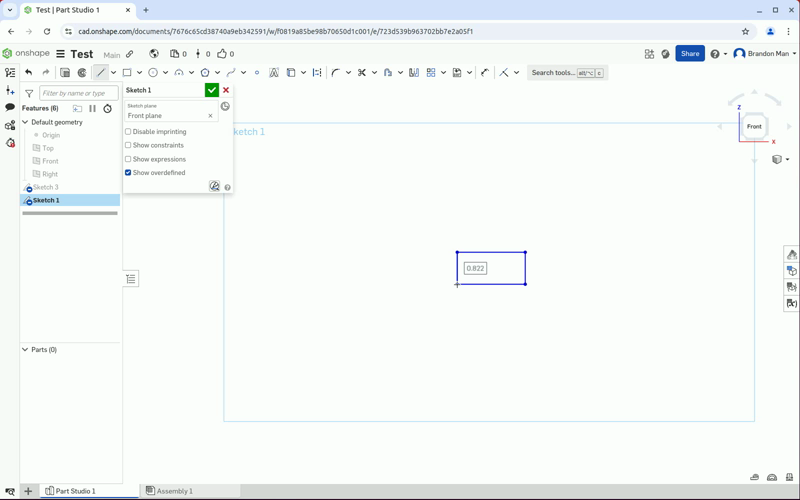
scroll(-6)
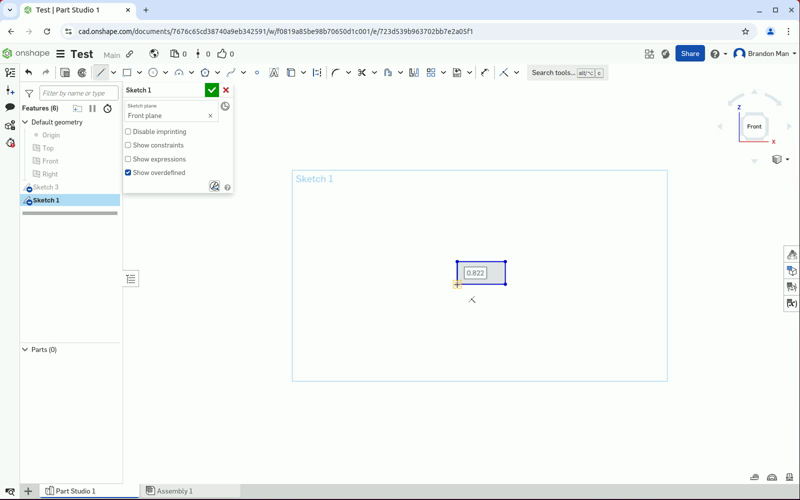
scroll(-6)
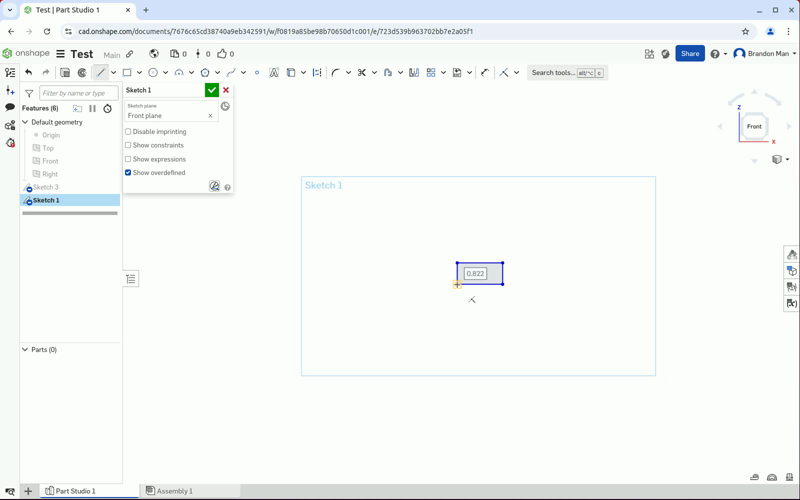
scroll(-6)
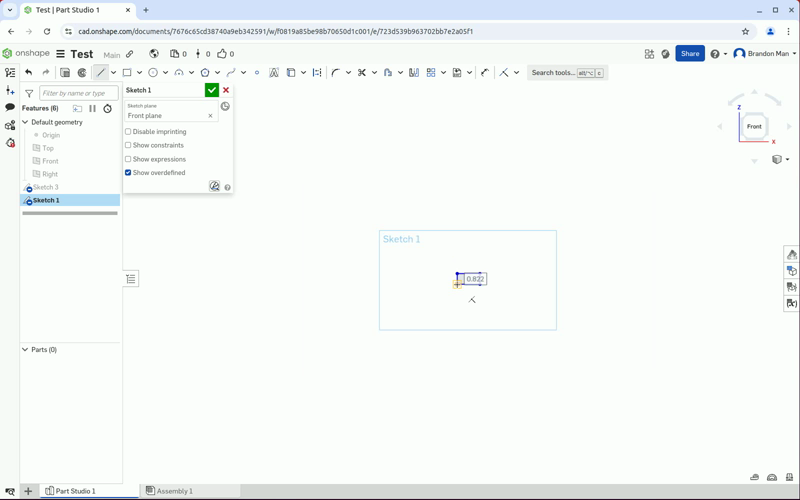
scroll(-6)
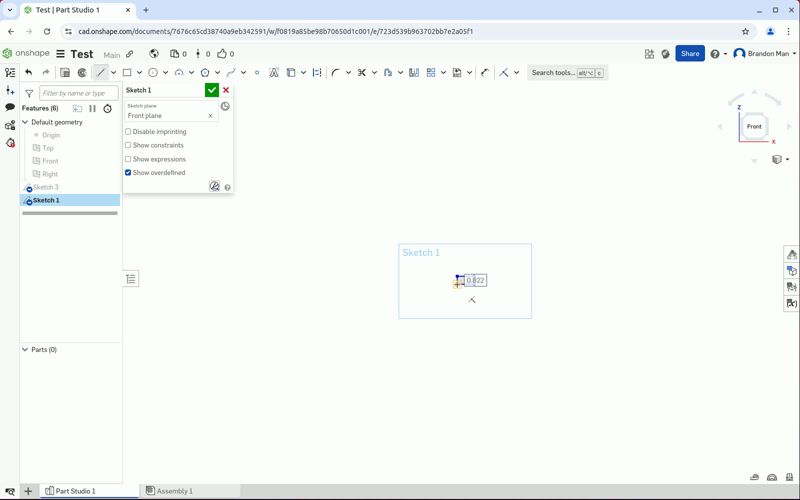
scroll(-6)
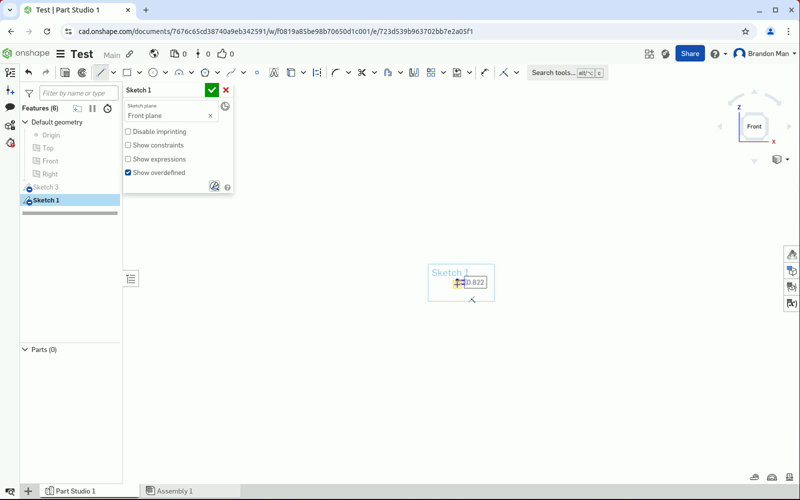
key(esc)
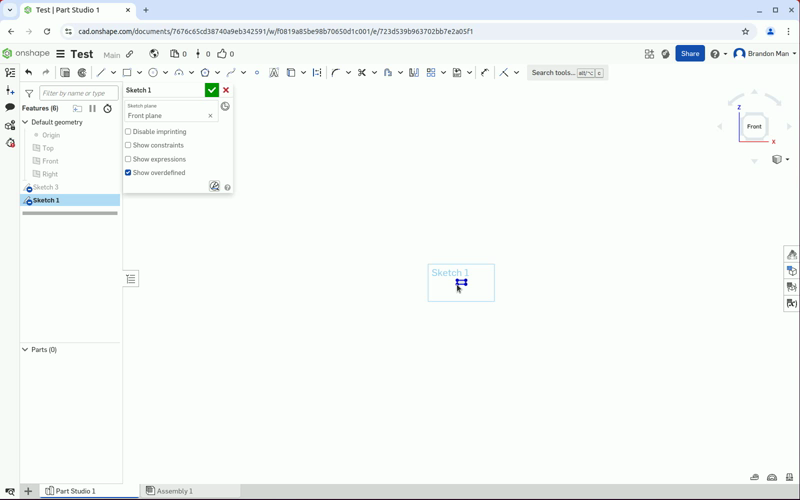
mouse_move(460, 282)
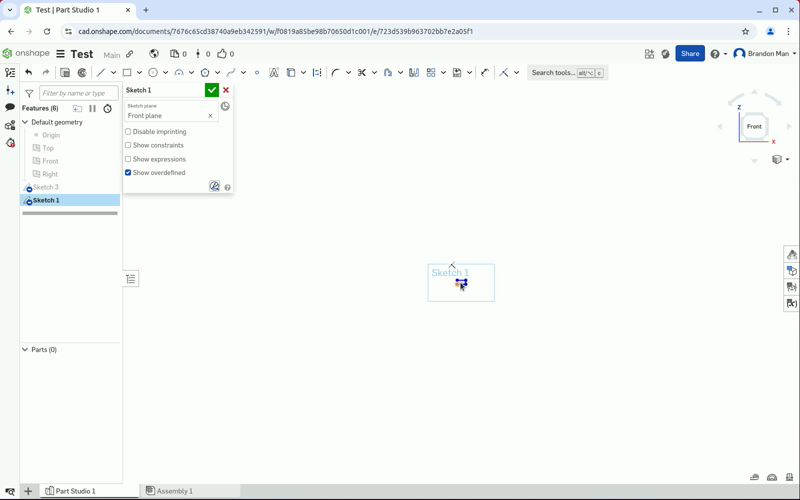
scroll(6)
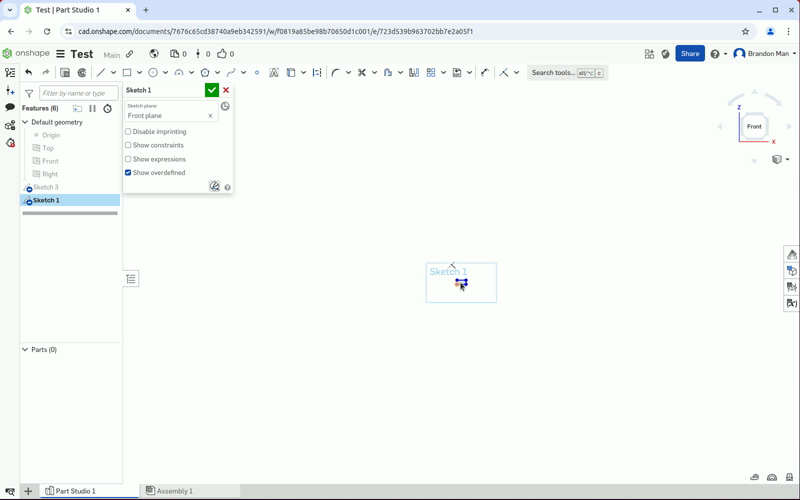
scroll(6)
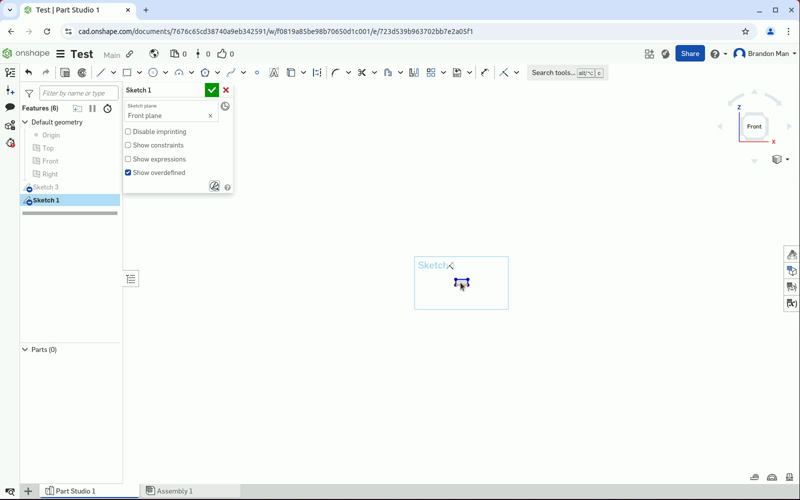
scroll(6)
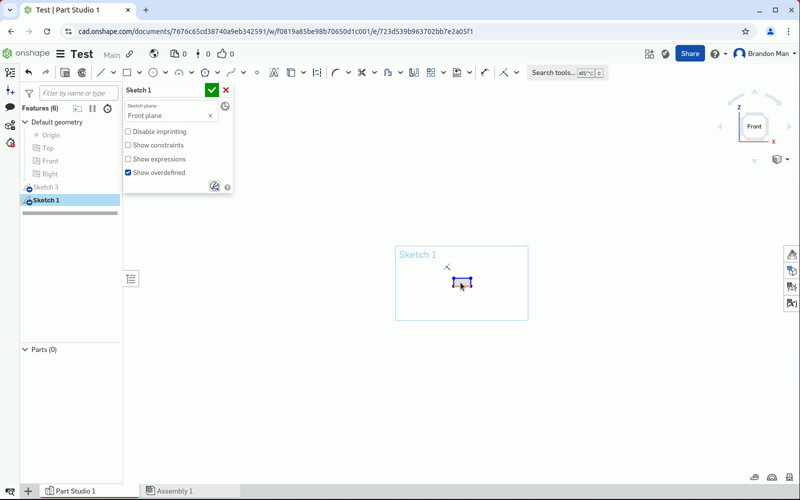
scroll(6)
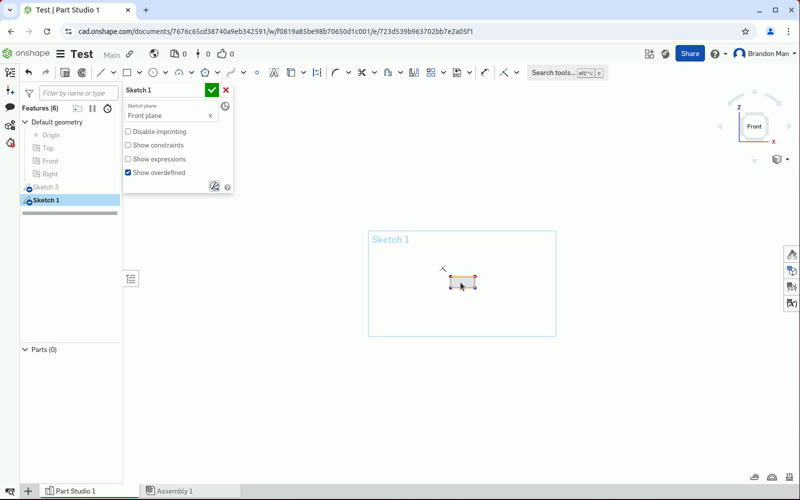
scroll(6)
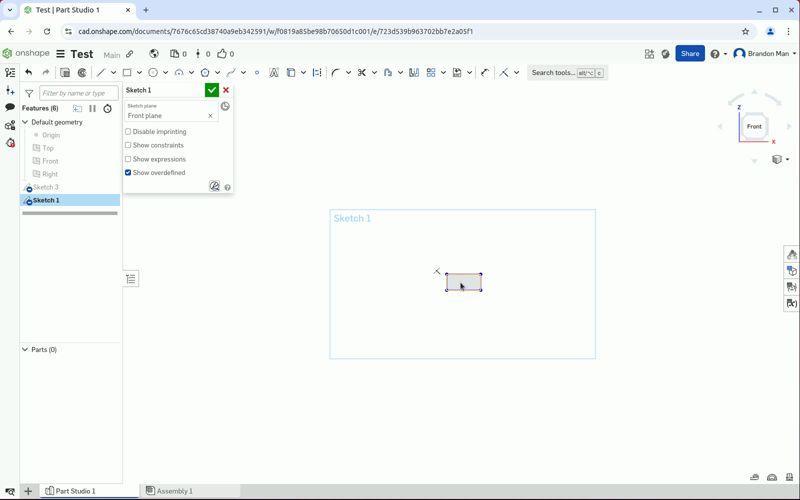
scroll(6)
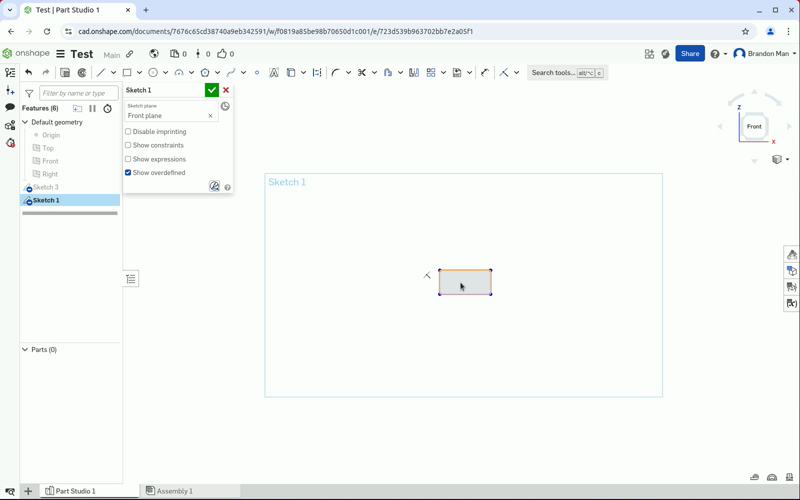
scroll(6)
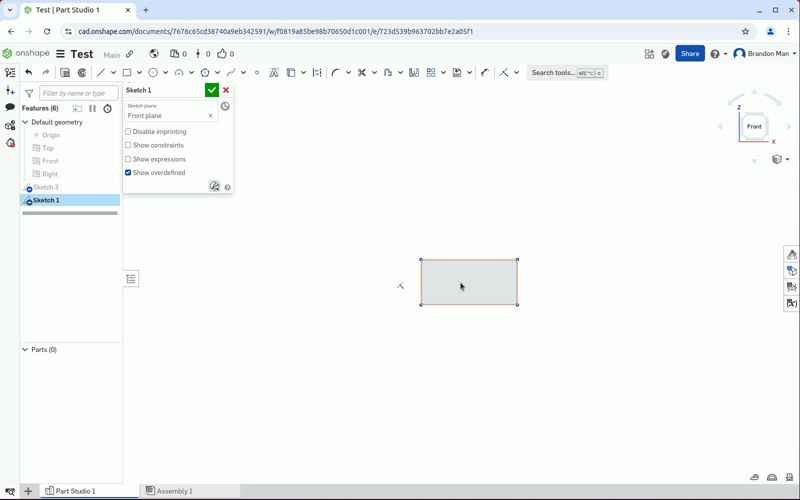
click(460, 282)
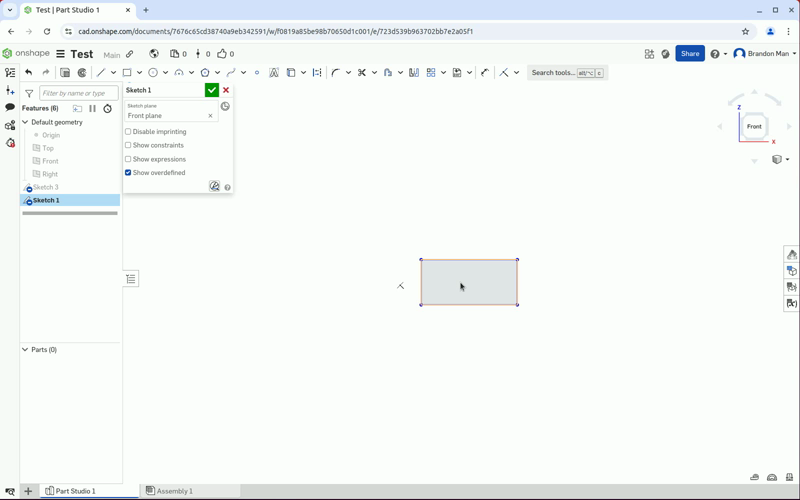
scroll(-6)
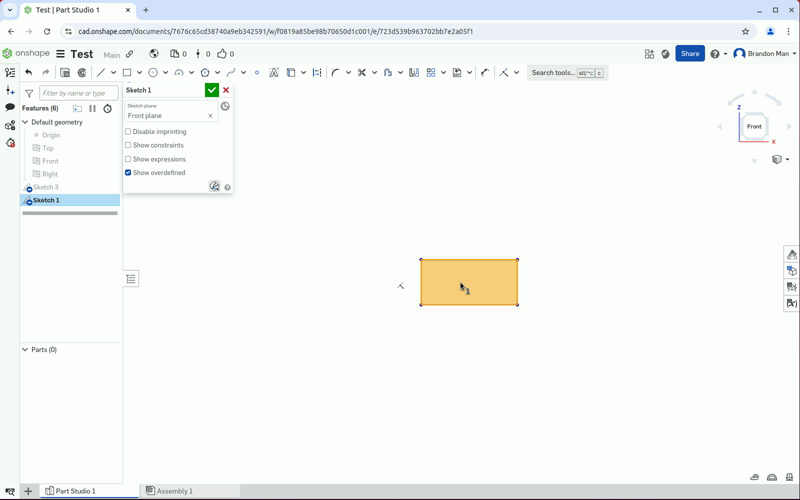
scroll(-6)
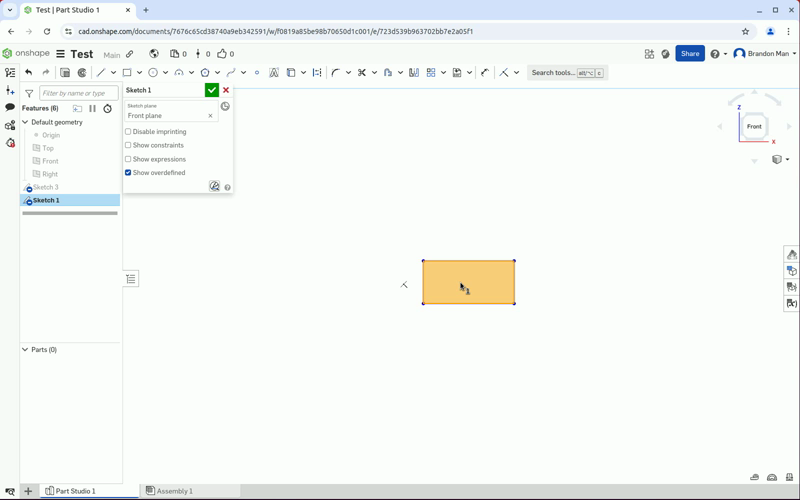
scroll(-6)
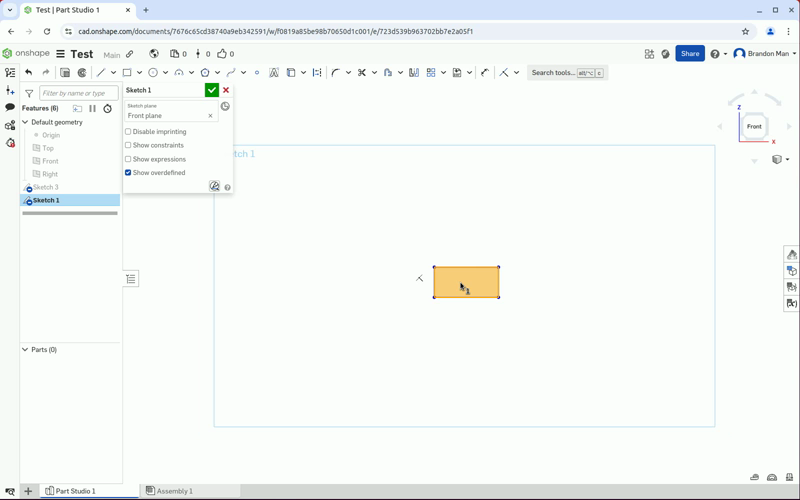
scroll(-6)
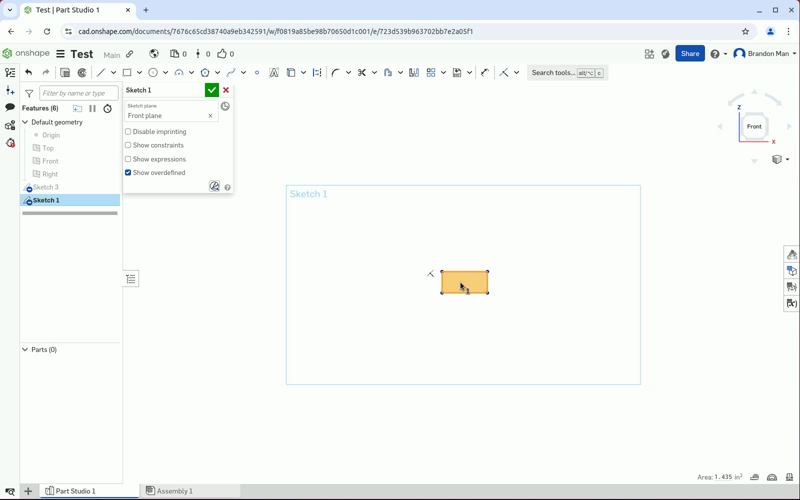
scroll(-6)
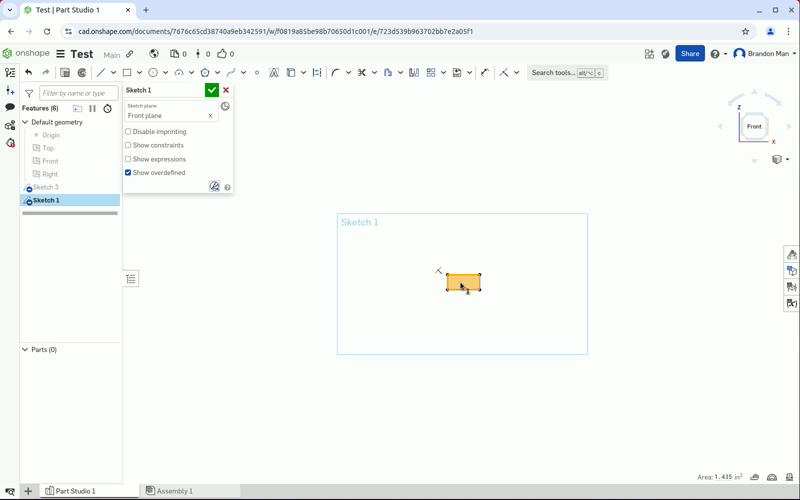
scroll(-6)
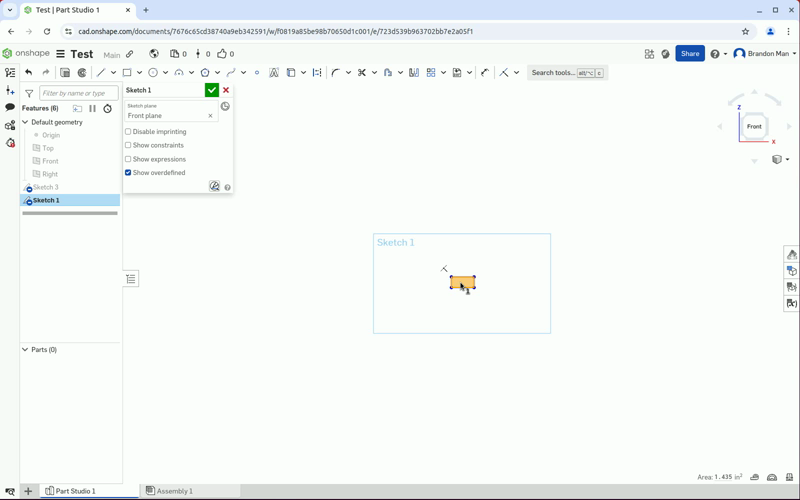
scroll(-6)
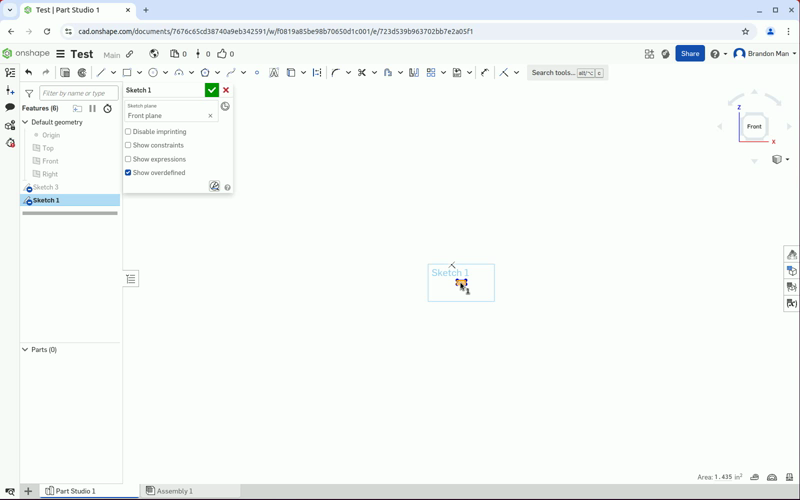
mouse_move(73, 352)
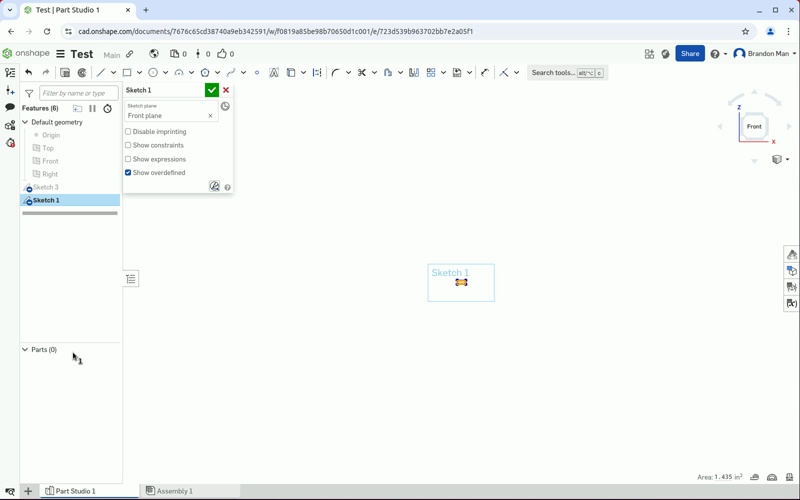
key(shift+y)
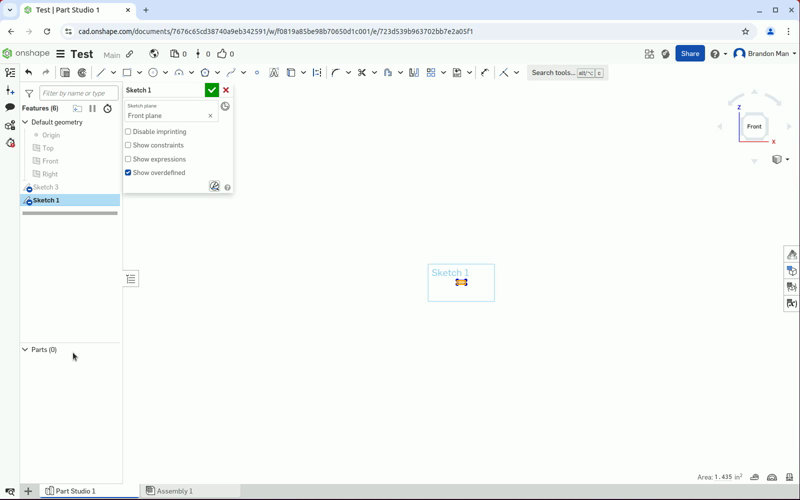
key(shift+e)
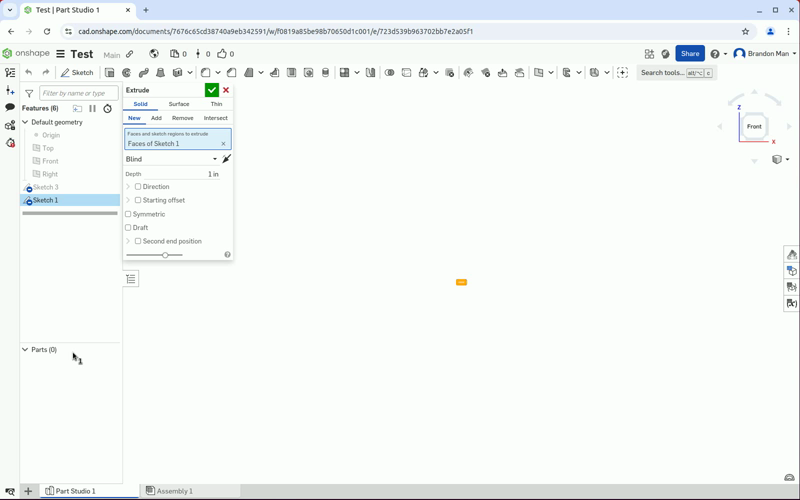
mouse_move(143, 106)
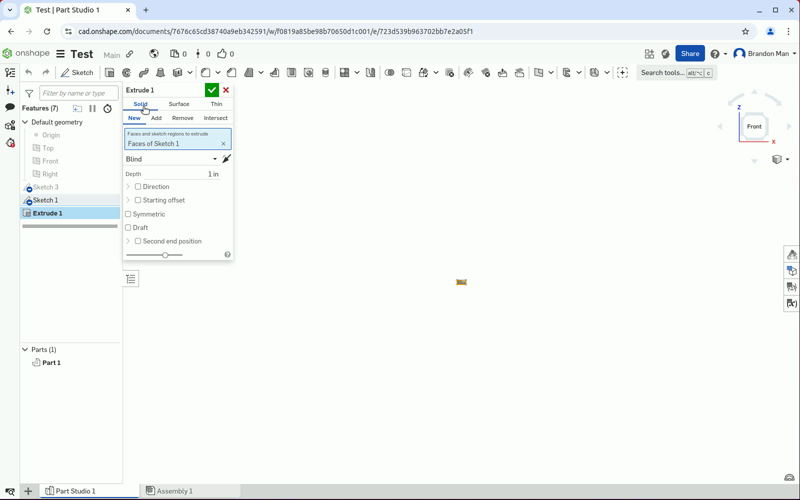
click(143, 106)
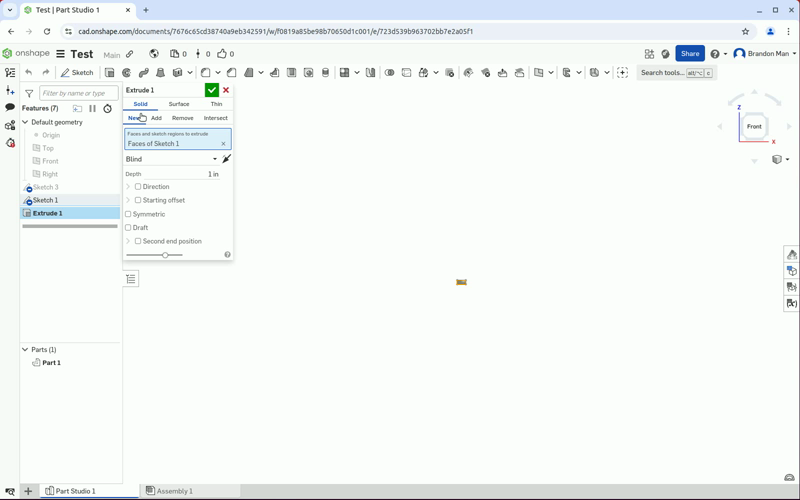
mouse_move(137, 120)
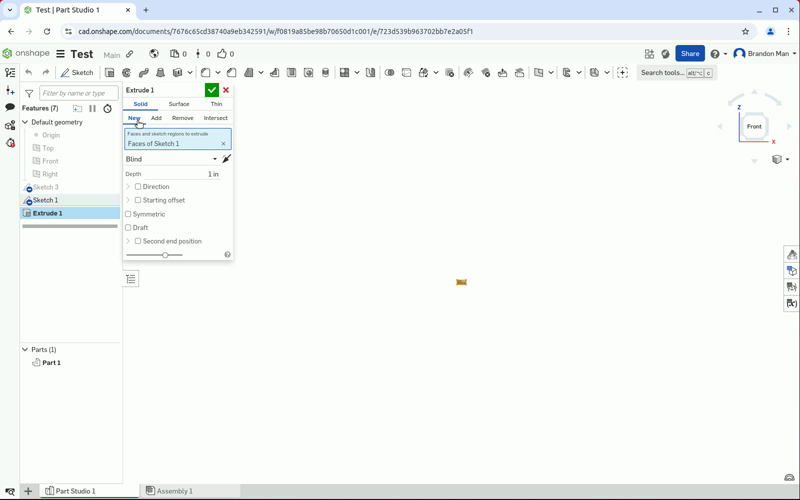
click(137, 120)
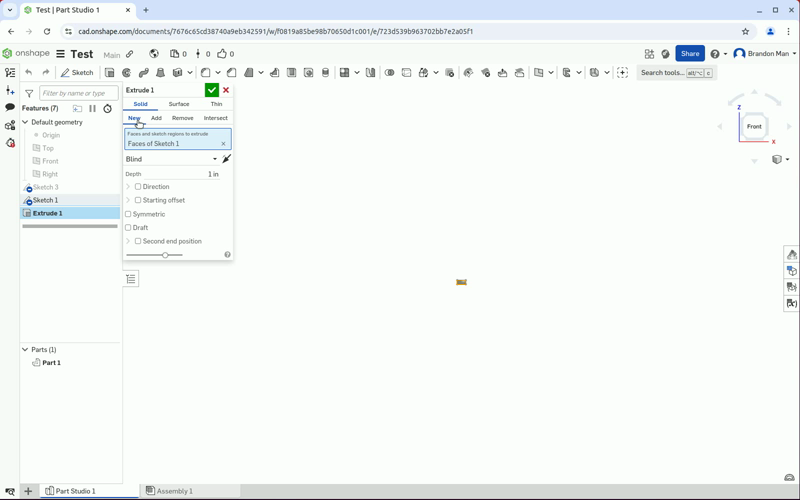
key(tab, 4)
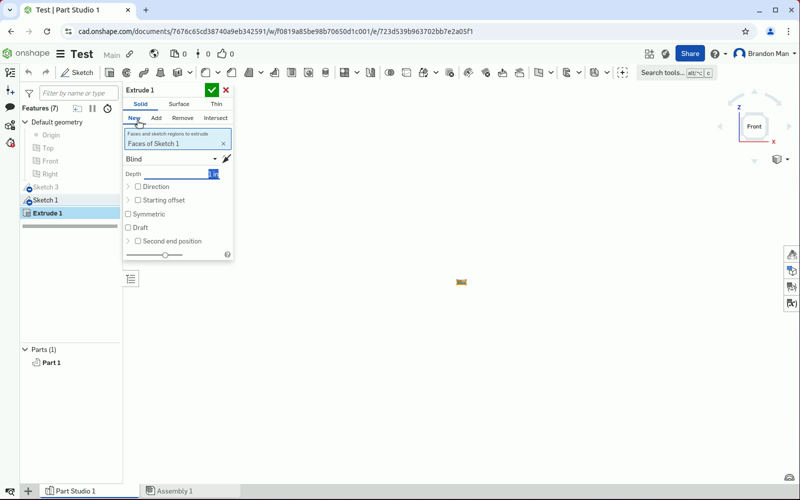
text(23.108)
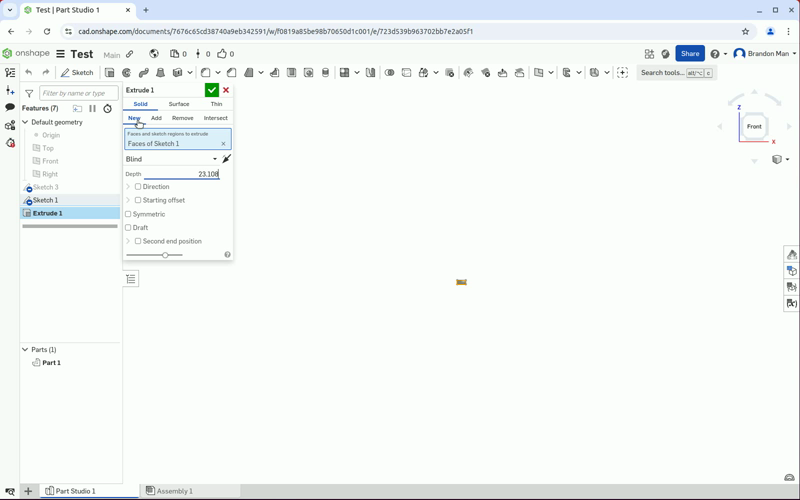
key(enter)
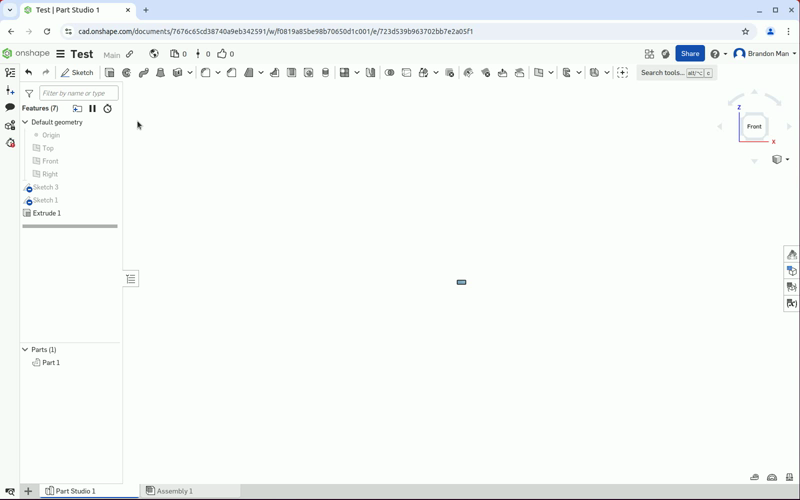
key(shift+h)
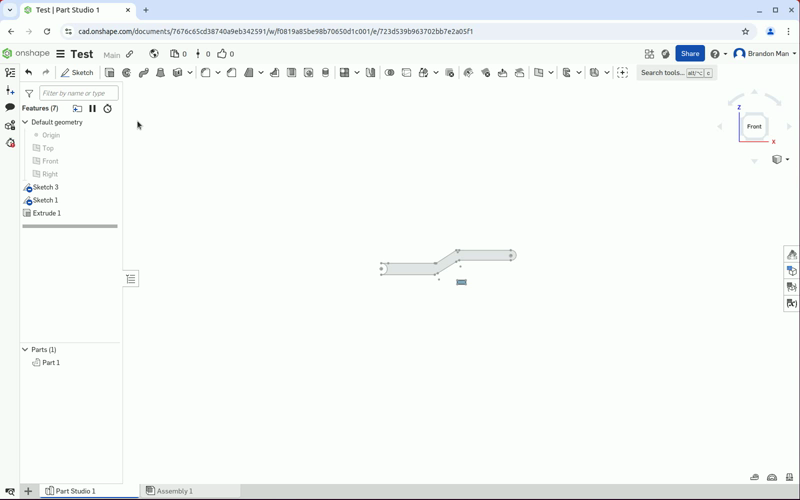
key(shift+h)
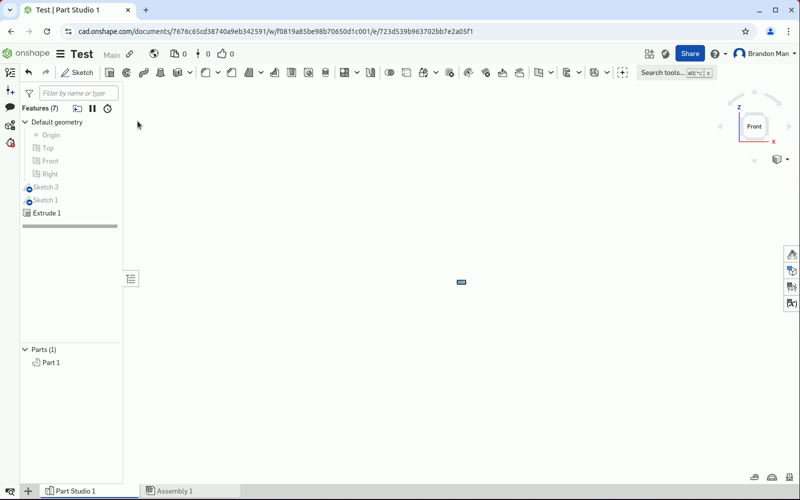
mouse_move(73, 189)
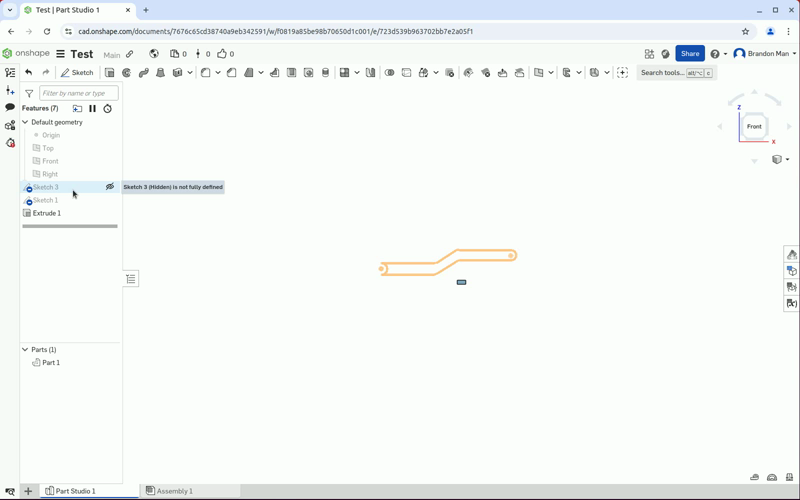
click(73, 189)
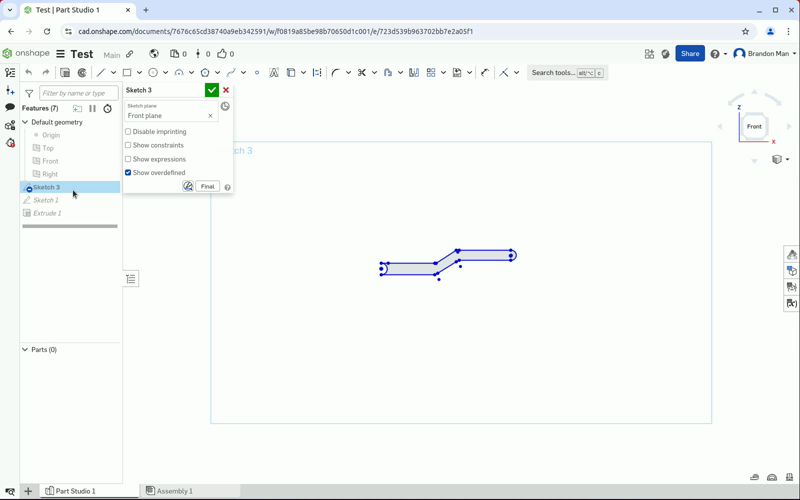
mouse_move(229, 92)
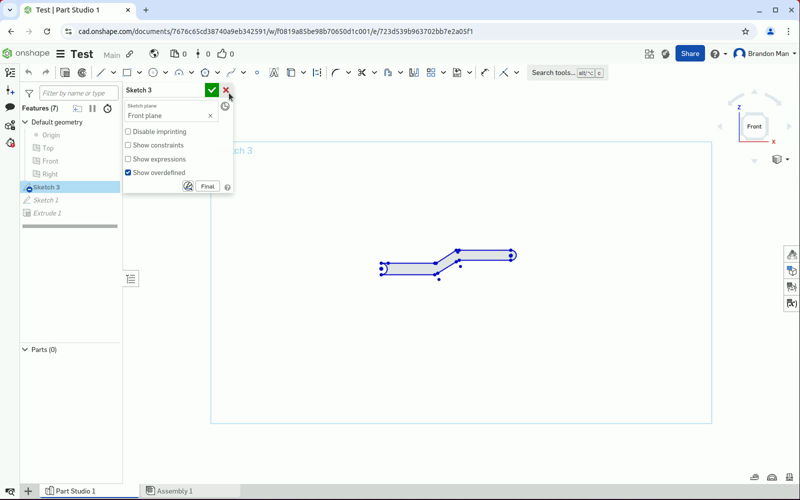
click(229, 92)
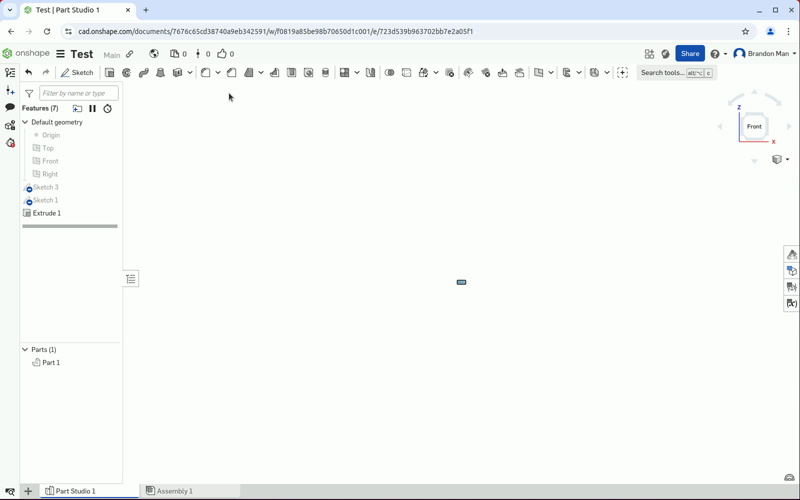
mouse_move(73, 352)
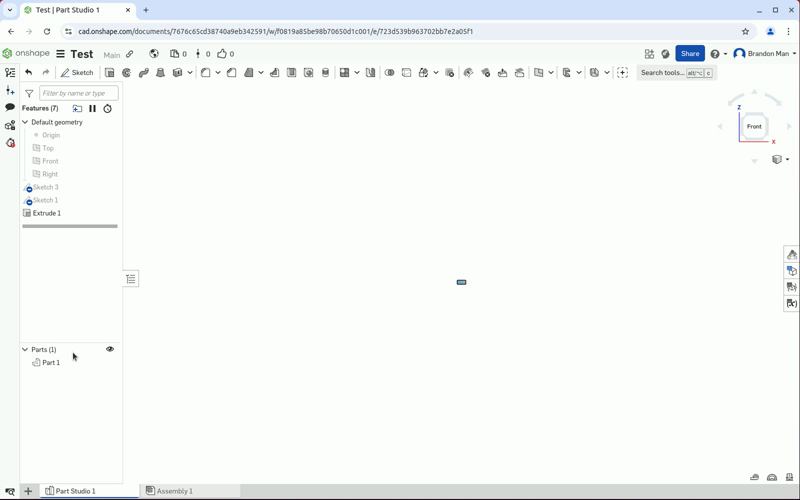
key(y)
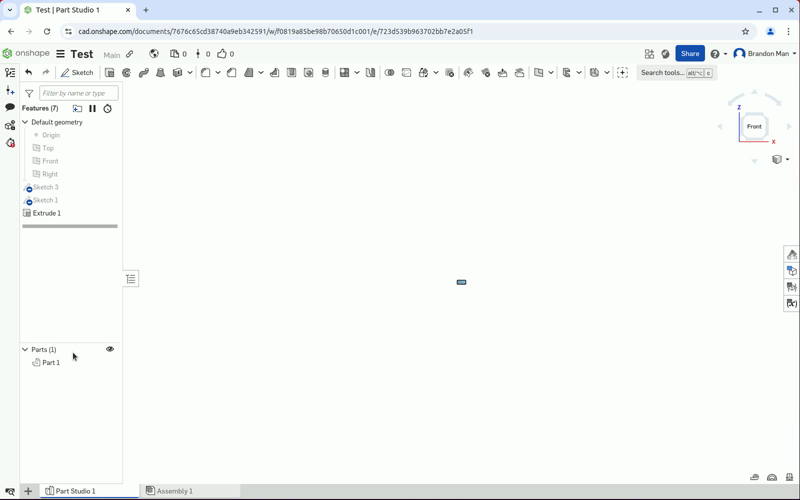
key(shift+p)
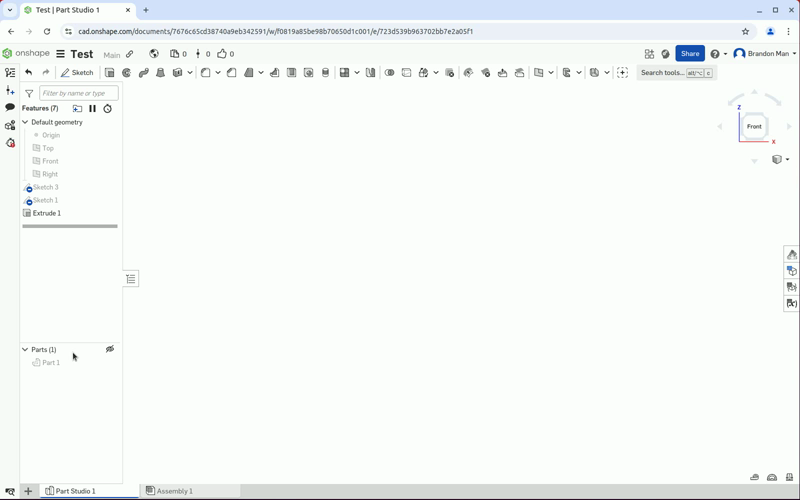
key(space)
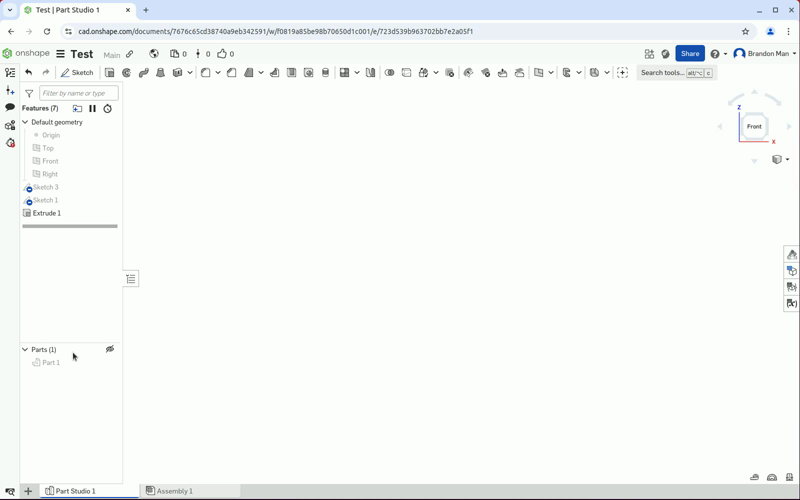
key_down(shift)
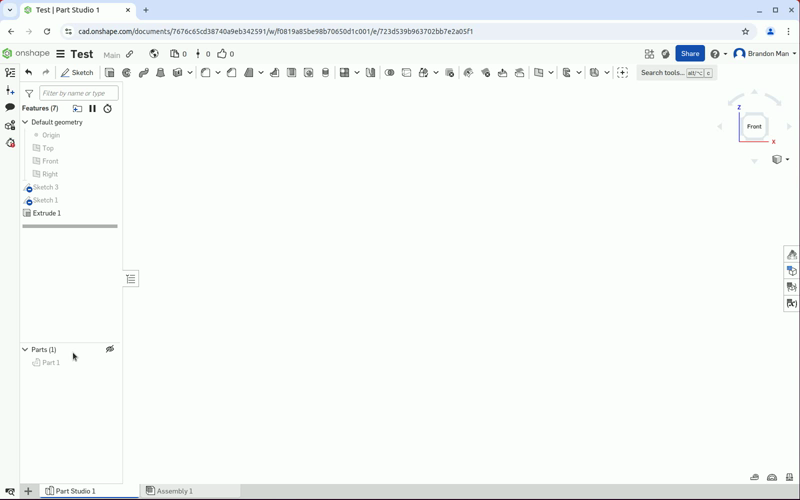
key(left)
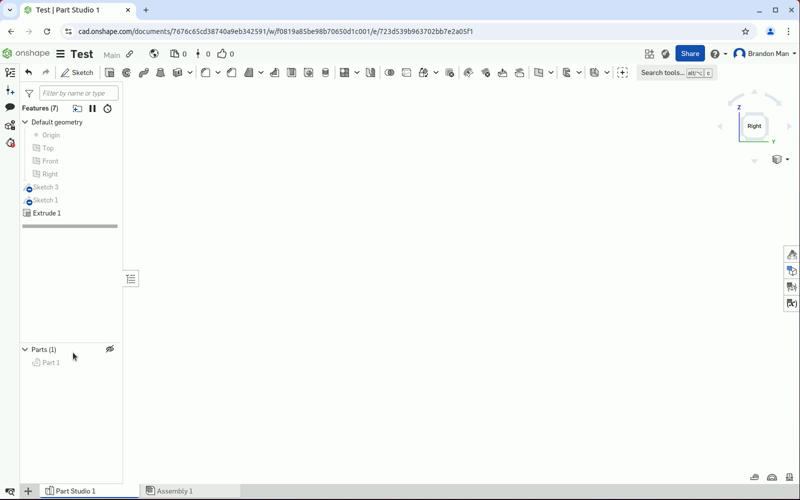
key_up(shift)
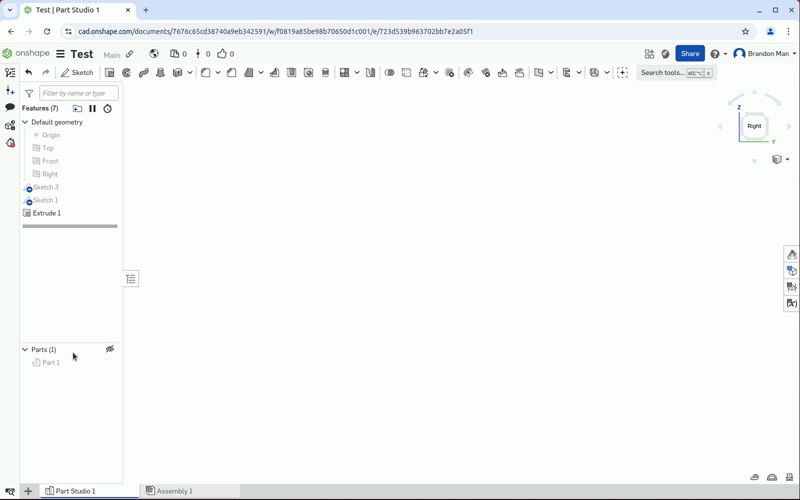
mouse_move(73, 352)
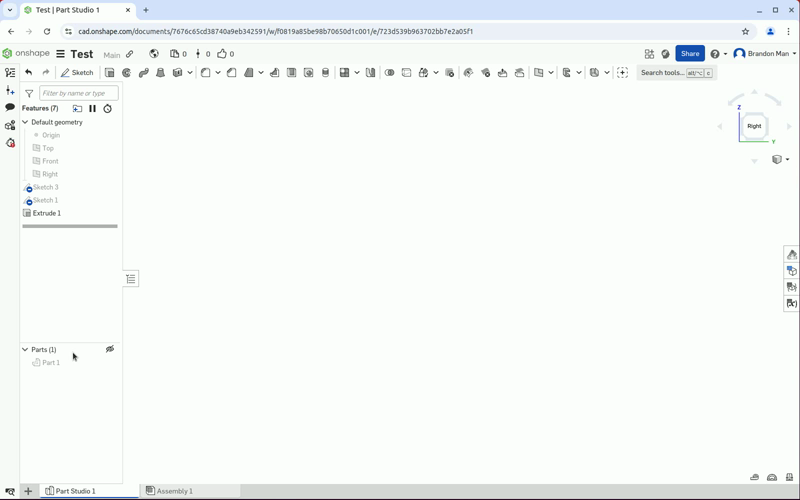
key(shift+y)
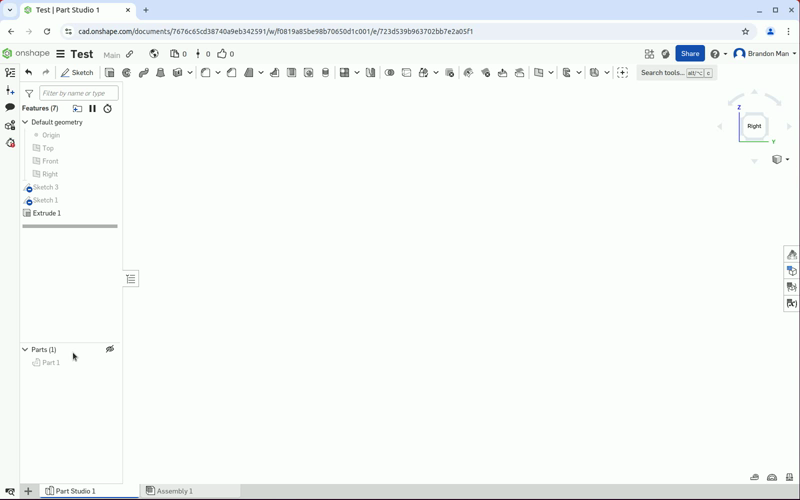
key(shift+s)
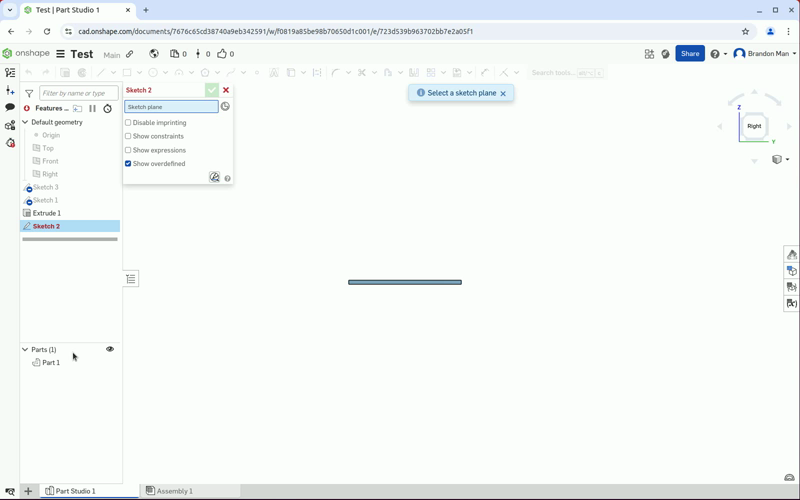
mouse_move(73, 176)
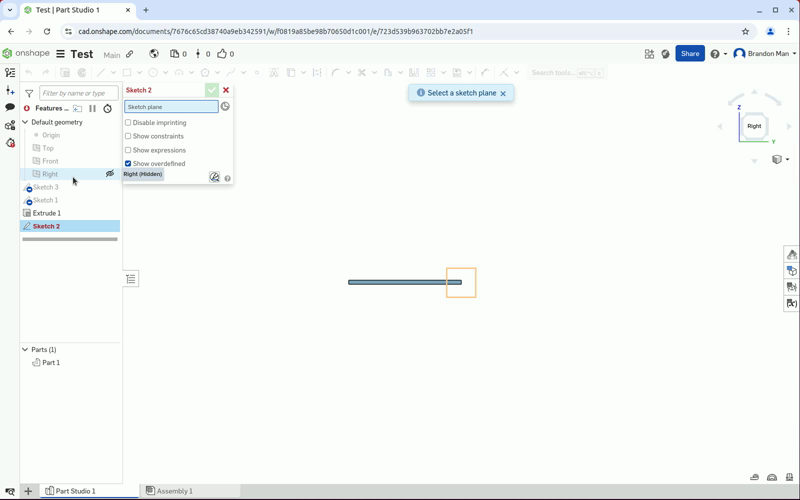
click(73, 176)
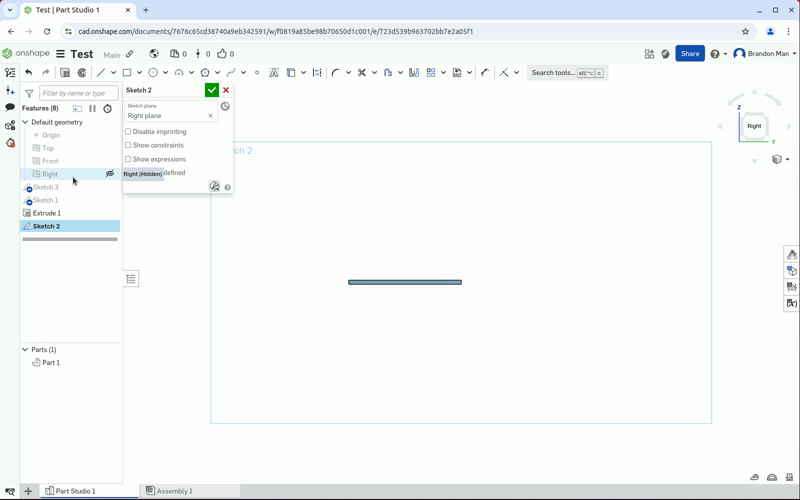
mouse_move(73, 352)
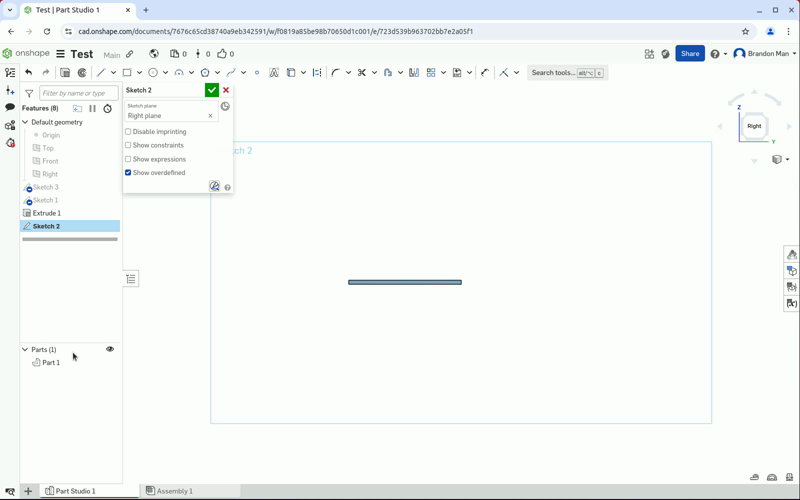
key(y)
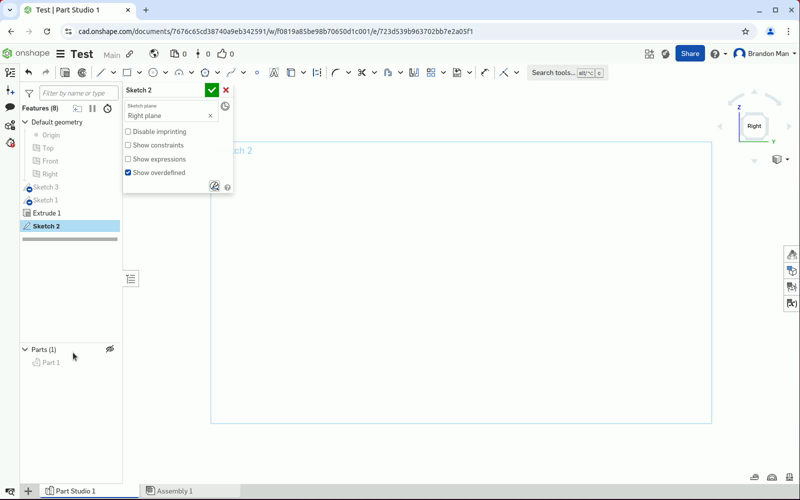
key(l)
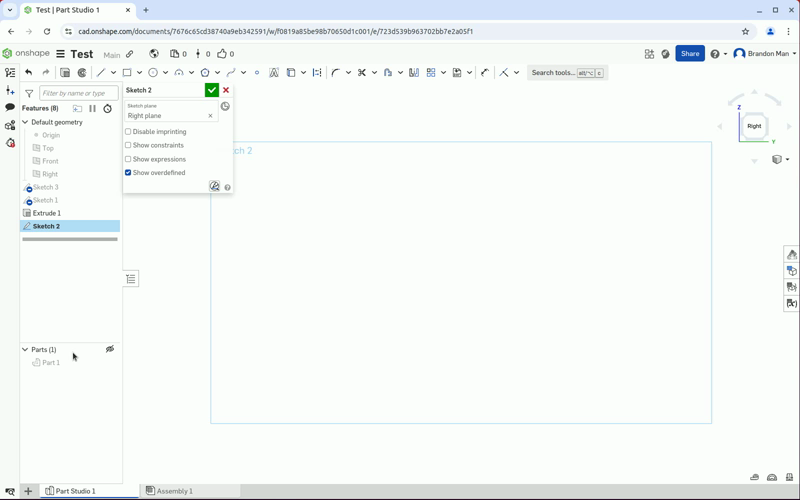
key_down(shift)
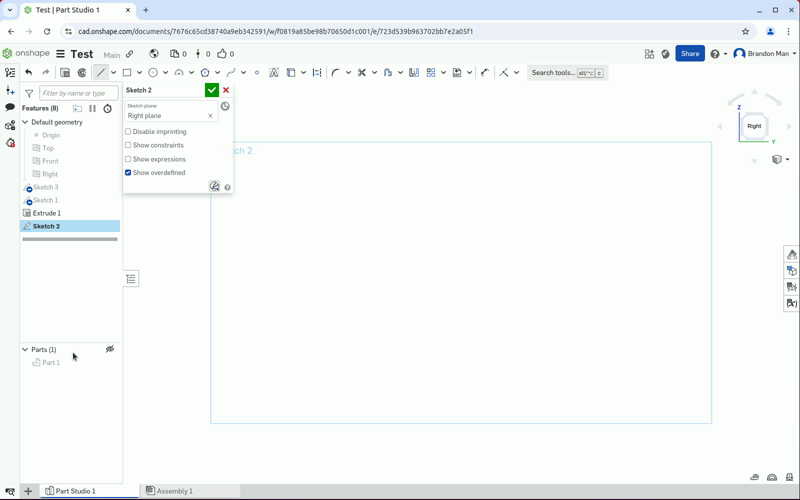
mouse_move(457, 284)
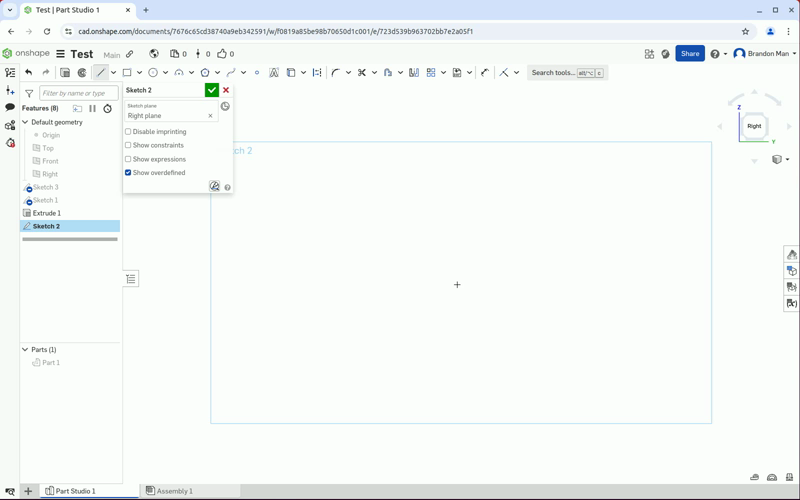
click(457, 284)
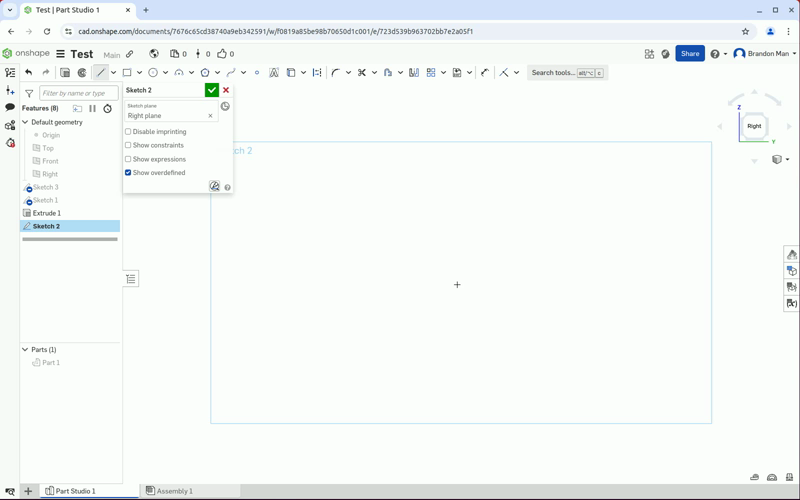
key_up(shift)
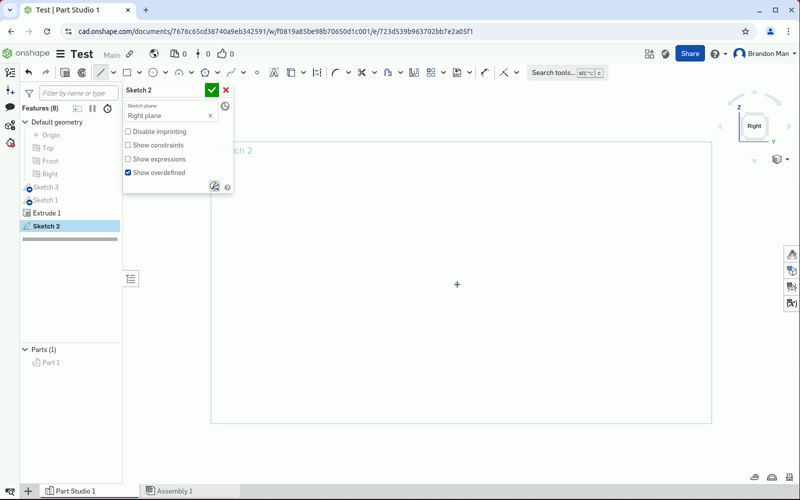
key_down(shift)
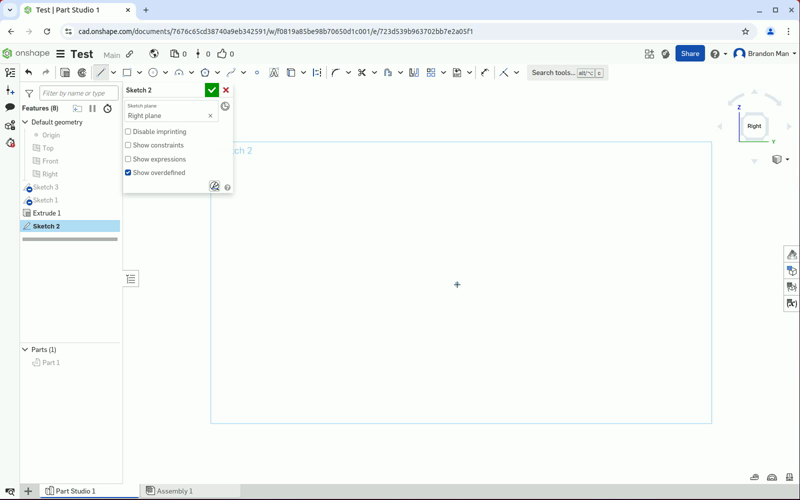
mouse_move(487, 284)
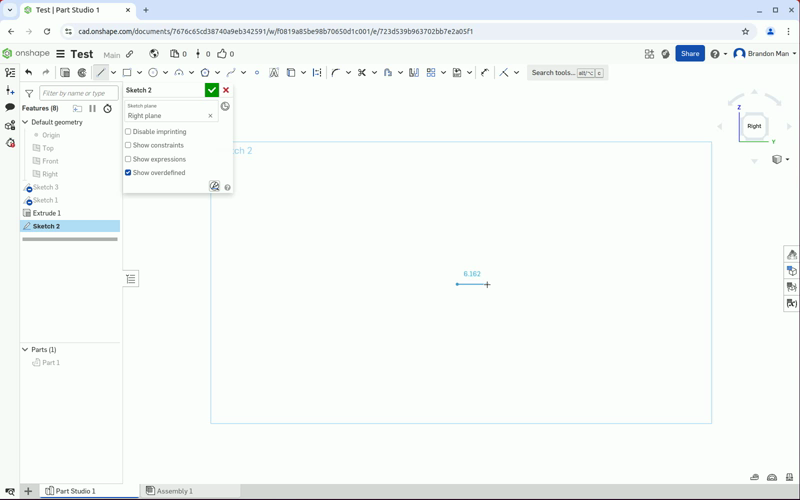
mouse_move(465, 284)
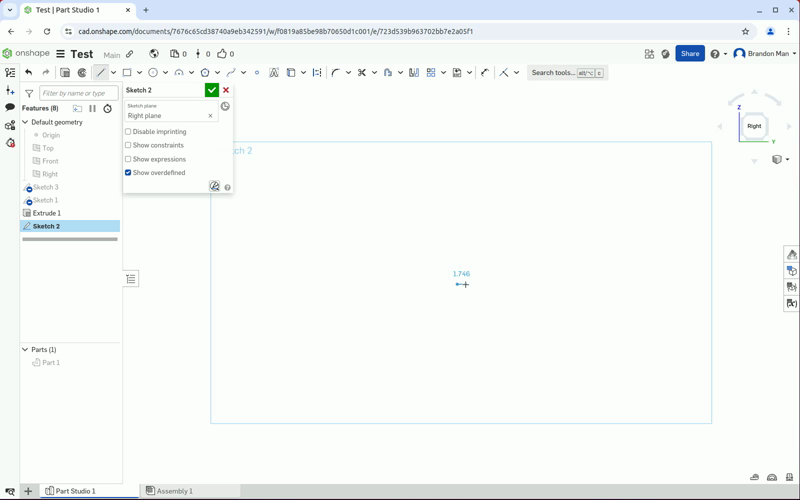
click(465, 284)
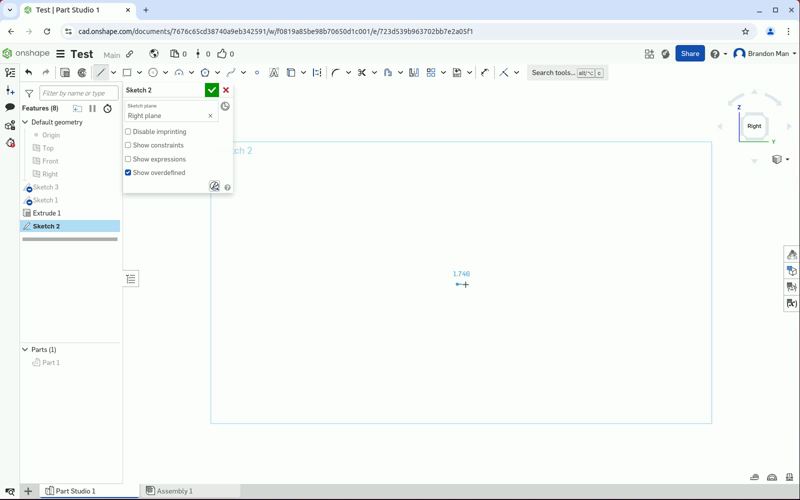
key_up(shift)
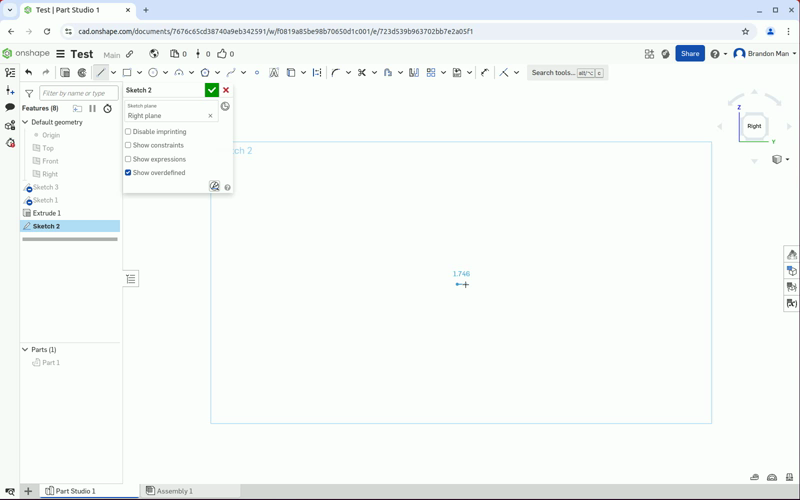
key_down(shift)
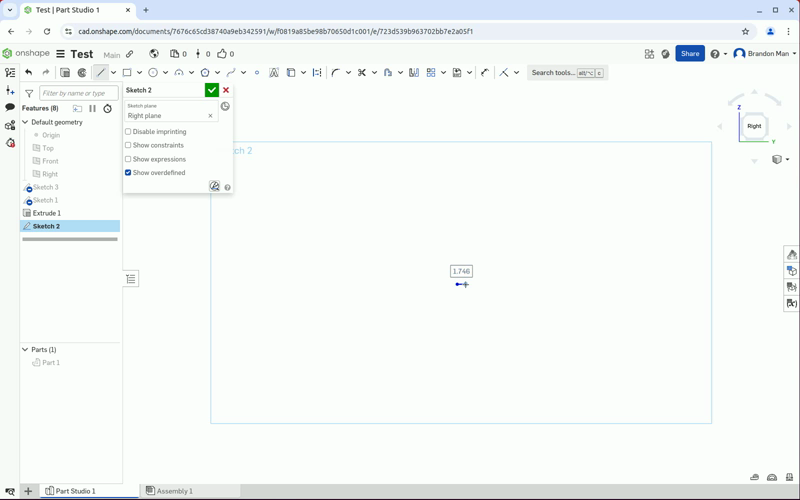
mouse_move(495, 284)
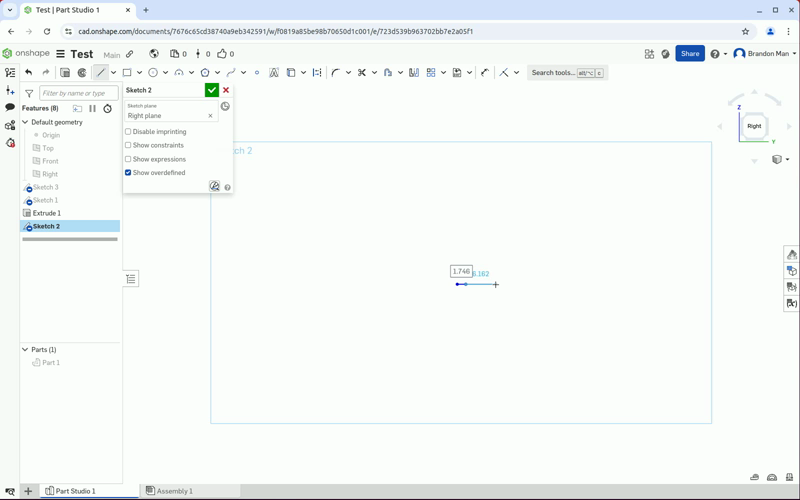
mouse_move(465, 280)
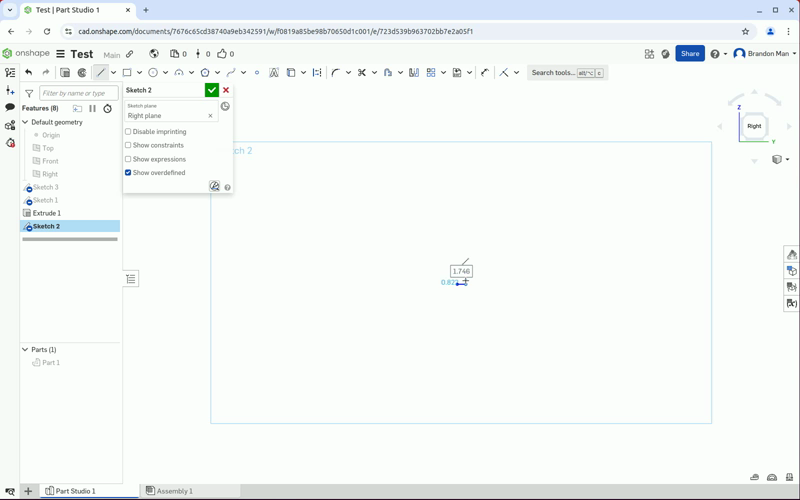
scroll(6)
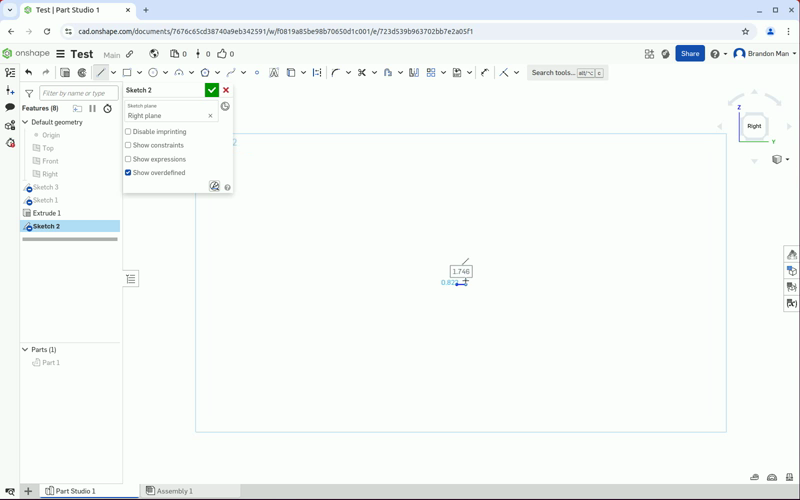
scroll(6)
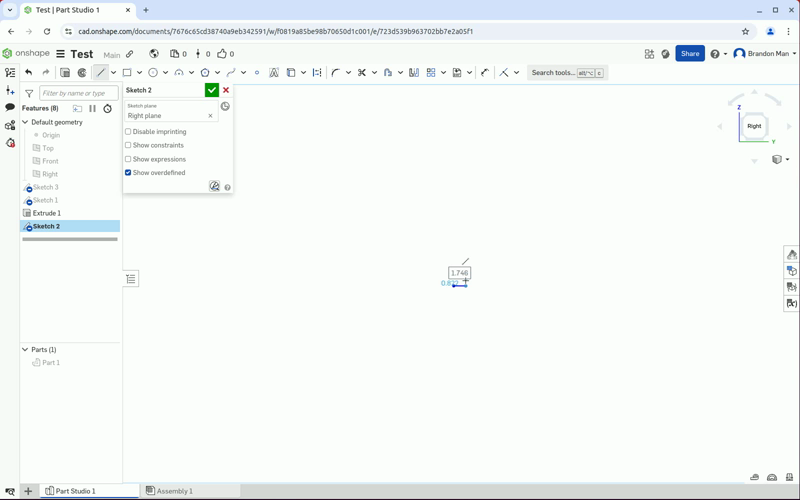
scroll(6)
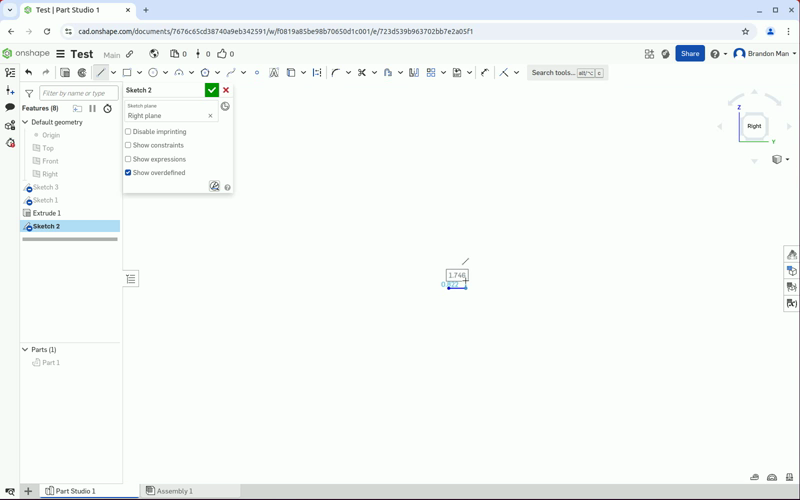
scroll(6)
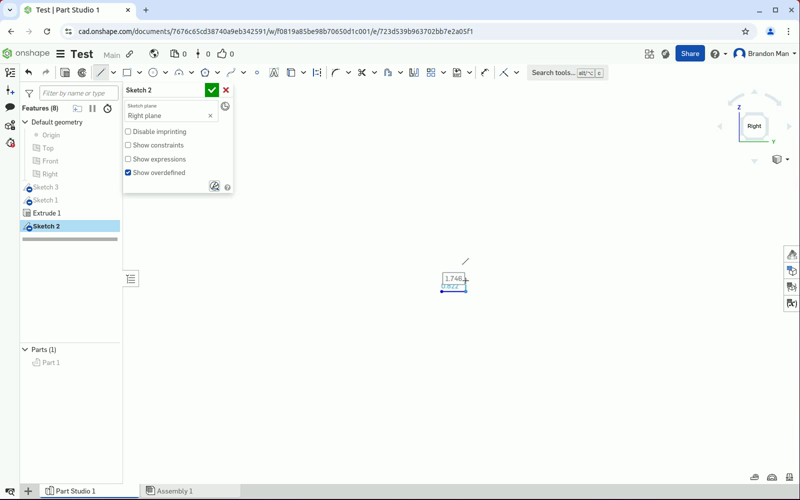
scroll(6)
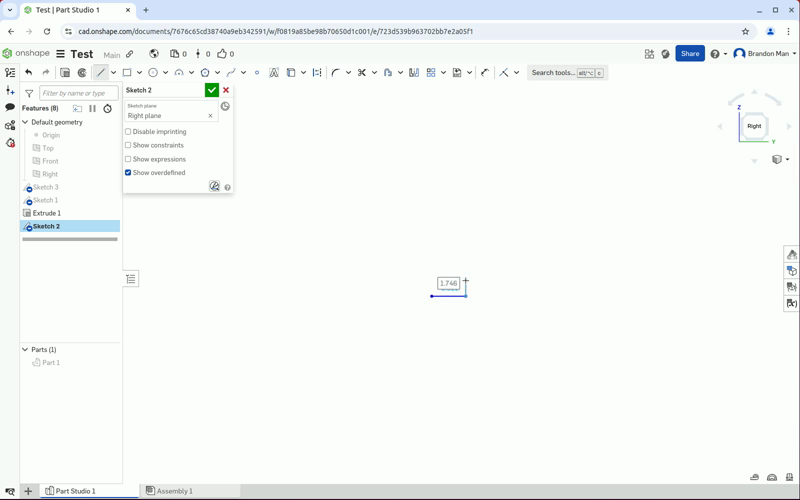
scroll(6)
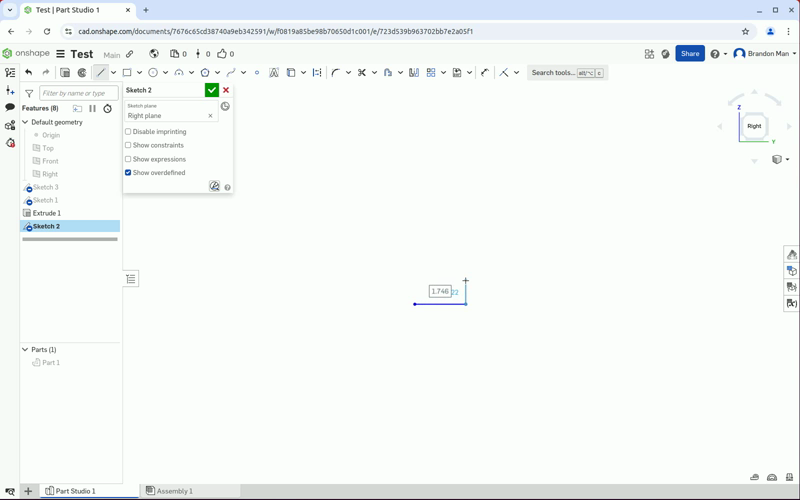
scroll(6)
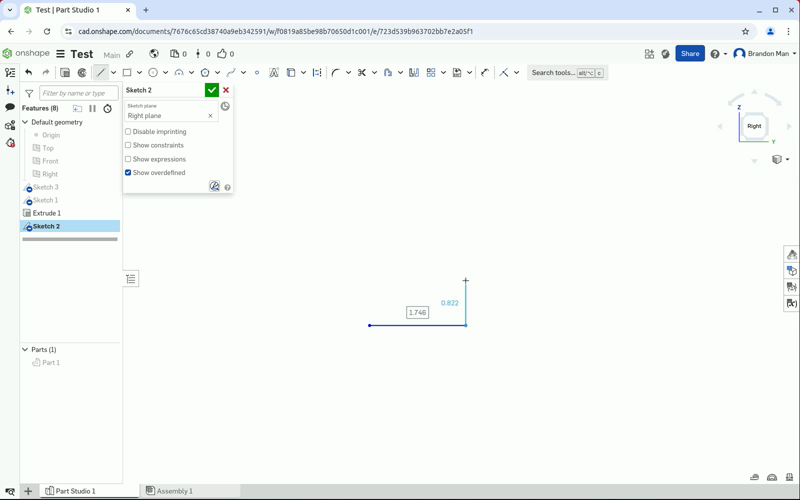
click(465, 280)
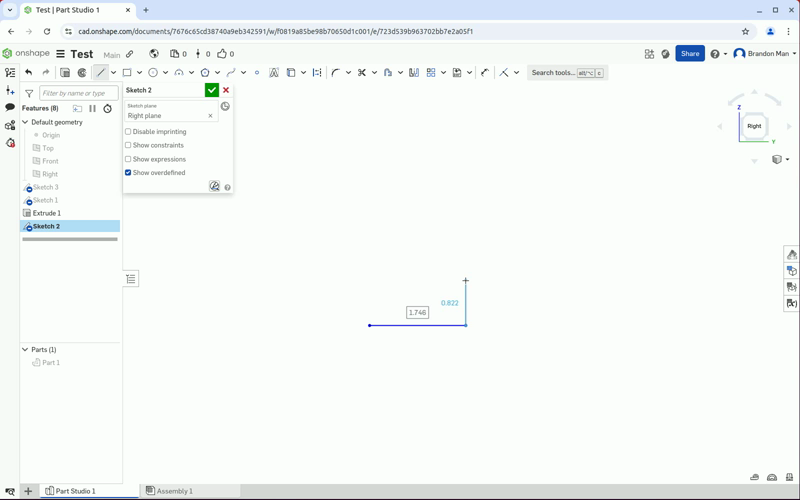
scroll(-6)
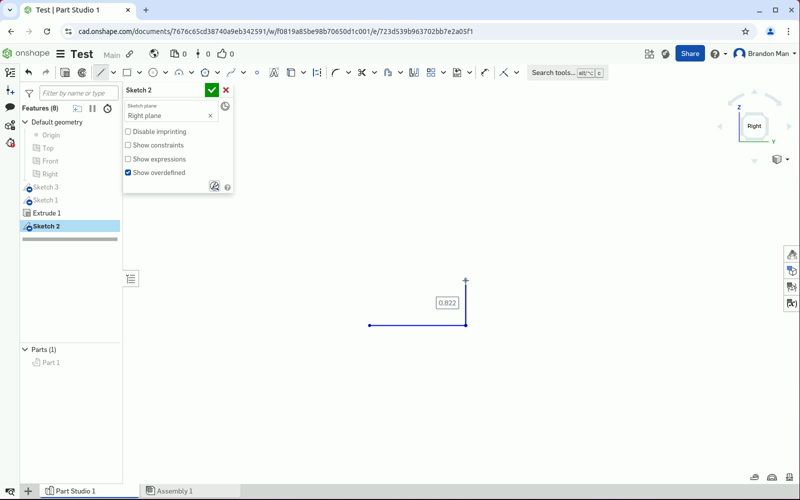
scroll(-6)
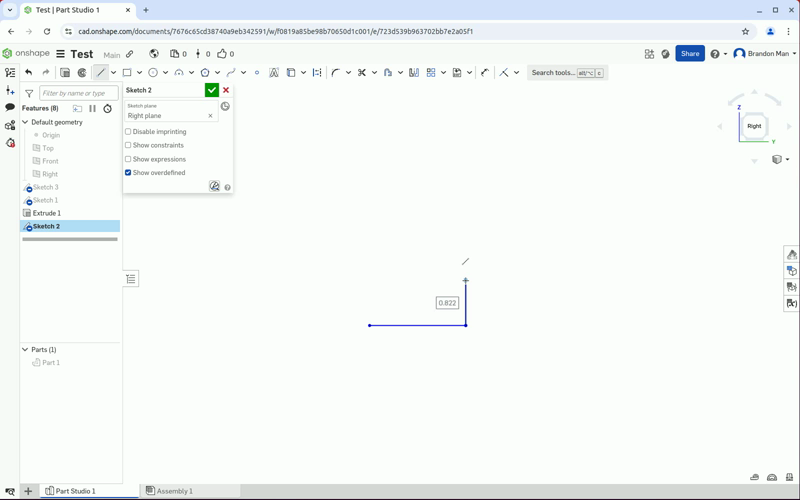
scroll(-6)
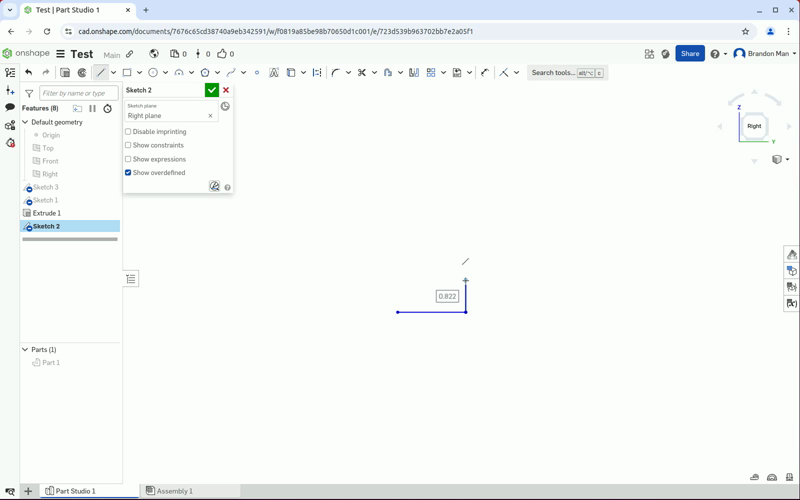
scroll(-6)
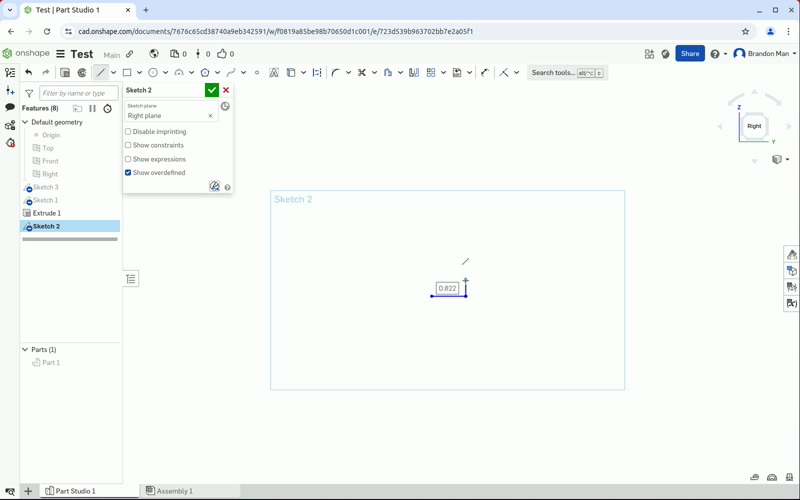
scroll(-6)
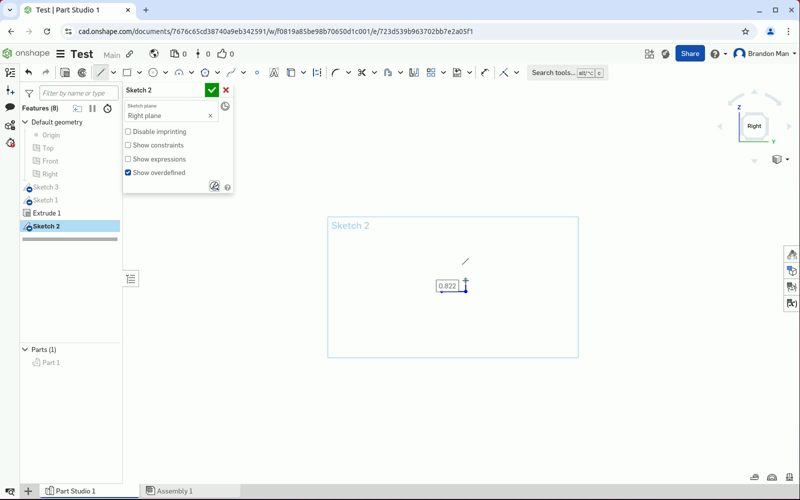
scroll(-6)
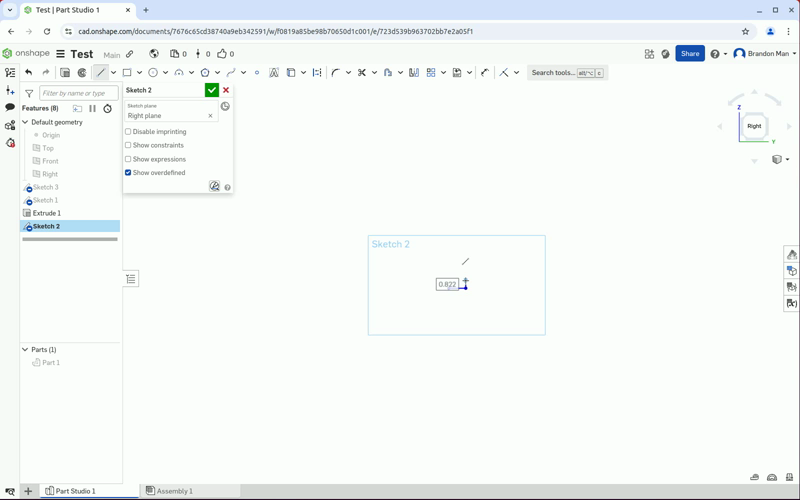
scroll(-6)
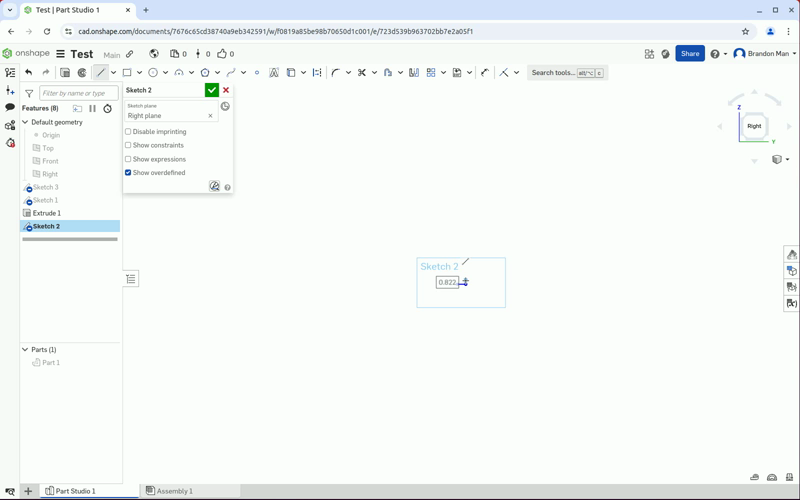
key_up(shift)
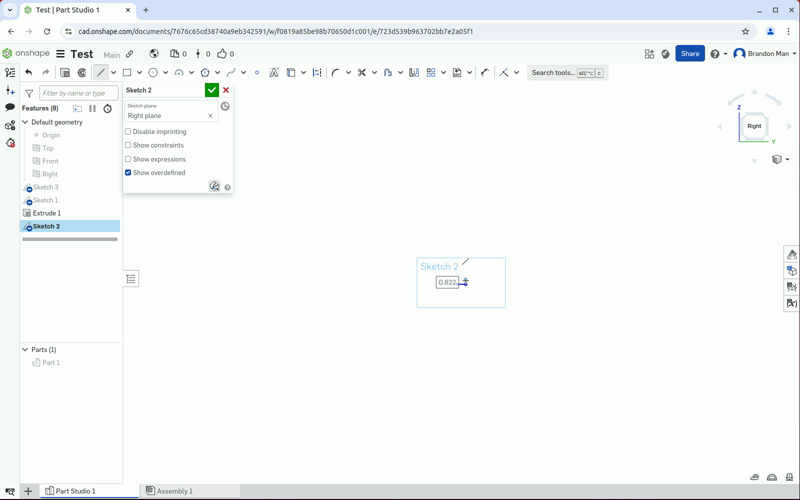
key_down(shift)
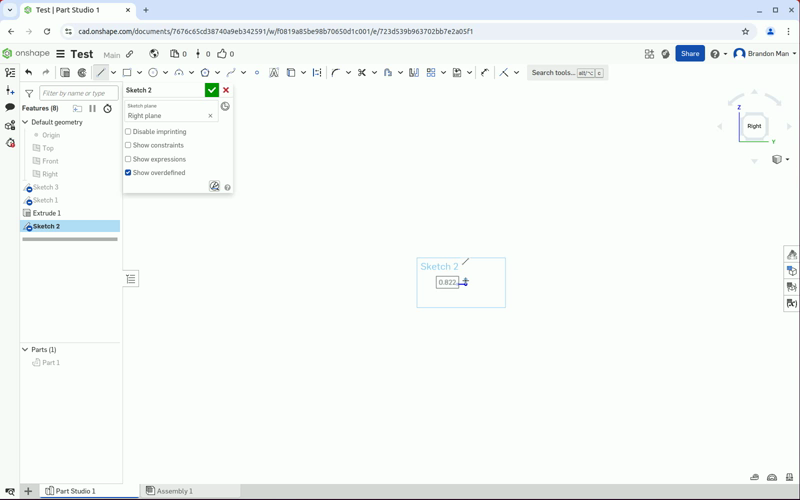
mouse_move(495, 280)
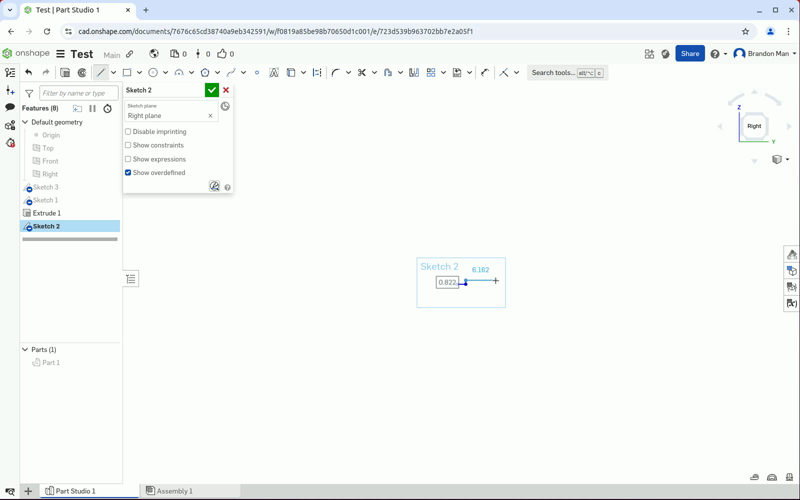
mouse_move(457, 280)
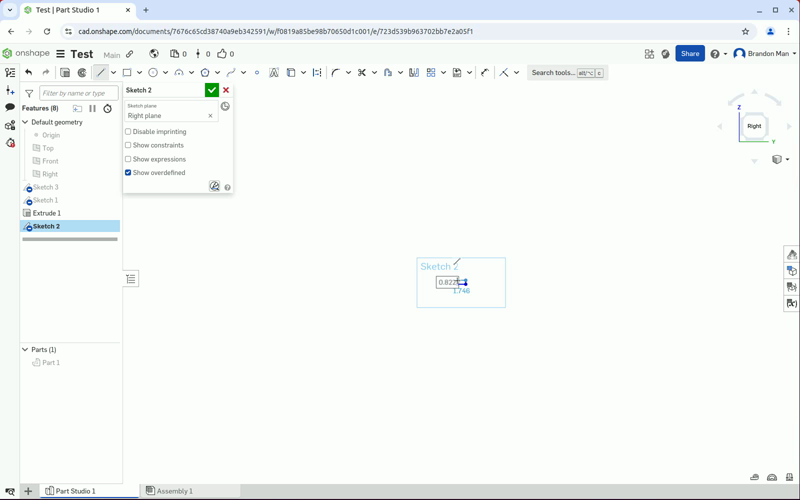
scroll(6)
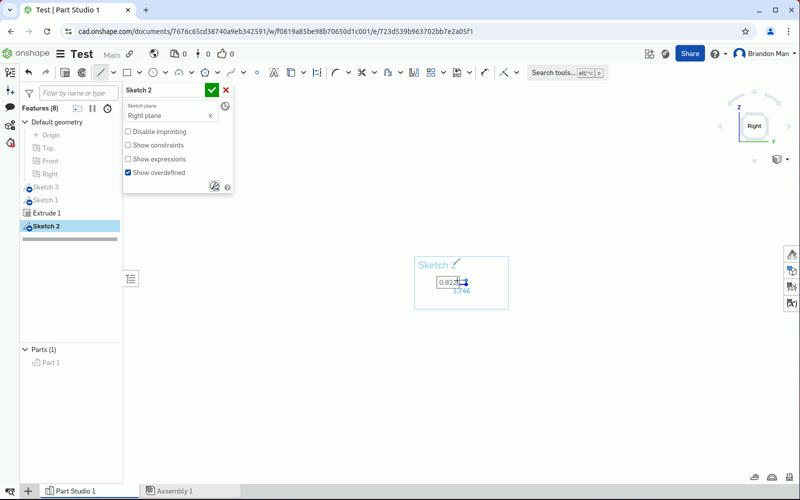
scroll(6)
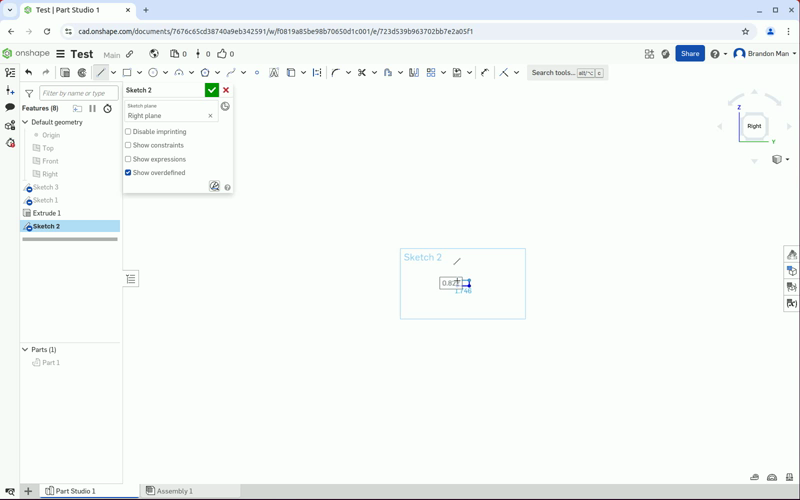
scroll(6)
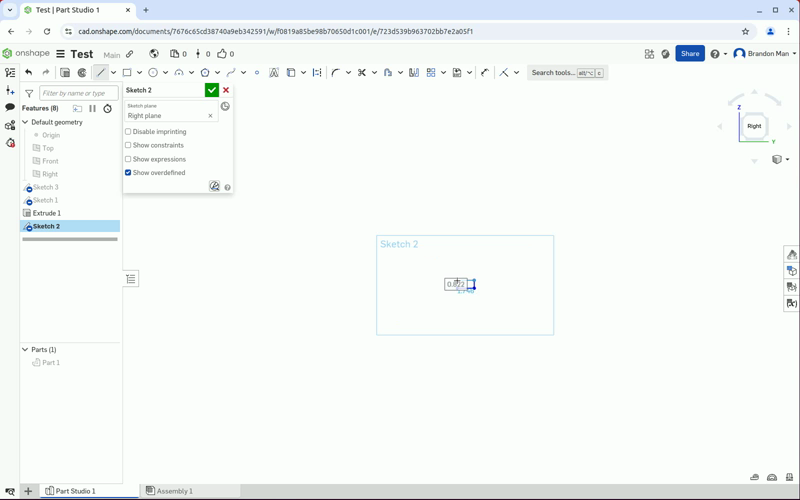
scroll(6)
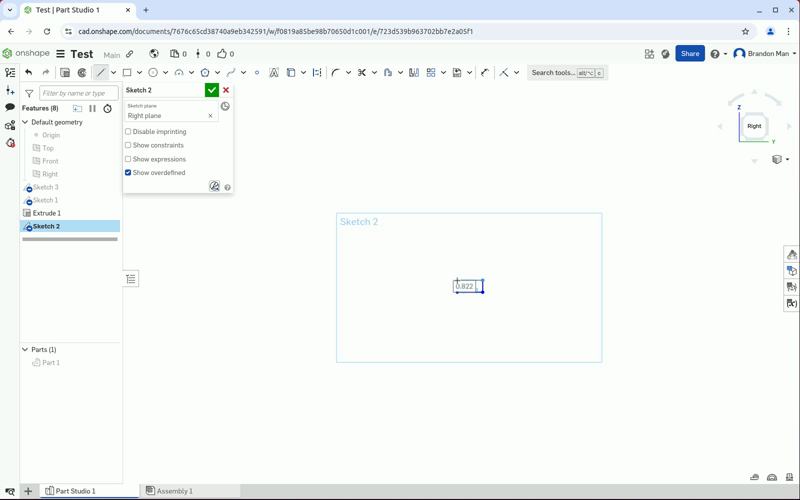
scroll(6)
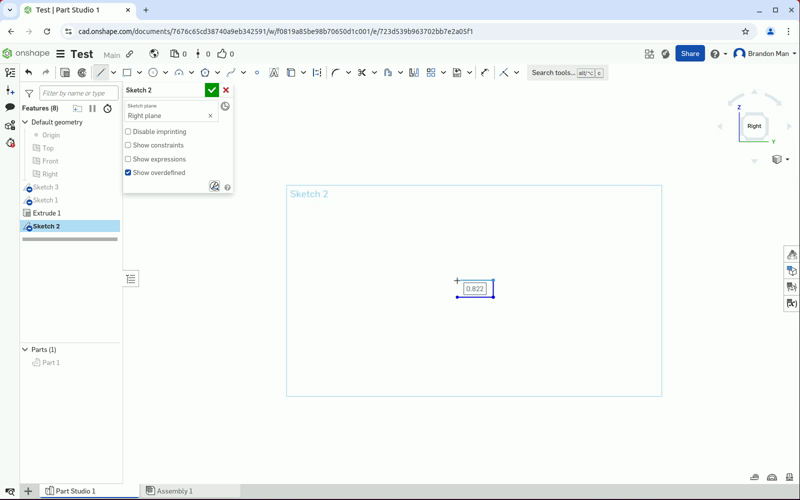
scroll(6)
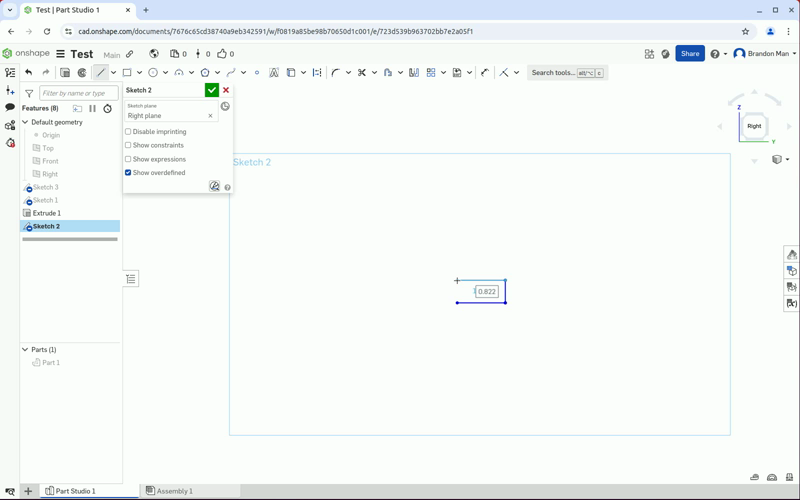
scroll(6)
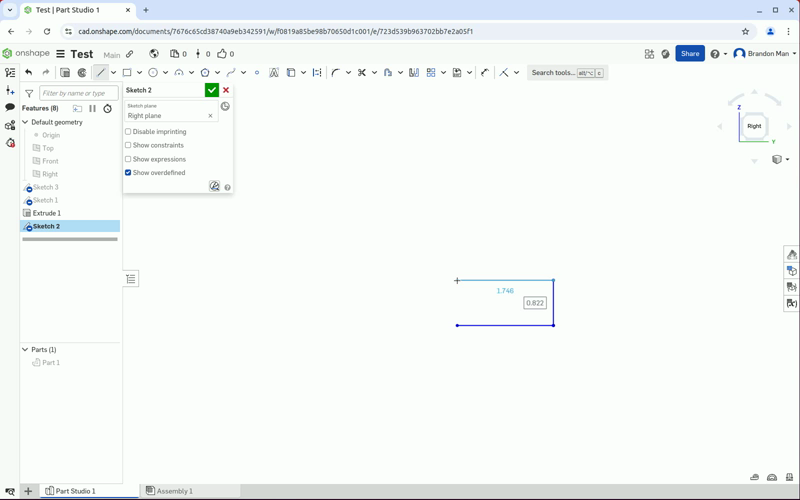
click(457, 280)
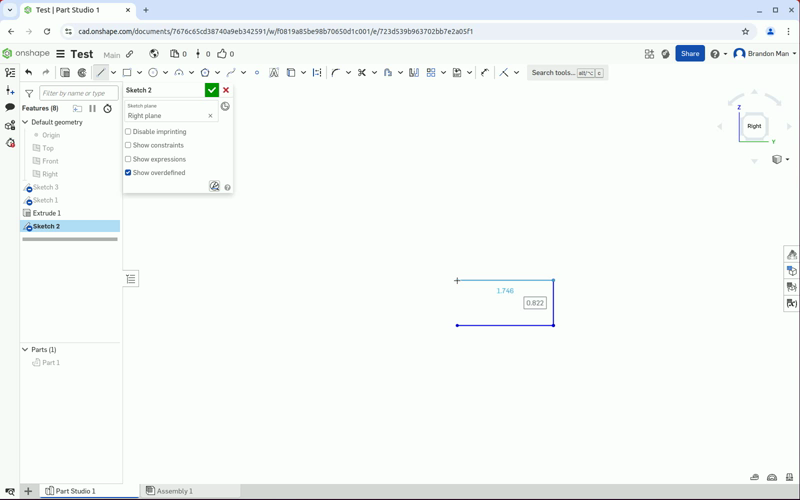
scroll(-6)
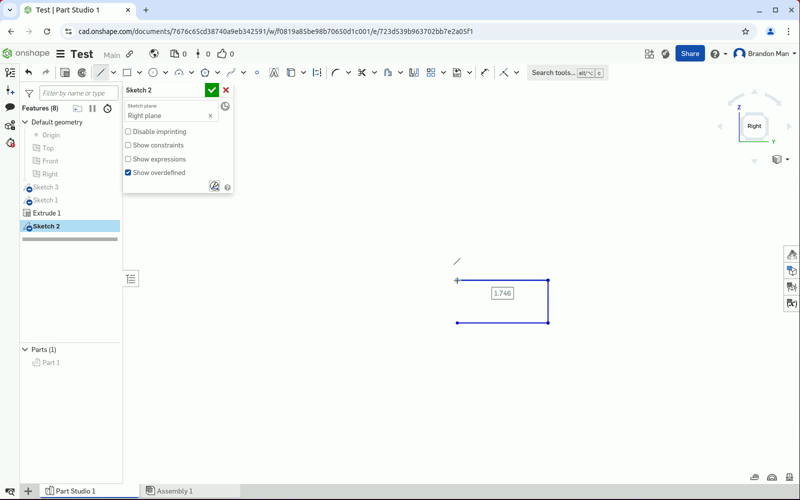
scroll(-6)
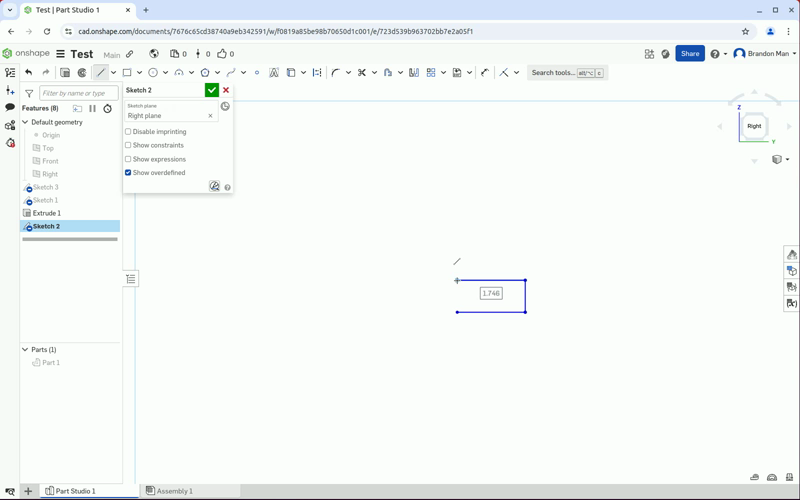
scroll(-6)
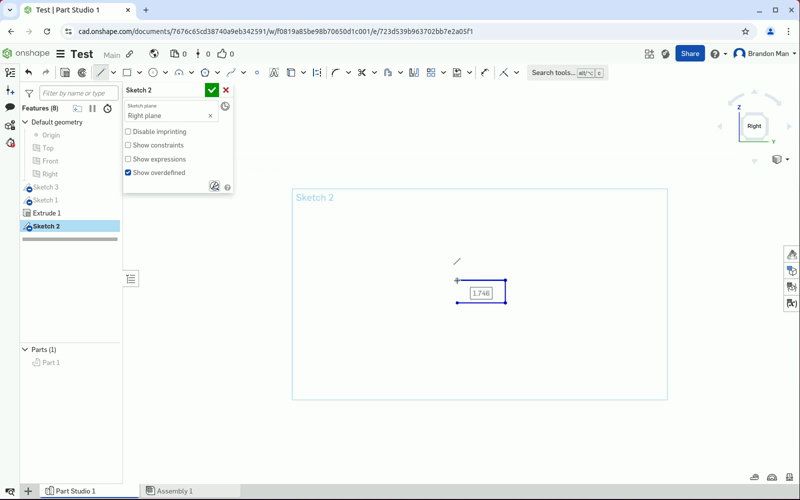
scroll(-6)
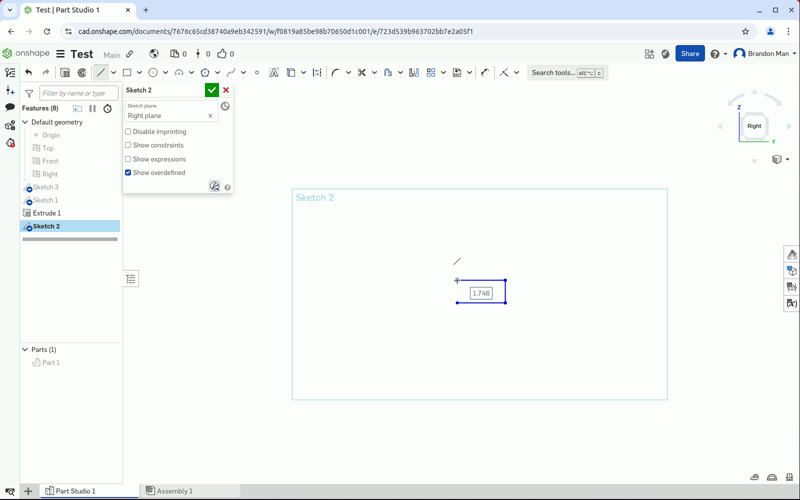
scroll(-6)
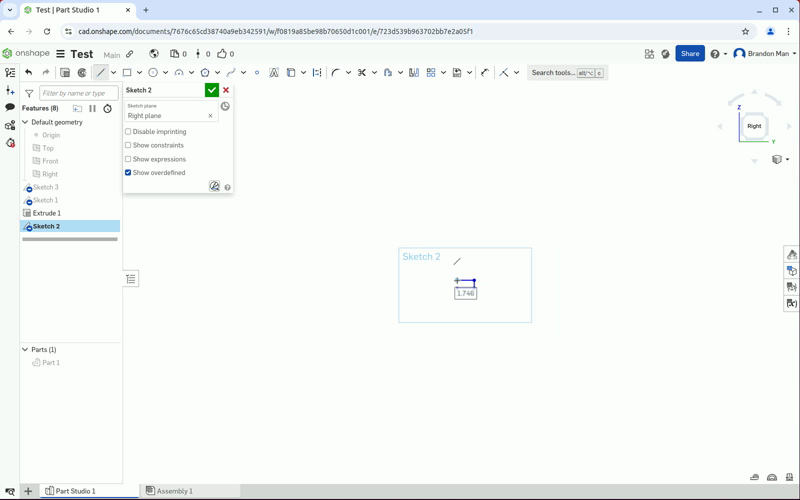
scroll(-6)
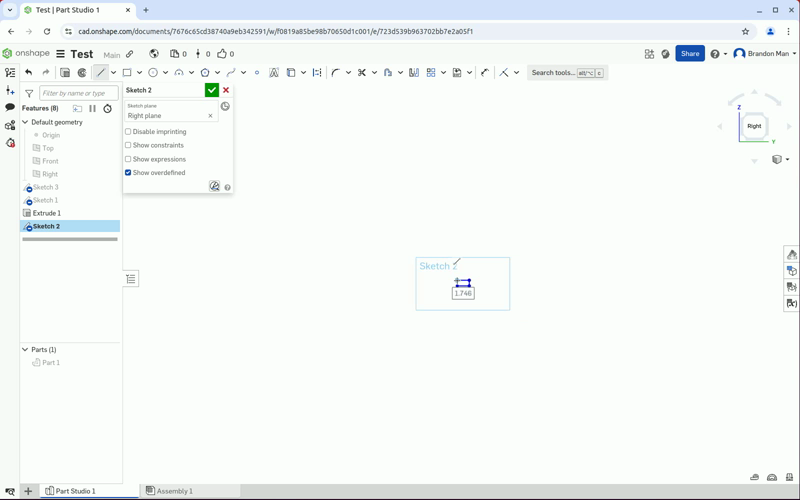
scroll(-6)
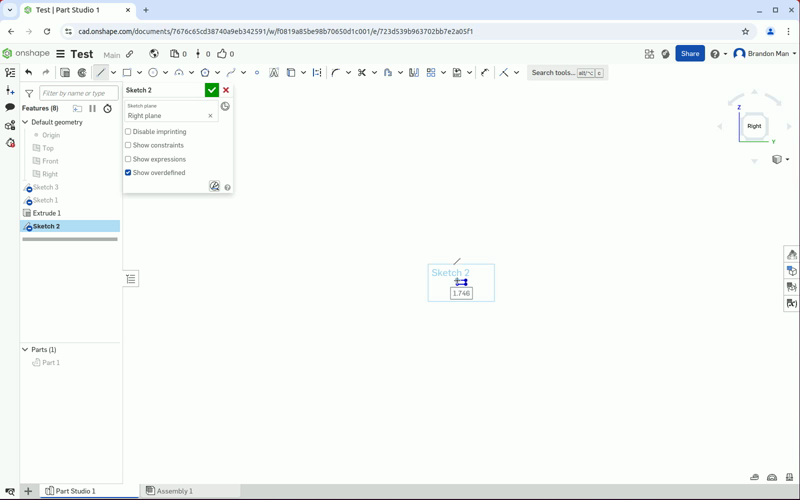
key_up(shift)
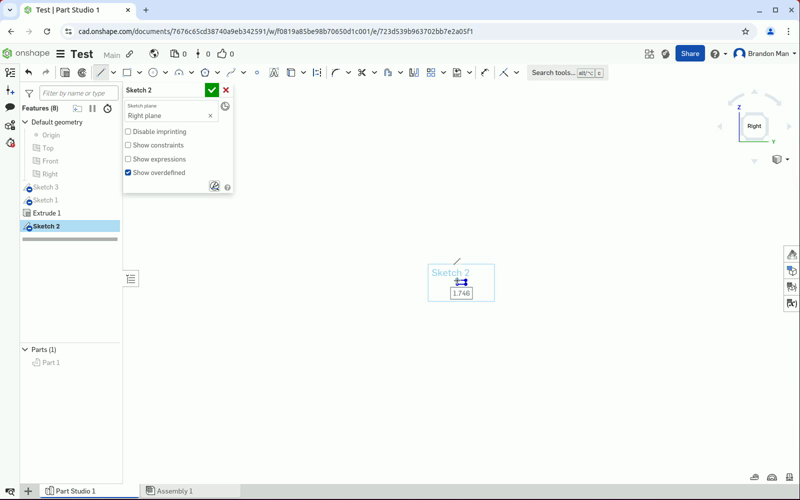
mouse_move(487, 280)
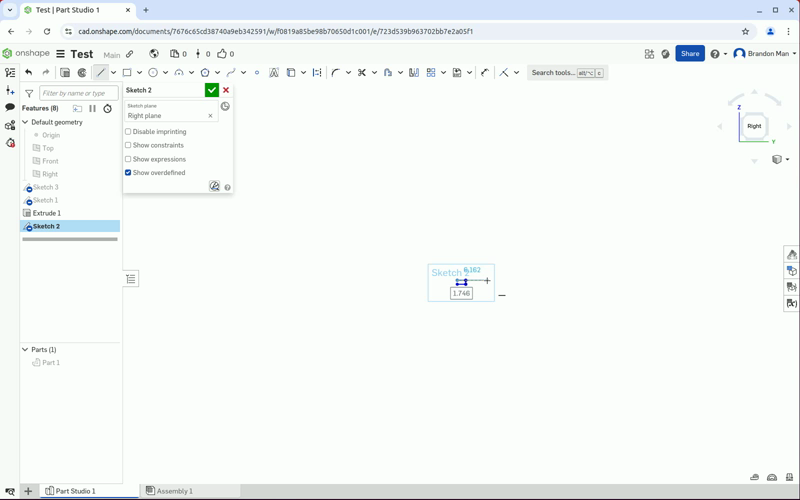
key_down(shift)
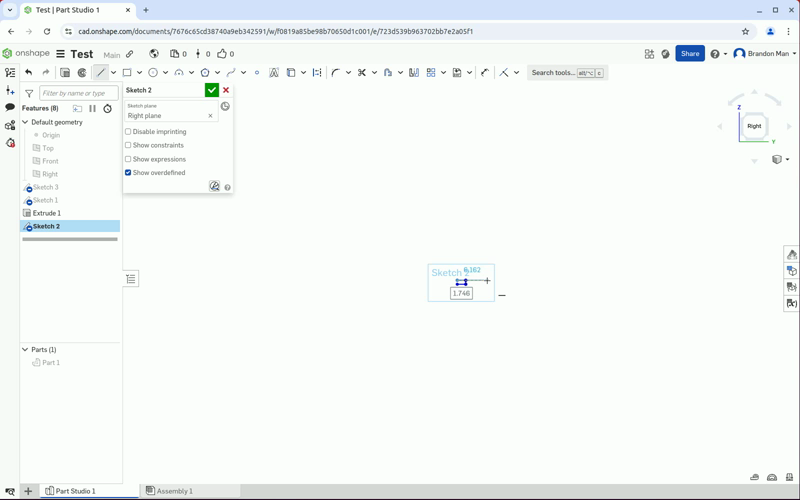
mouse_move(457, 284)
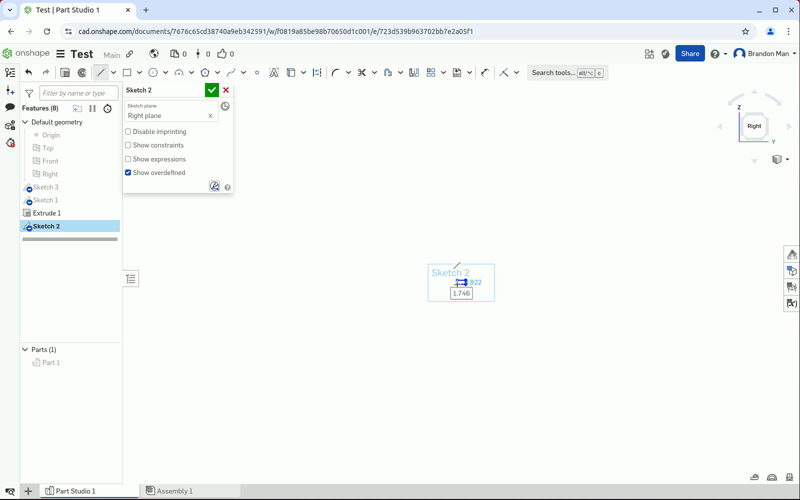
scroll(6)
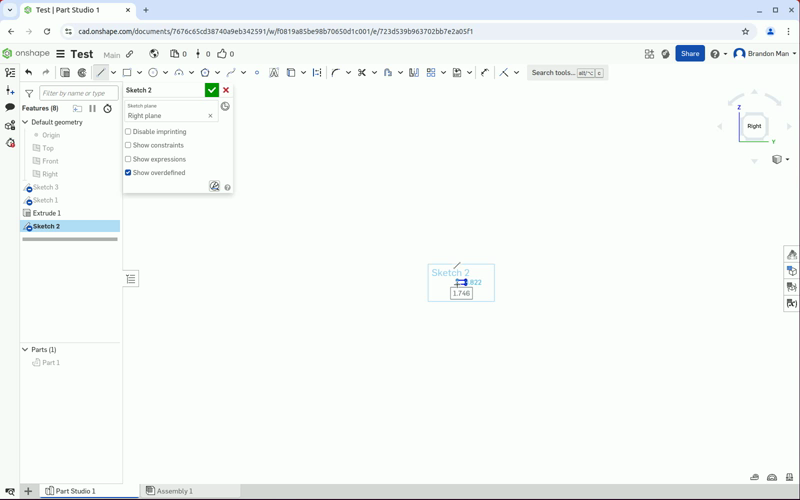
scroll(6)
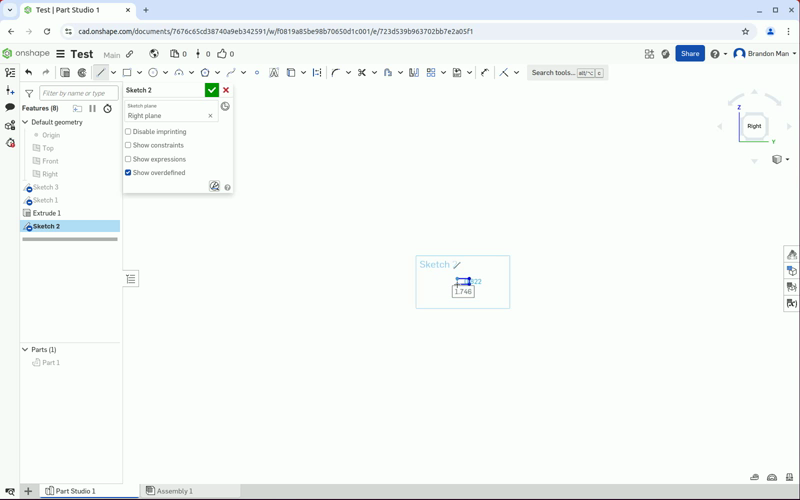
scroll(6)
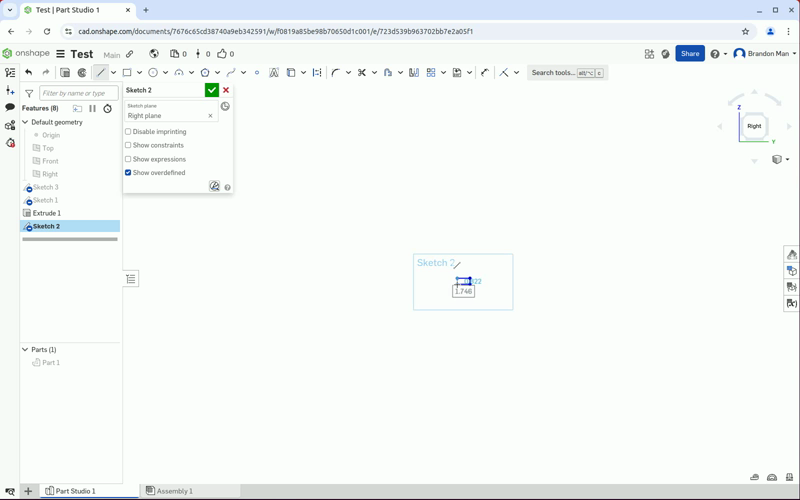
scroll(6)
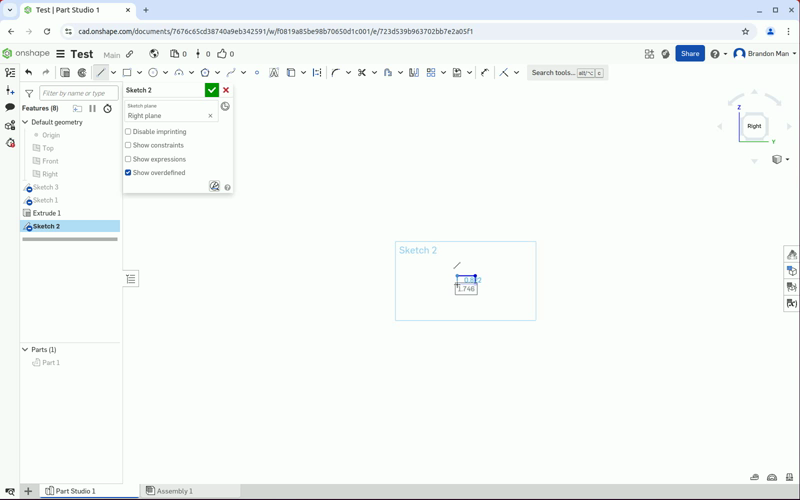
scroll(6)
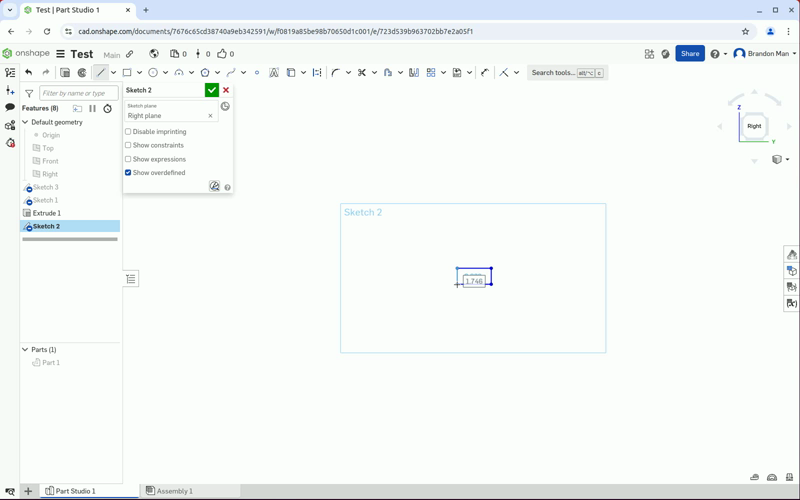
scroll(6)
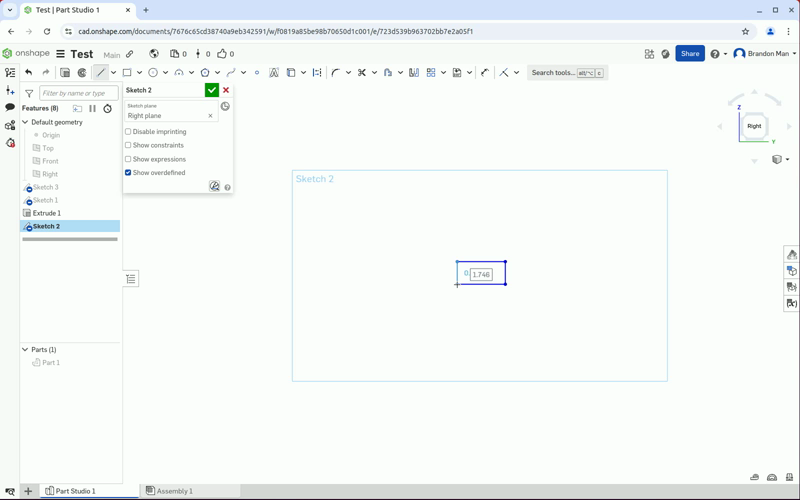
scroll(6)
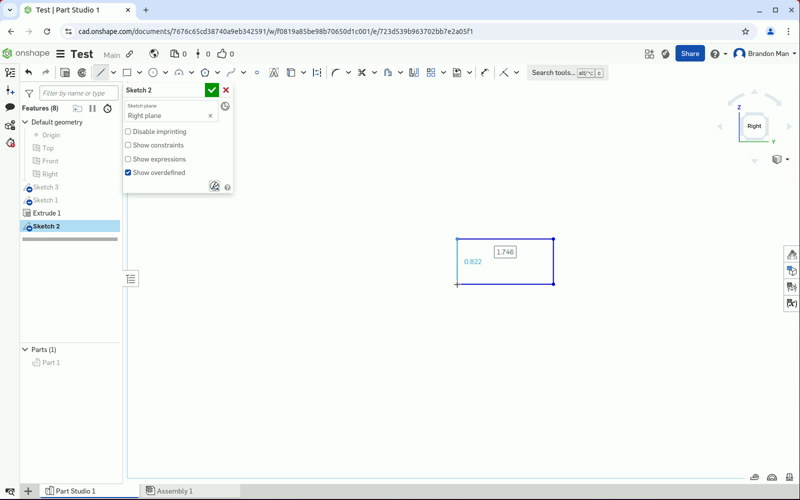
key_up(shift)
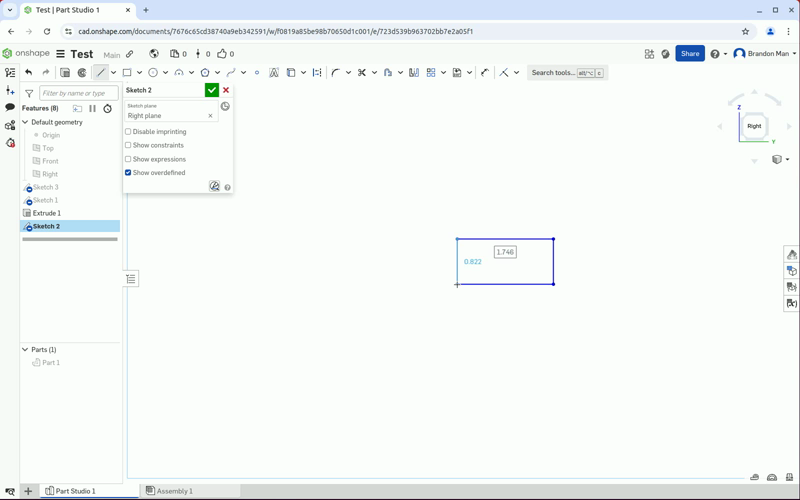
click(457, 284)
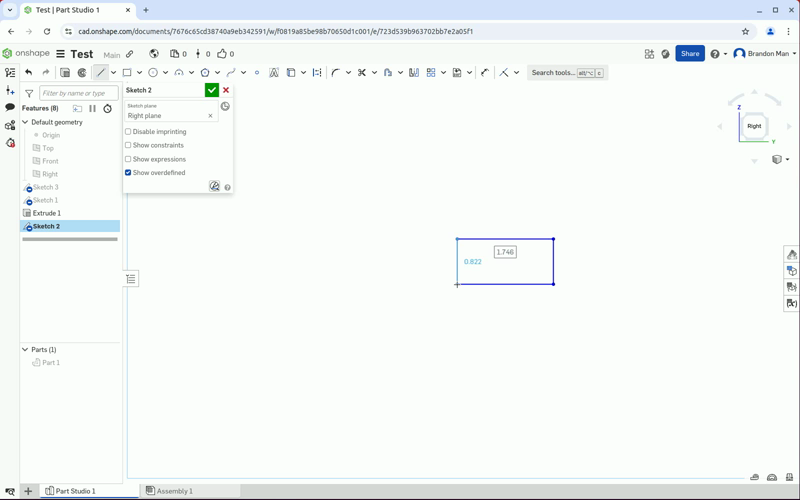
scroll(-6)
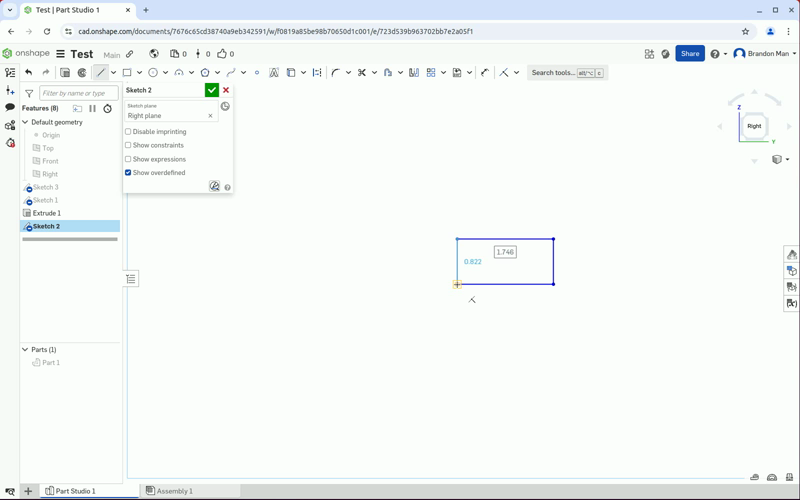
scroll(-6)
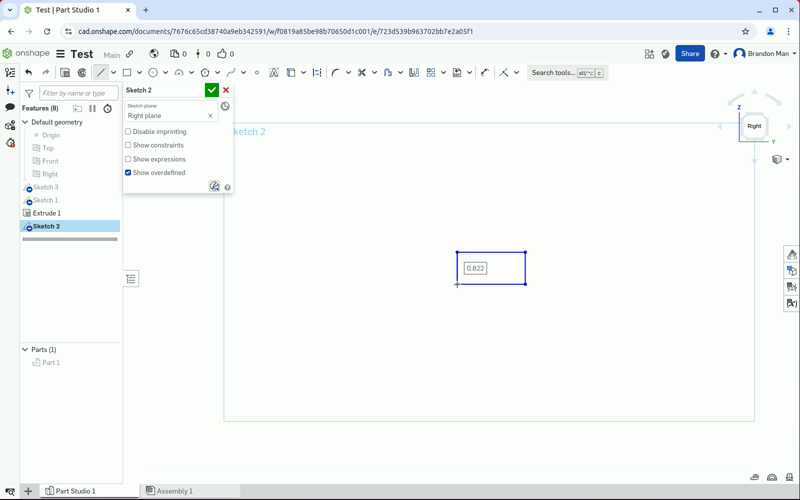
scroll(-6)
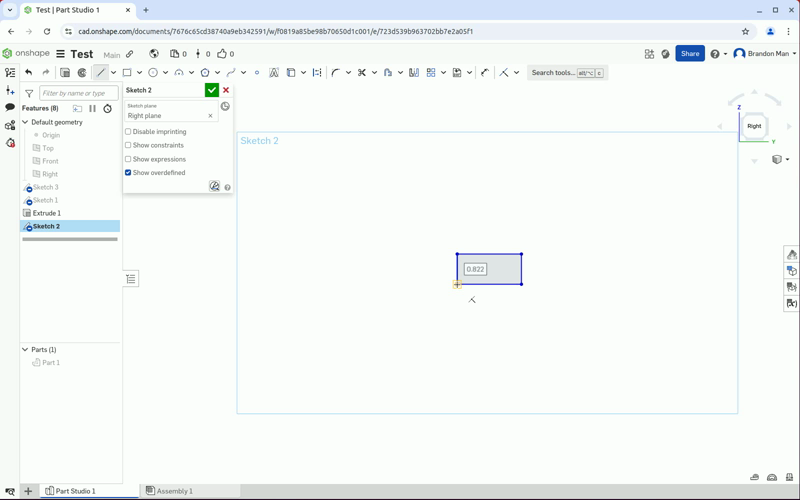
scroll(-6)
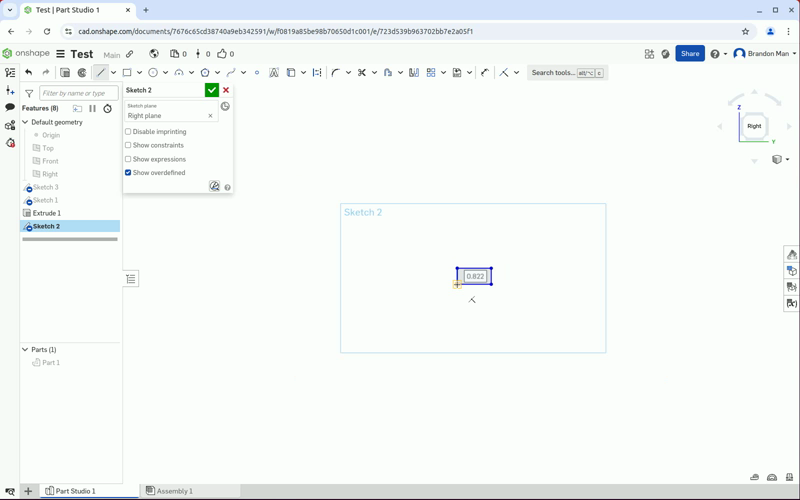
scroll(-6)
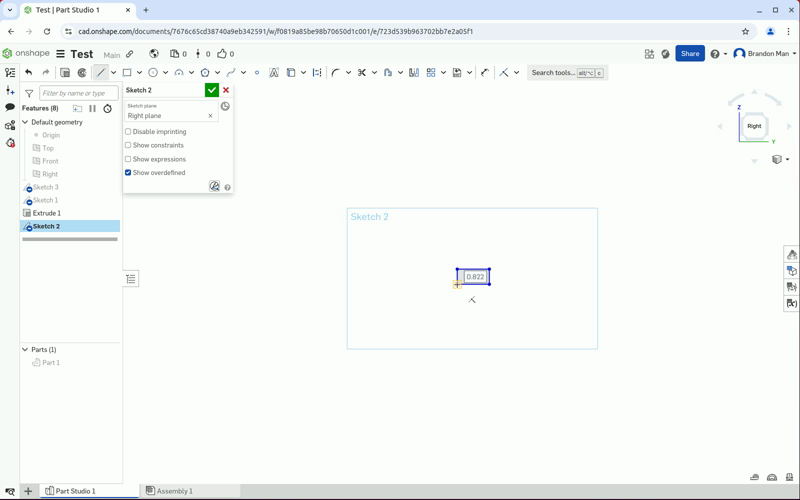
scroll(-6)
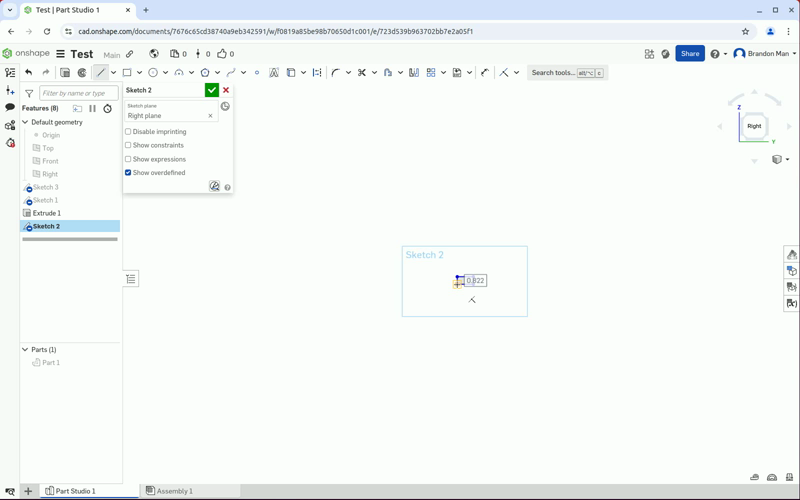
scroll(-6)
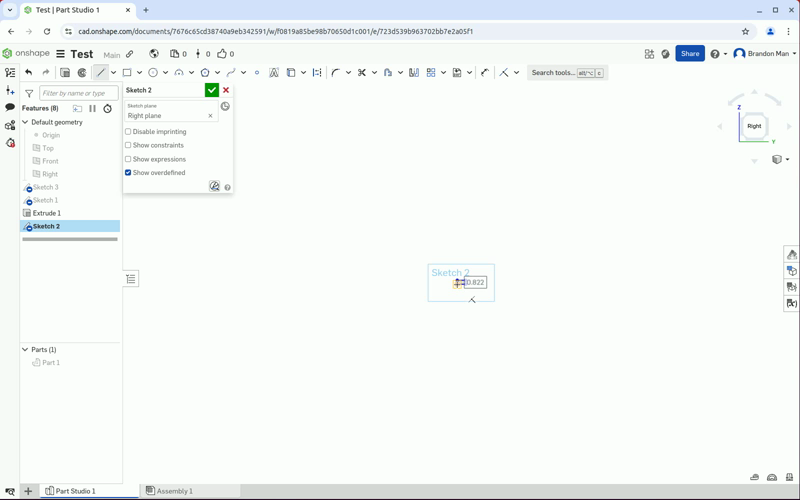
key(esc)
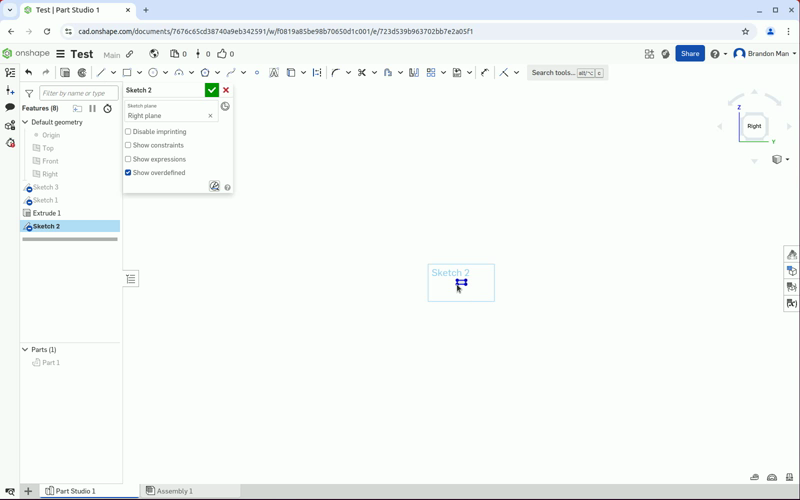
mouse_move(462, 283)
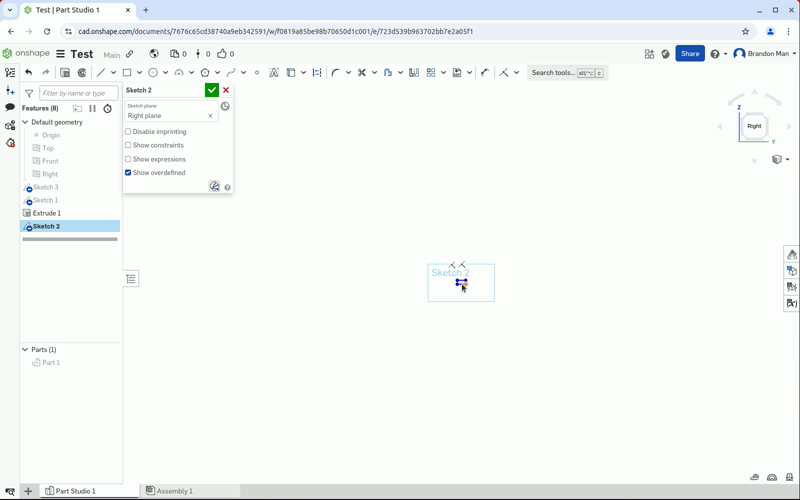
scroll(6)
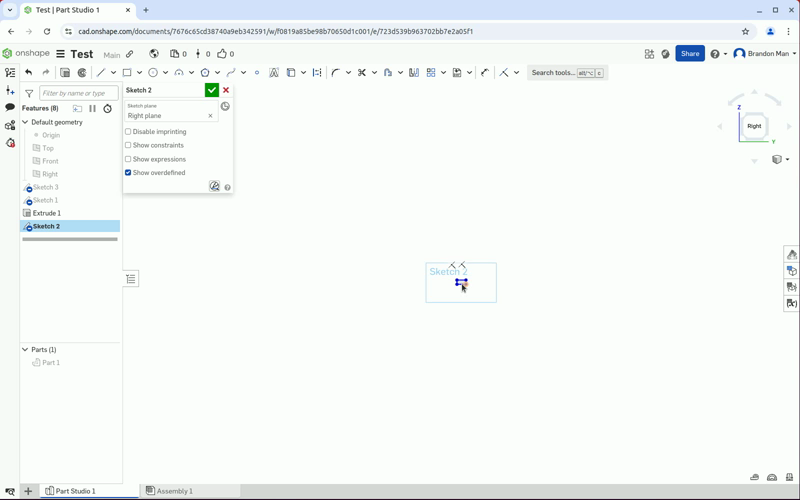
scroll(6)
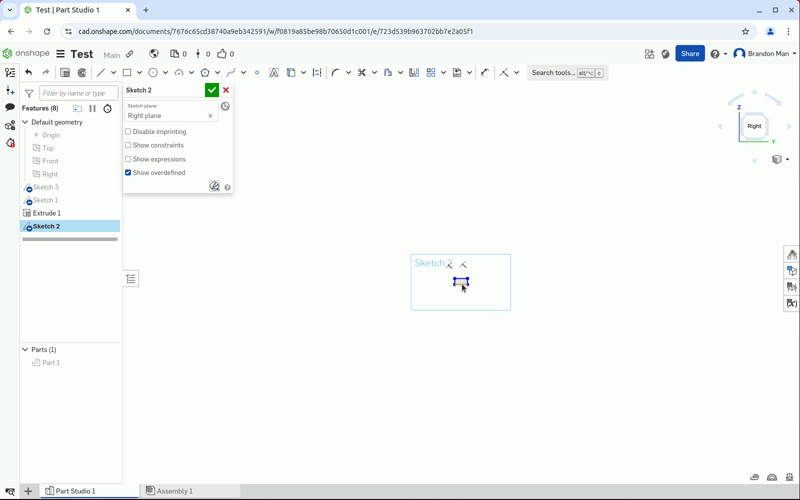
scroll(6)
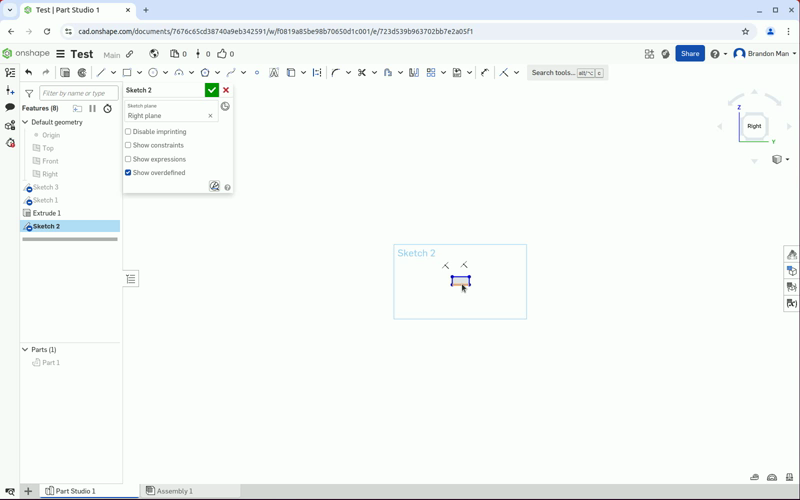
scroll(6)
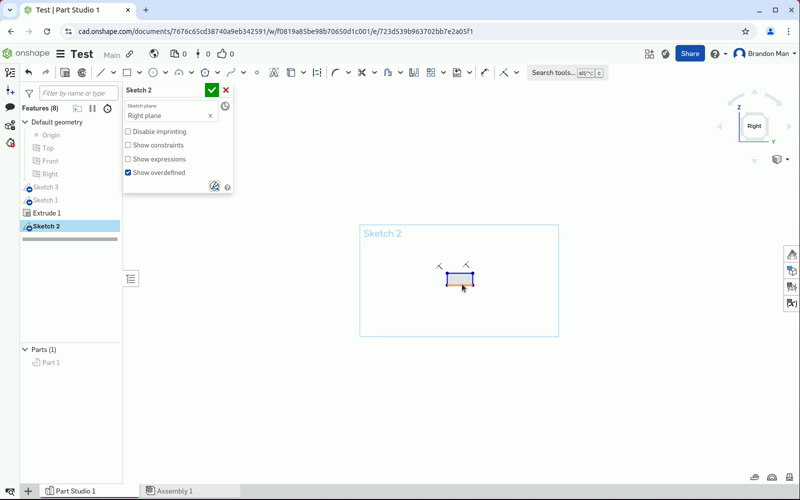
scroll(6)
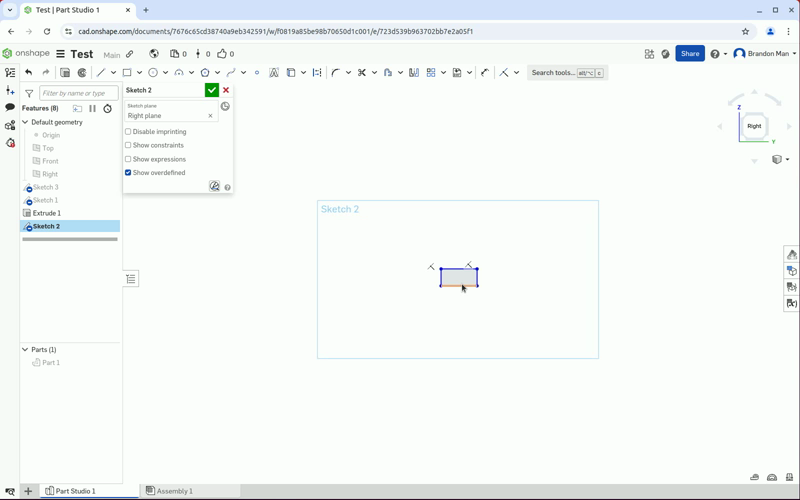
scroll(6)
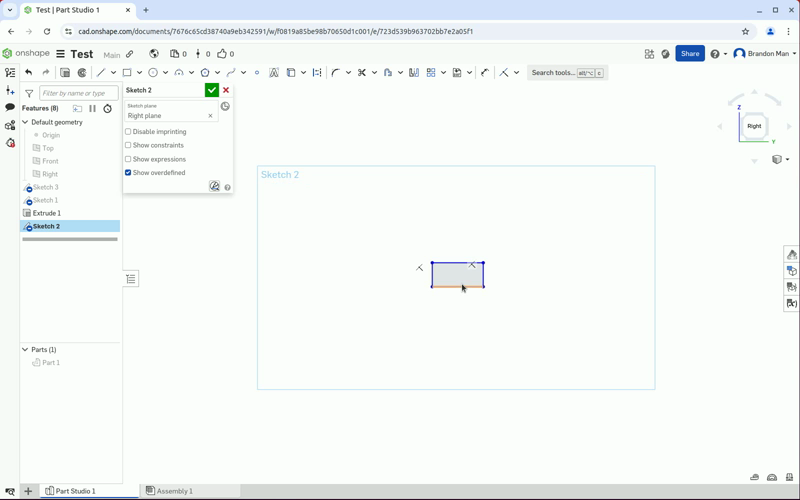
scroll(6)
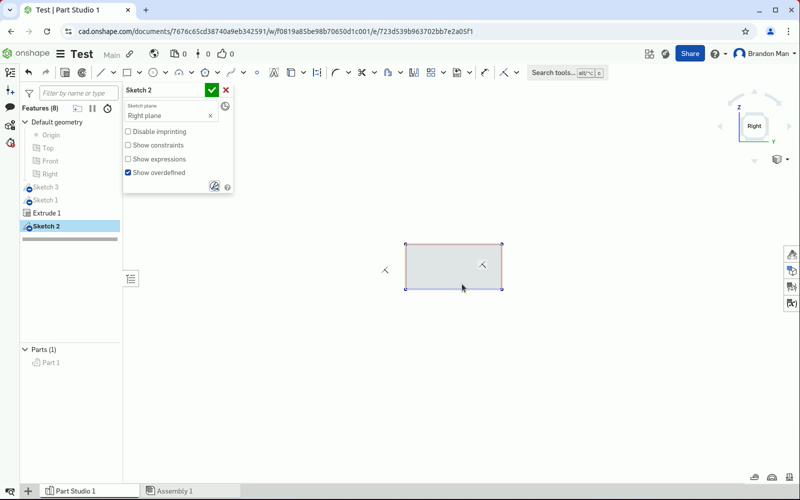
click(462, 283)
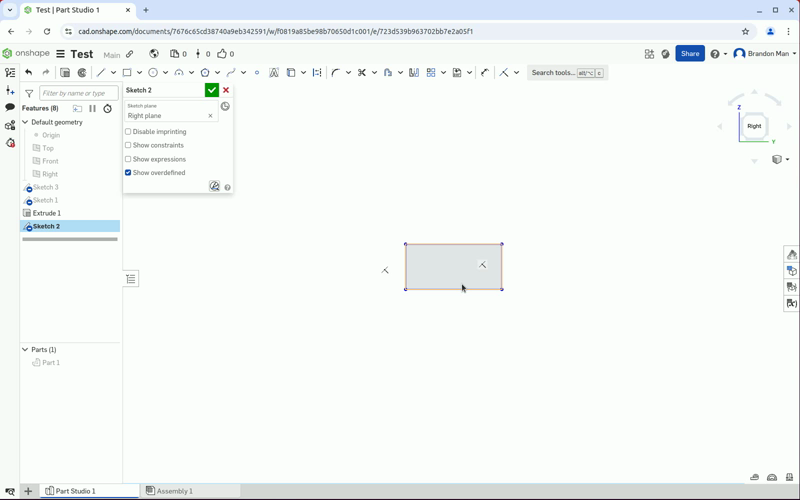
scroll(-6)
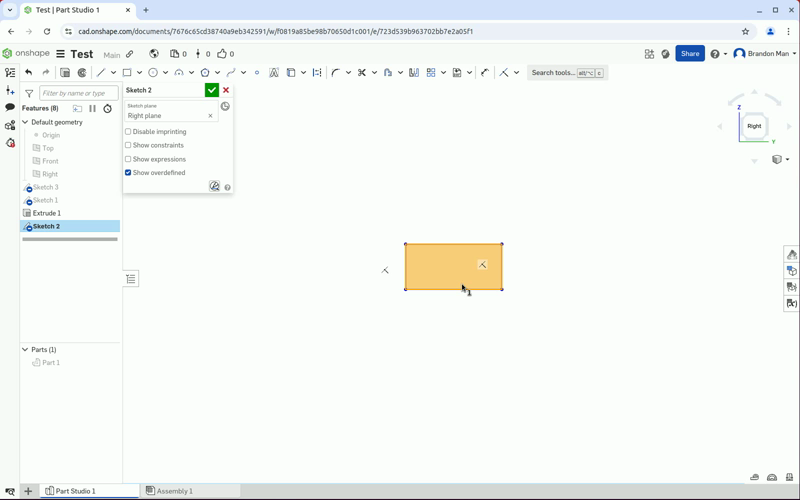
scroll(-6)
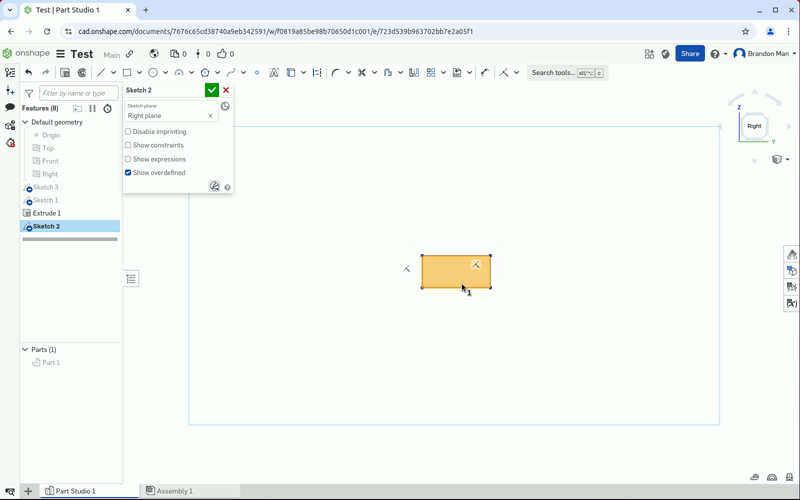
scroll(-6)
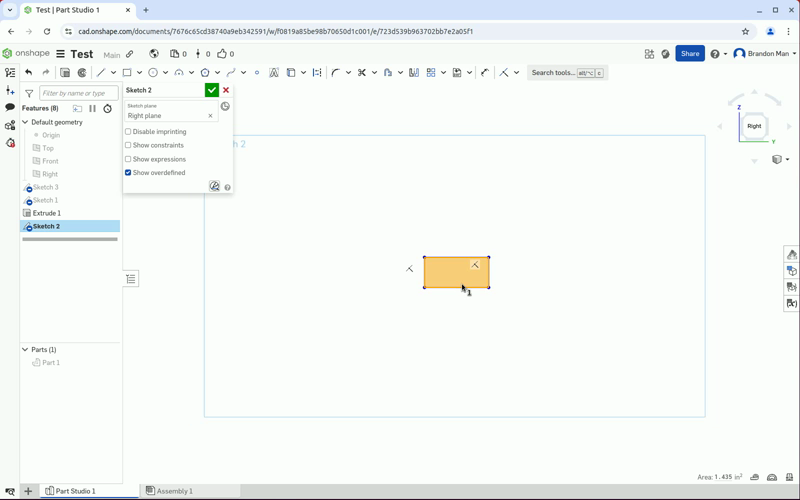
scroll(-6)
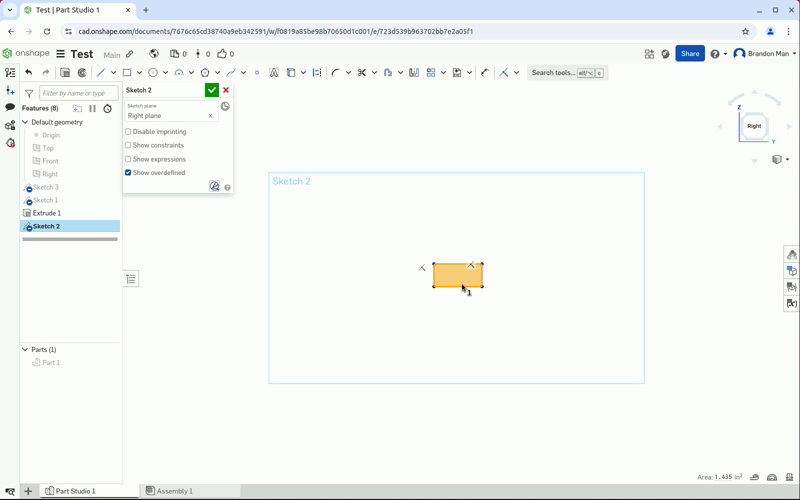
scroll(-6)
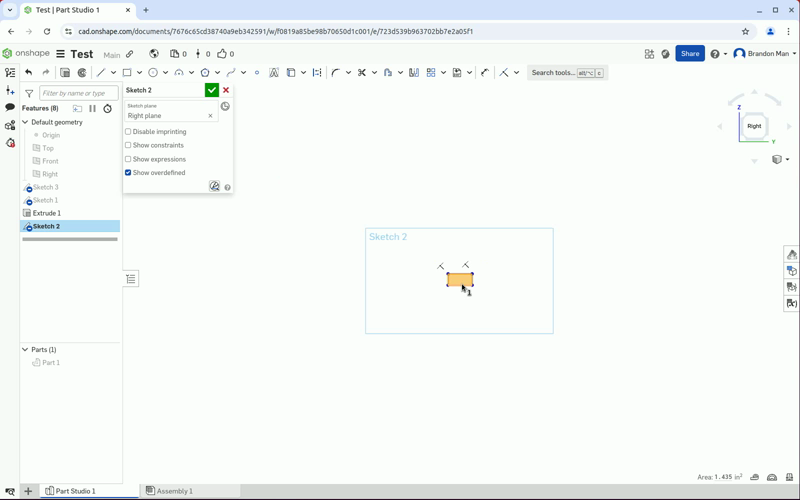
scroll(-6)
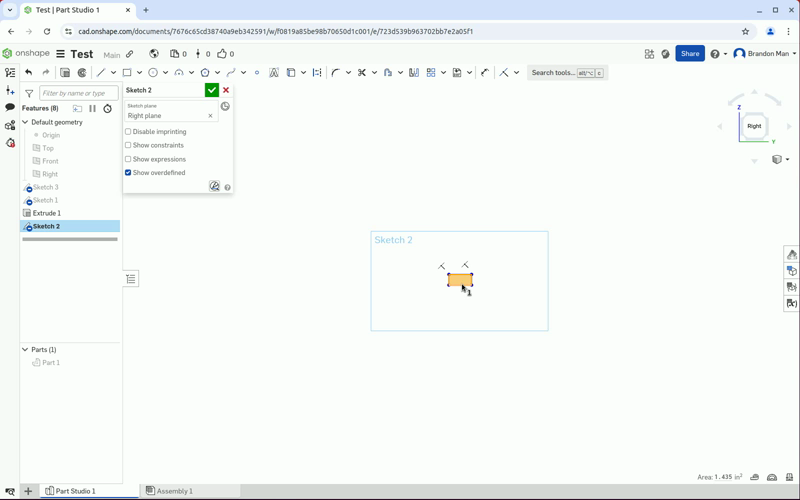
scroll(-6)
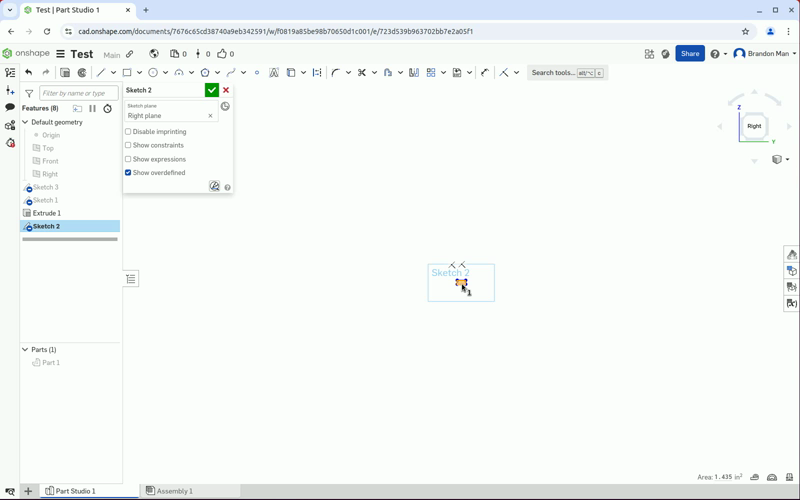
mouse_move(73, 352)
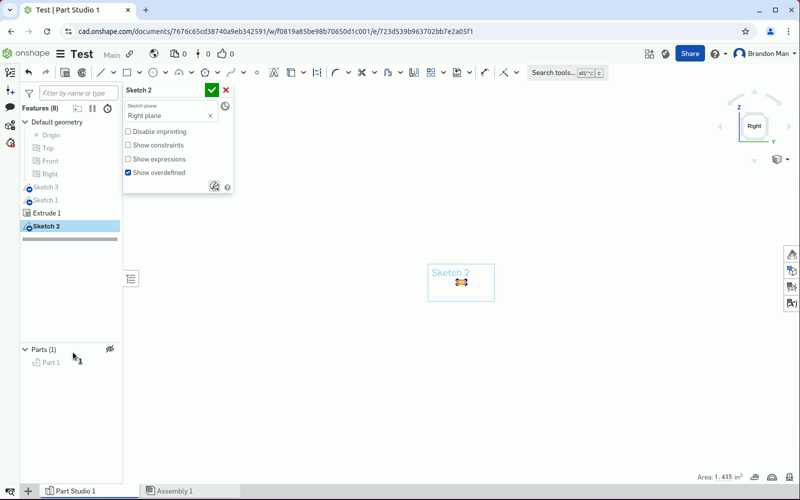
key(shift+y)
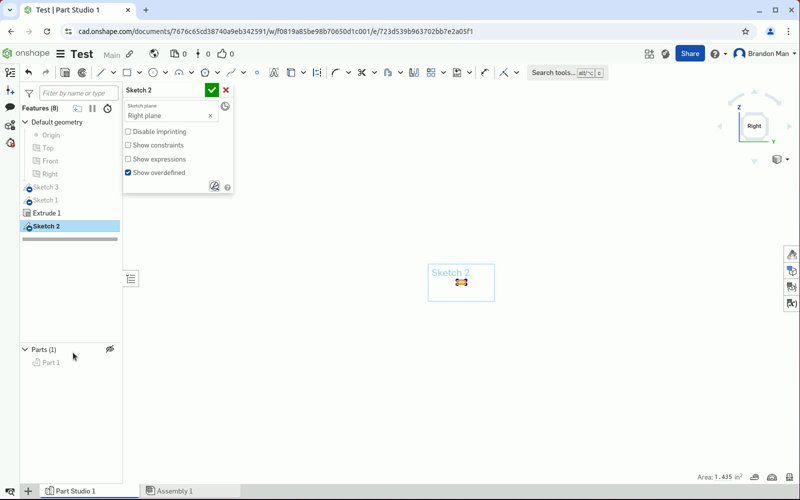
key(shift+e)
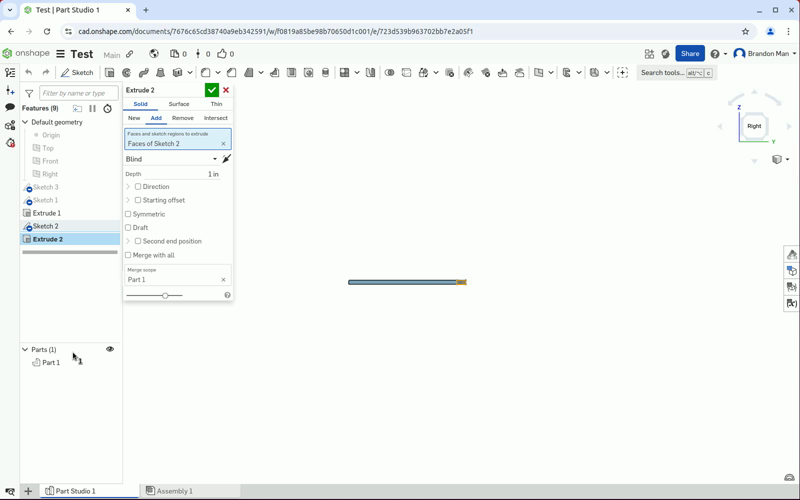
mouse_move(143, 106)
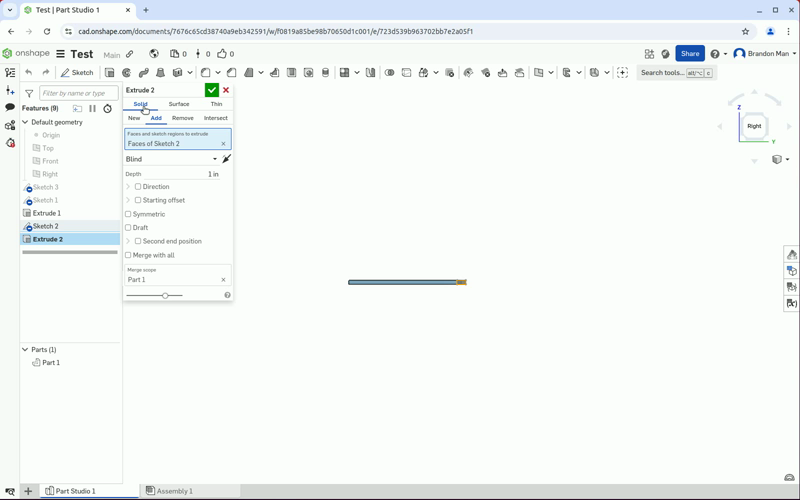
click(143, 106)
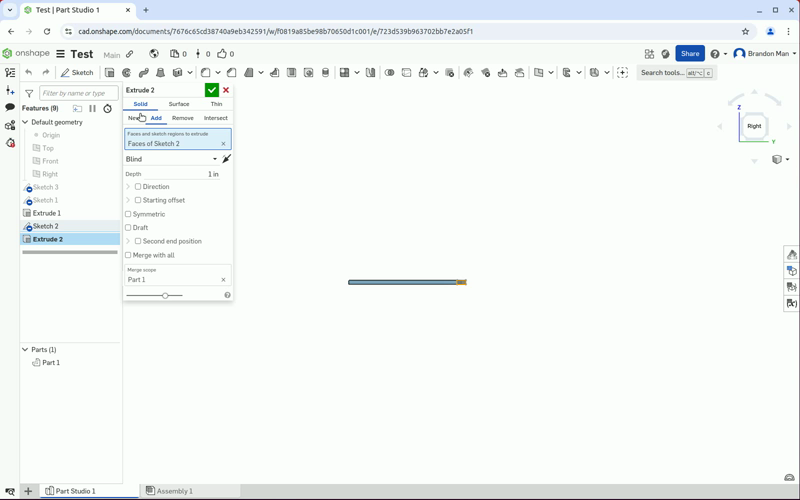
mouse_move(137, 120)
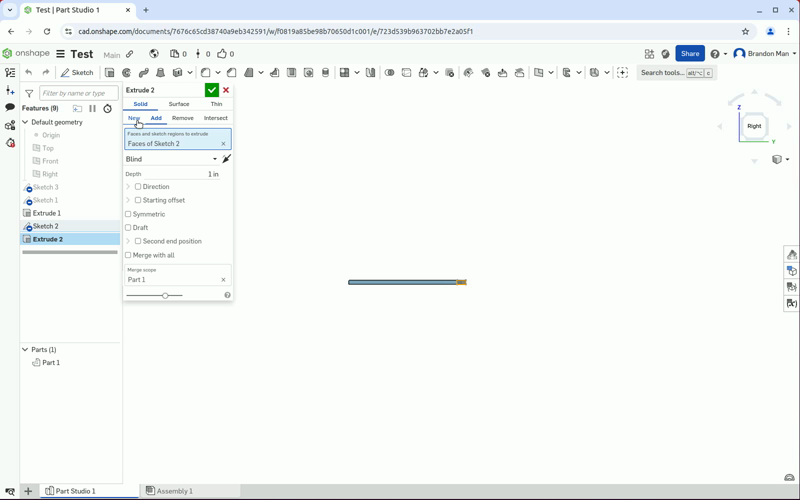
click(137, 120)
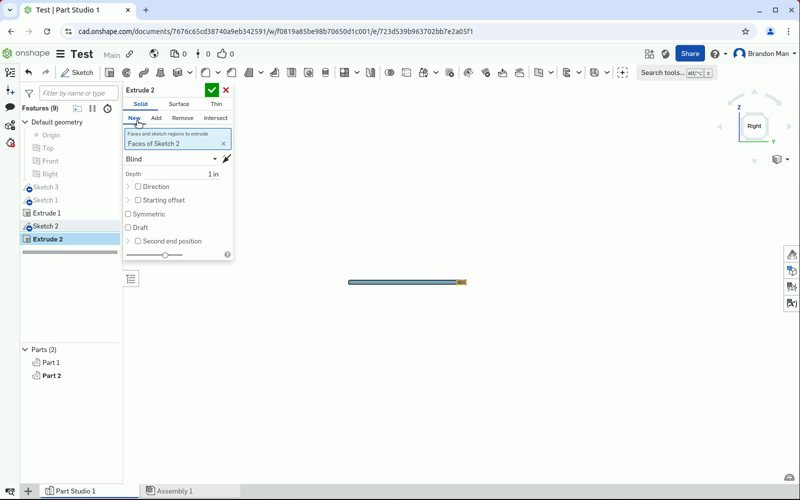
key(tab, 4)
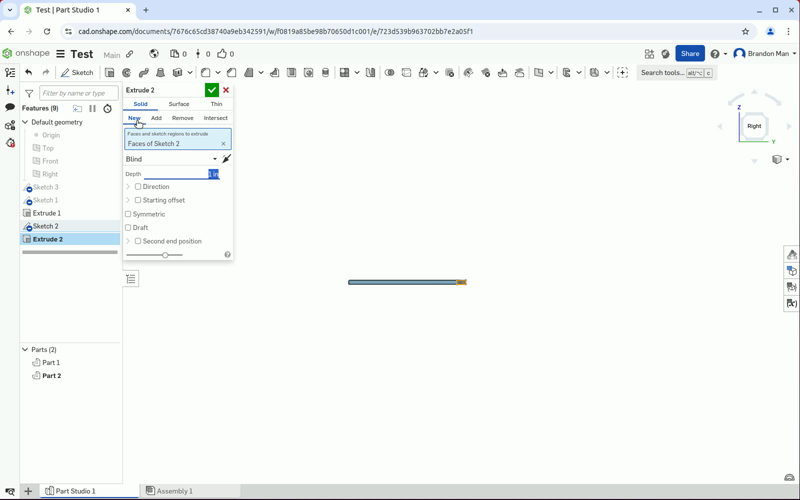
text(4.574)
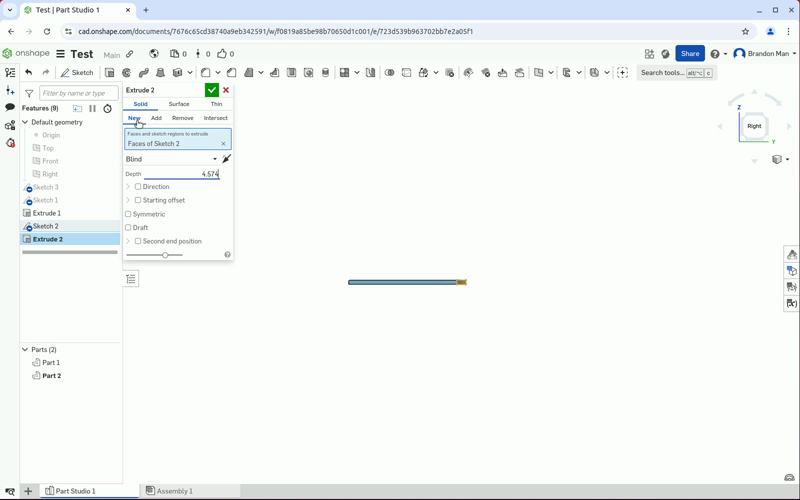
key(enter)
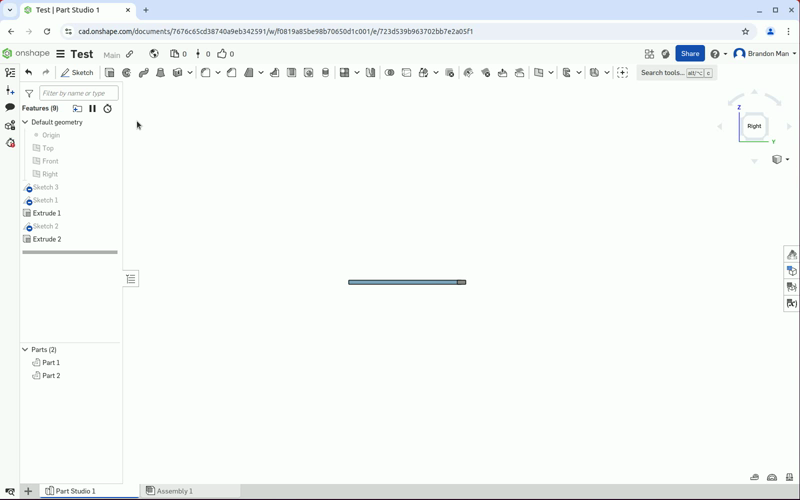
key(shift+h)
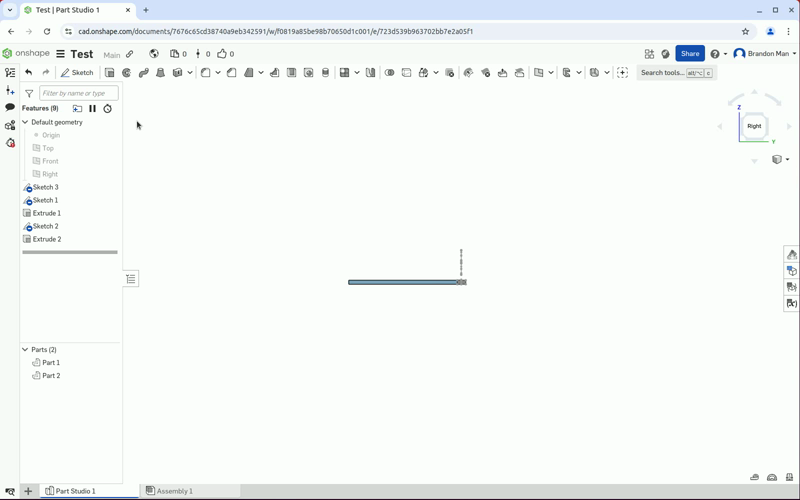
key(shift+h)
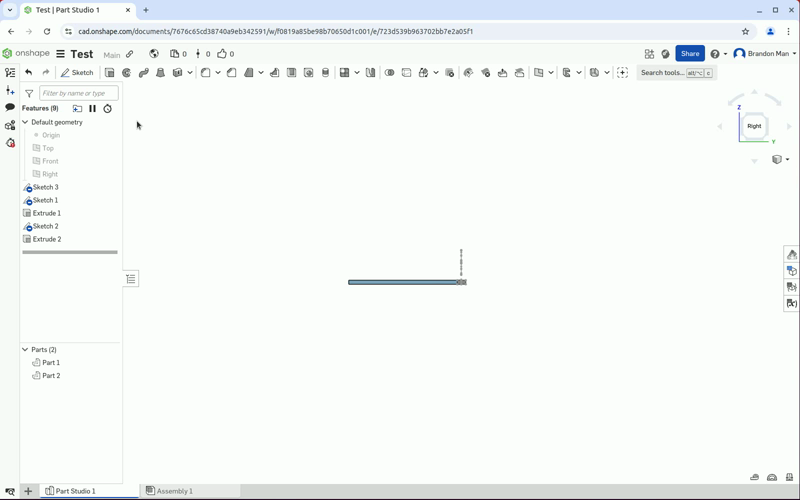
key(shift+7)
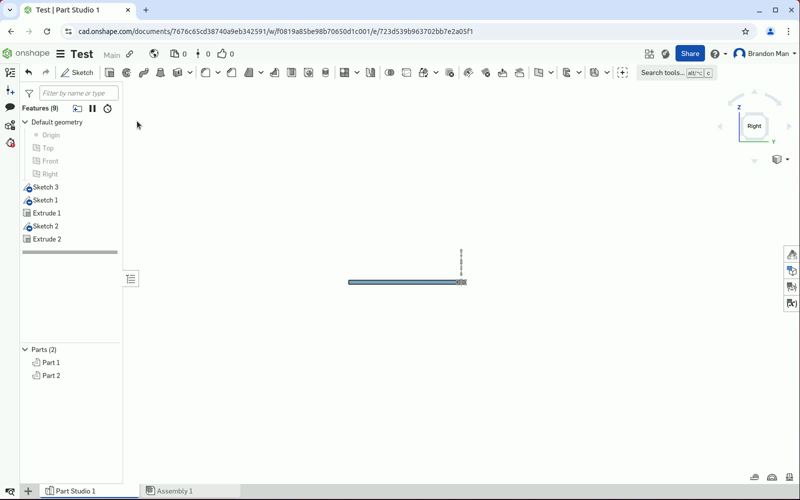
key(right, 2)
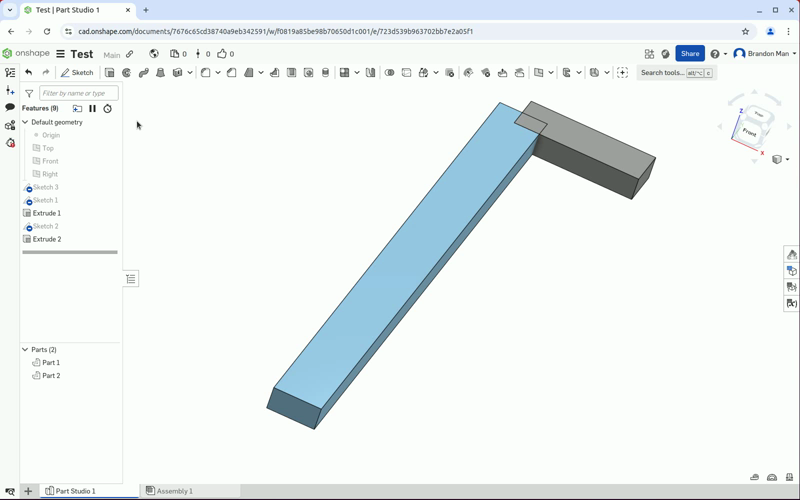
key(down, 2)
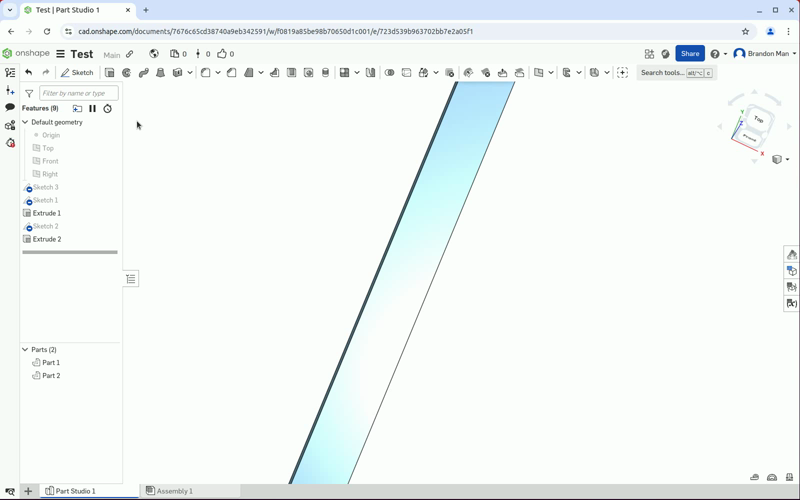
key(up, 2)
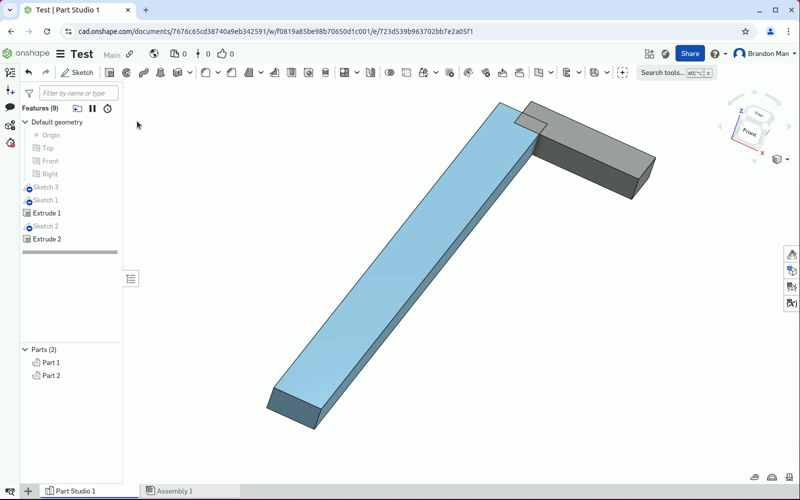
key(left, 2)
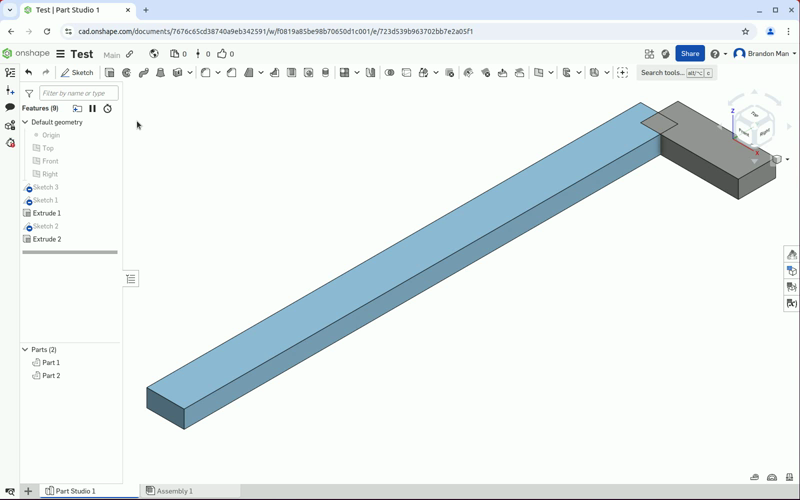
mouse_move(73, 189)
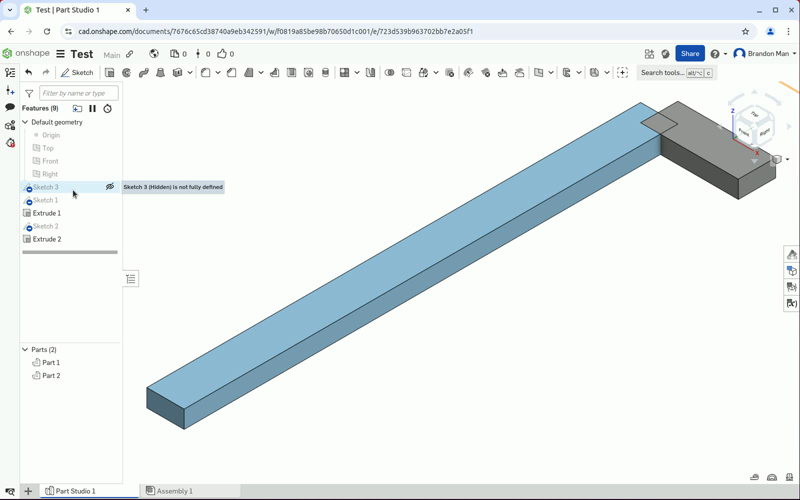
click(73, 189)